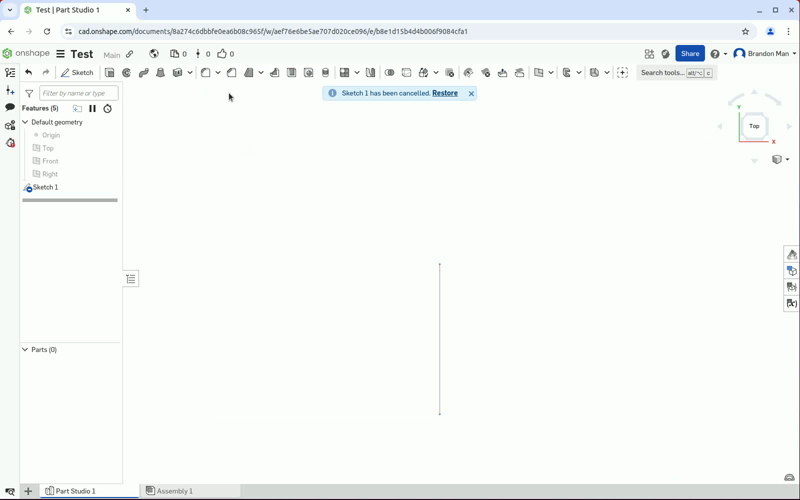
key(shift+h)
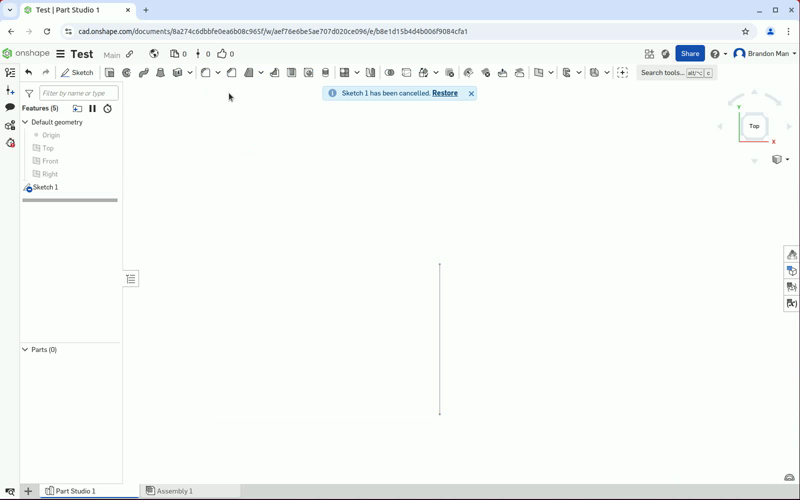
key(shift+s)
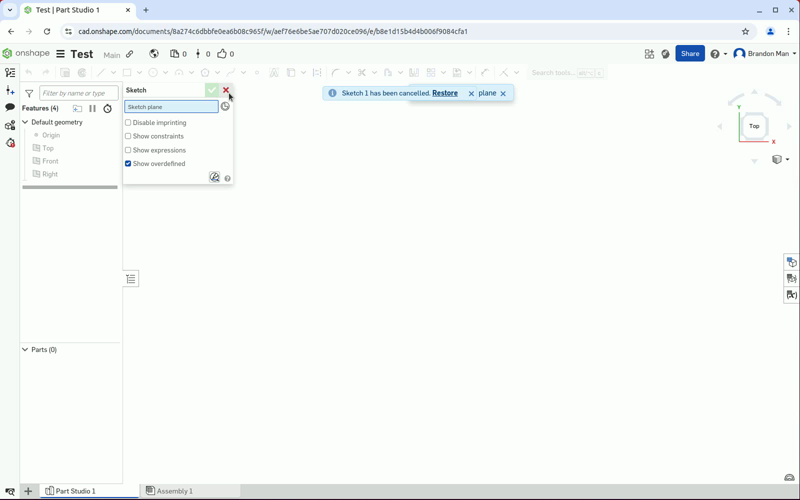
mouse_move(73, 150)
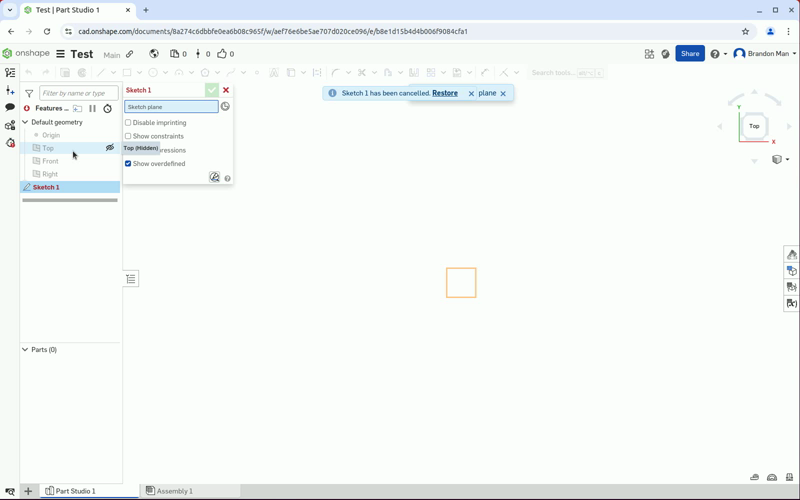
click(73, 150)
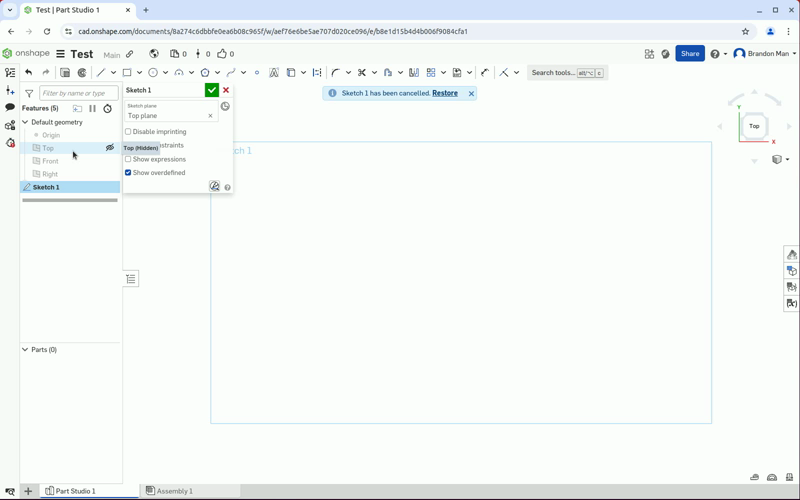
mouse_move(73, 352)
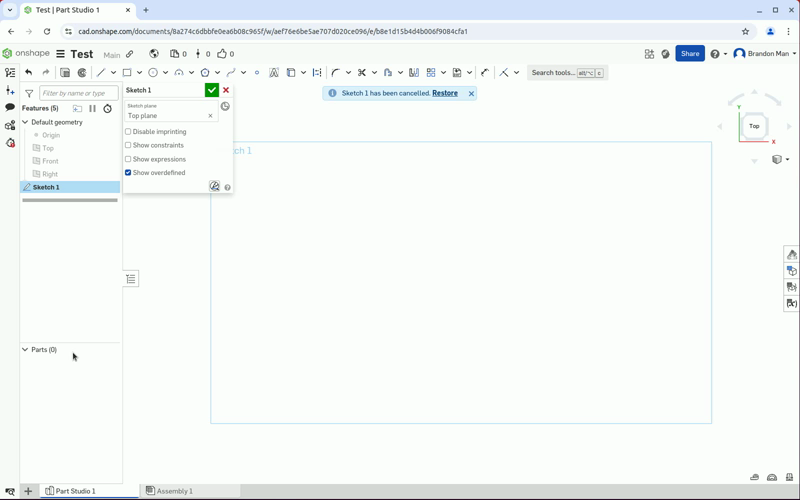
key(y)
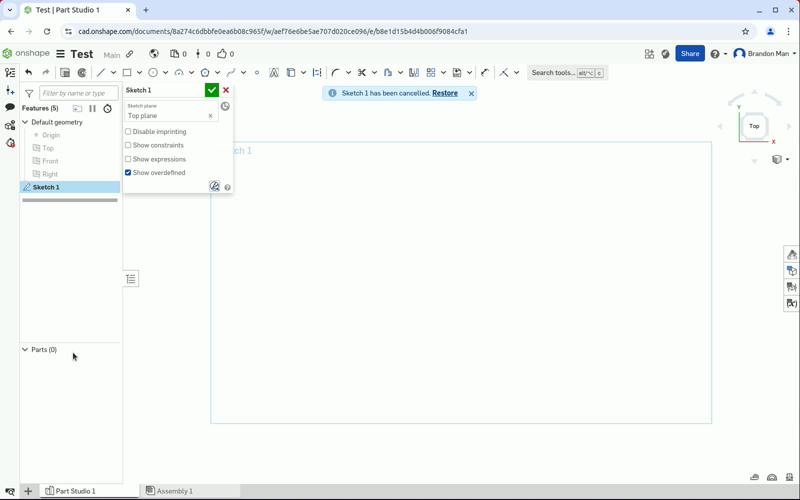
key(l)
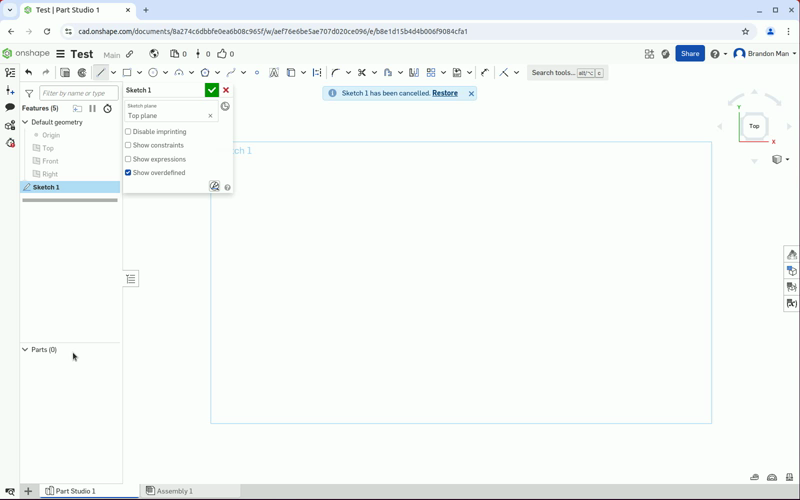
key_down(shift)
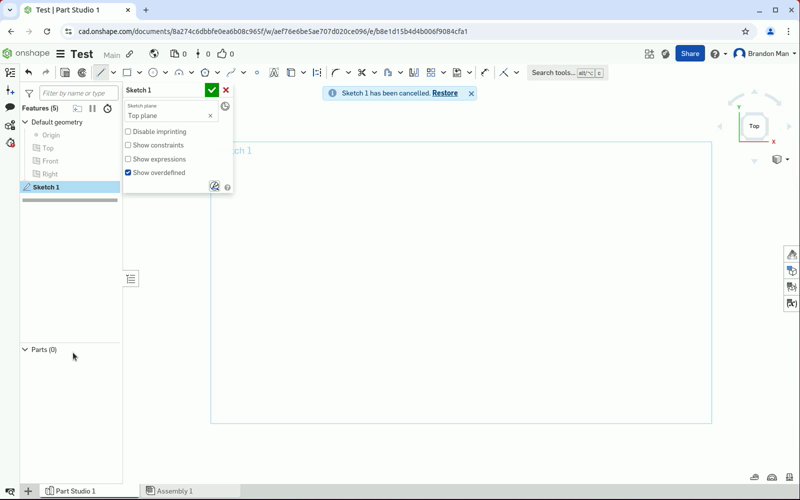
mouse_move(391, 282)
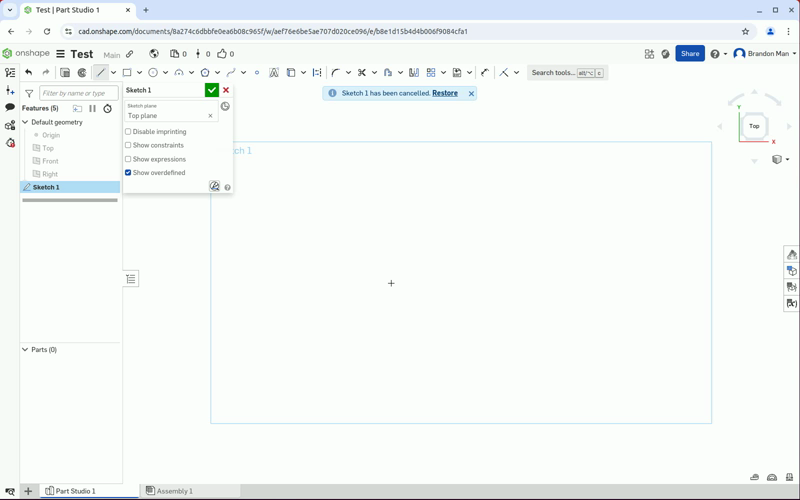
click(391, 282)
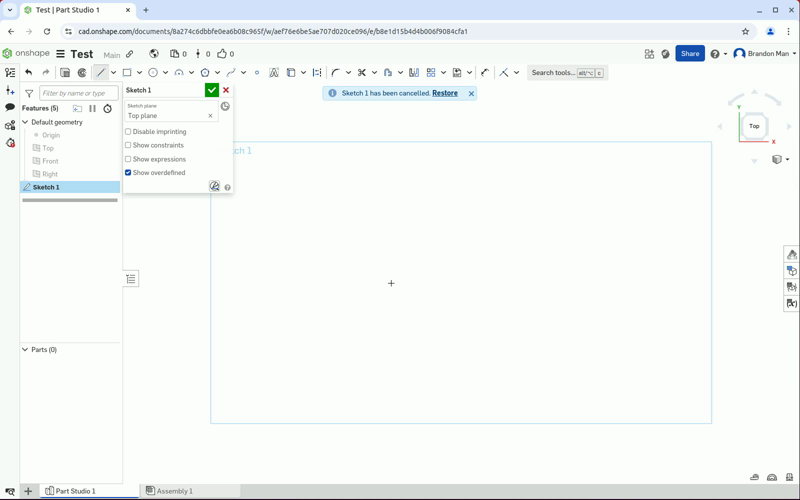
key_up(shift)
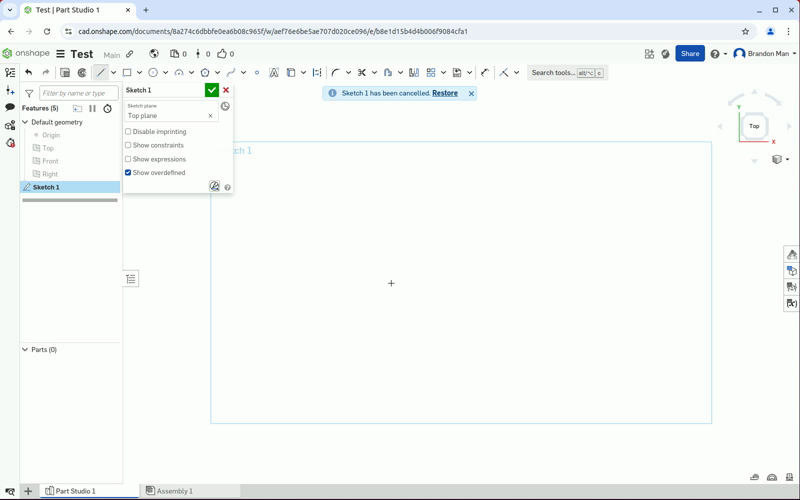
key_down(shift)
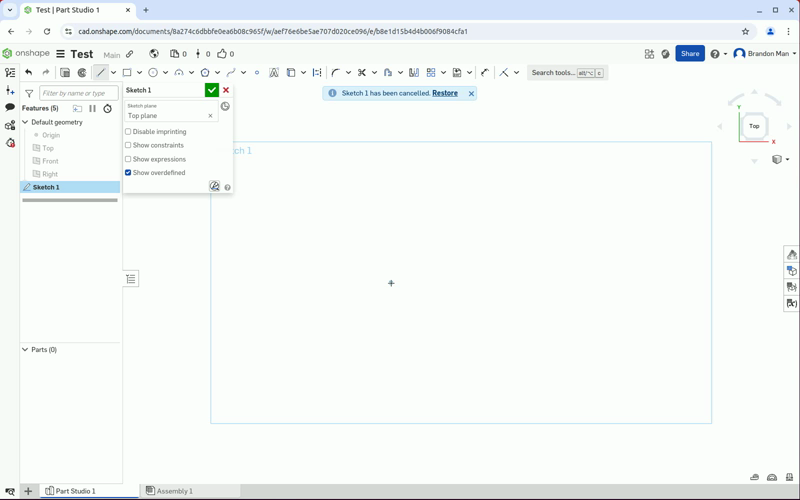
mouse_move(439, 348)
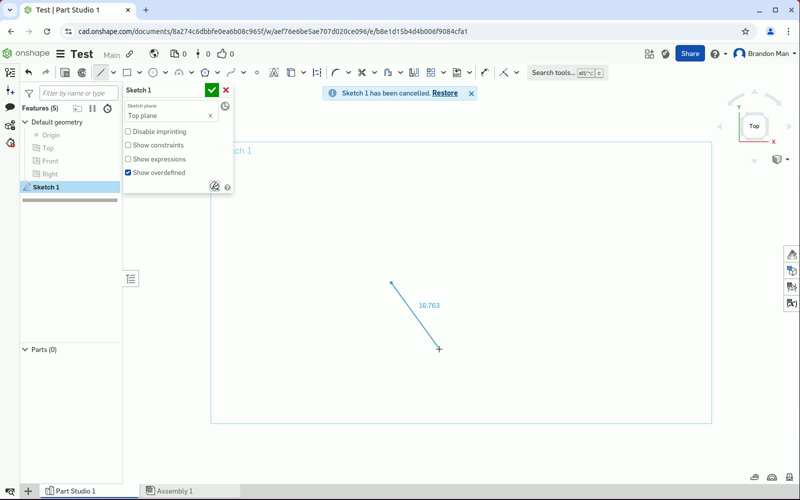
click(439, 348)
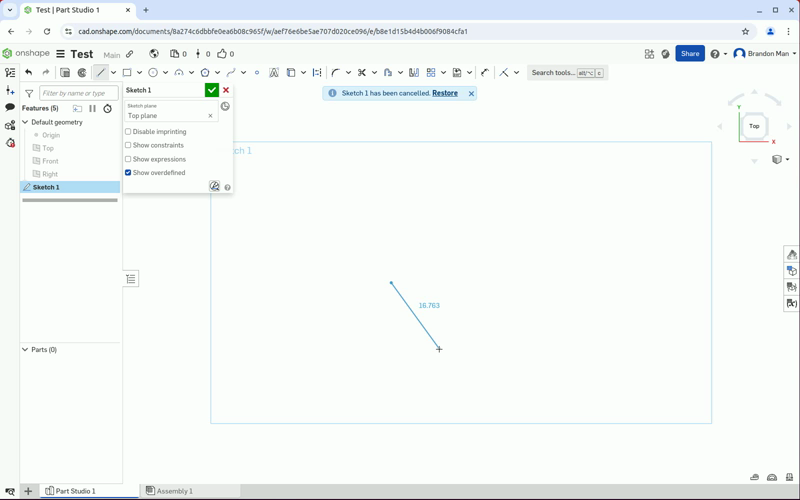
key_up(shift)
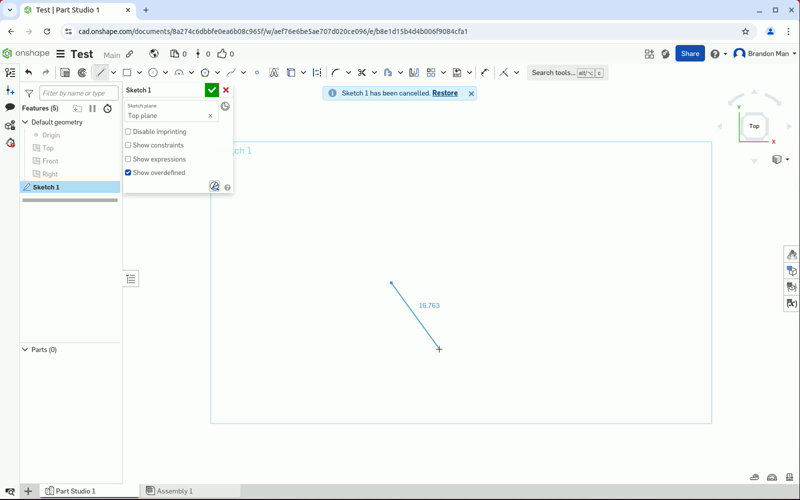
key_down(shift)
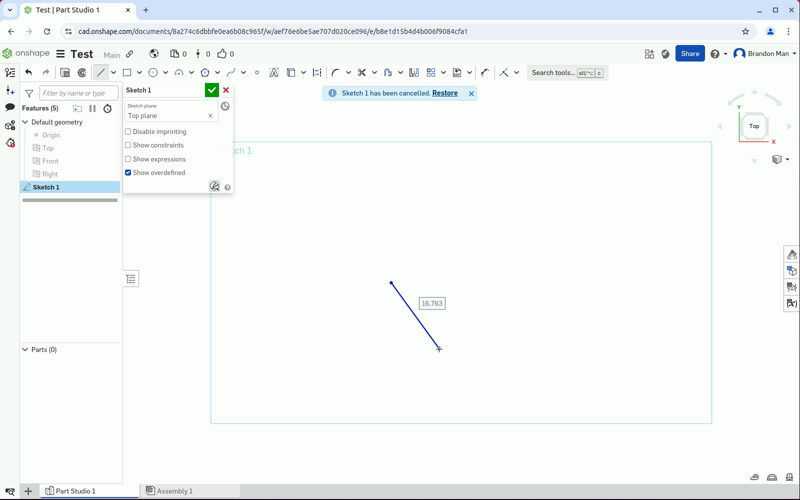
mouse_move(516, 323)
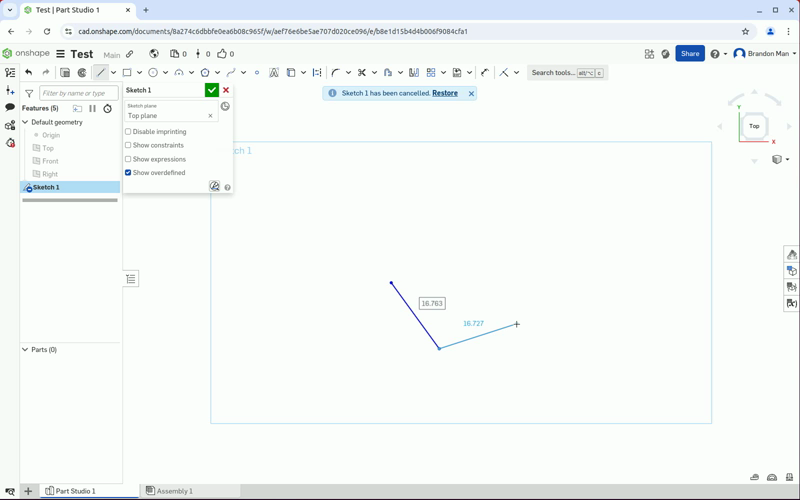
click(516, 323)
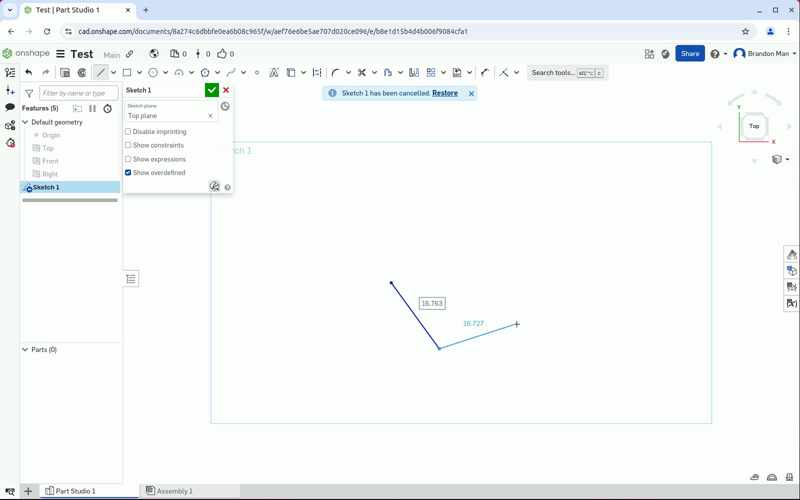
key_up(shift)
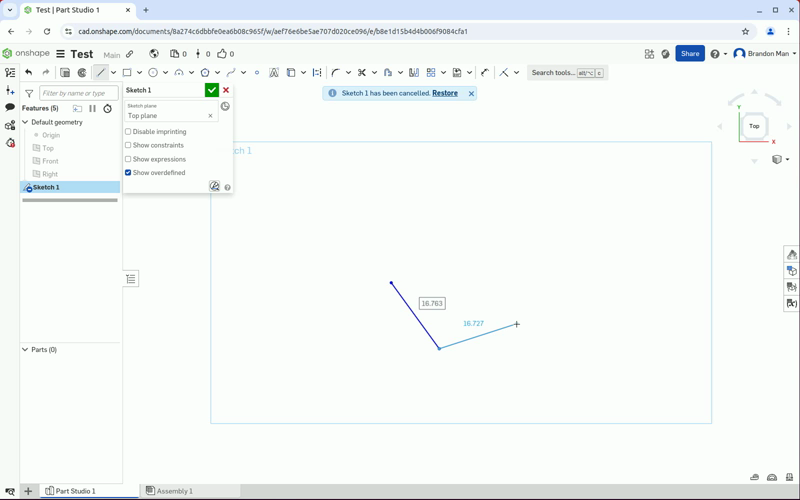
key_down(shift)
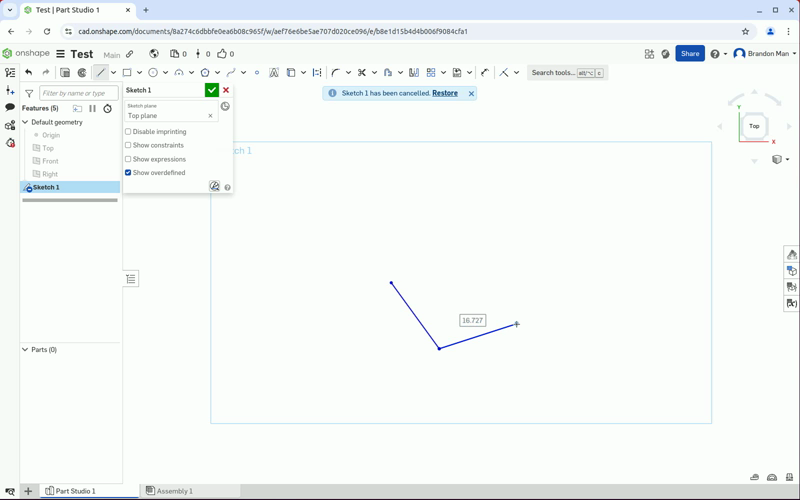
mouse_move(546, 323)
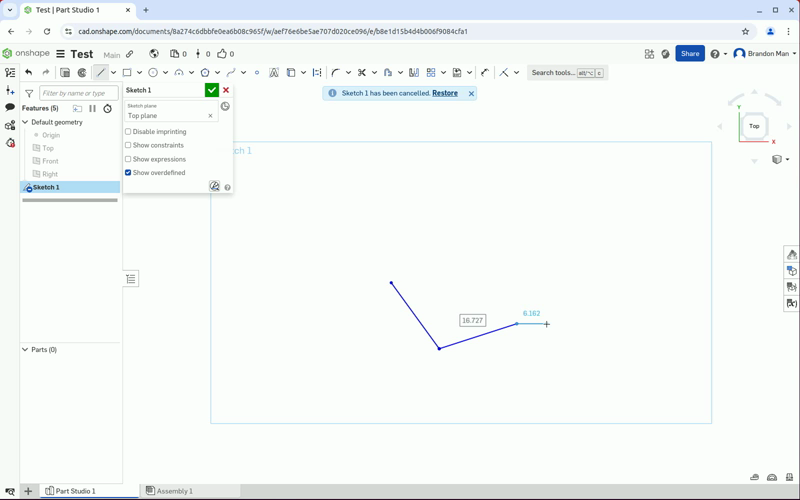
mouse_move(516, 305)
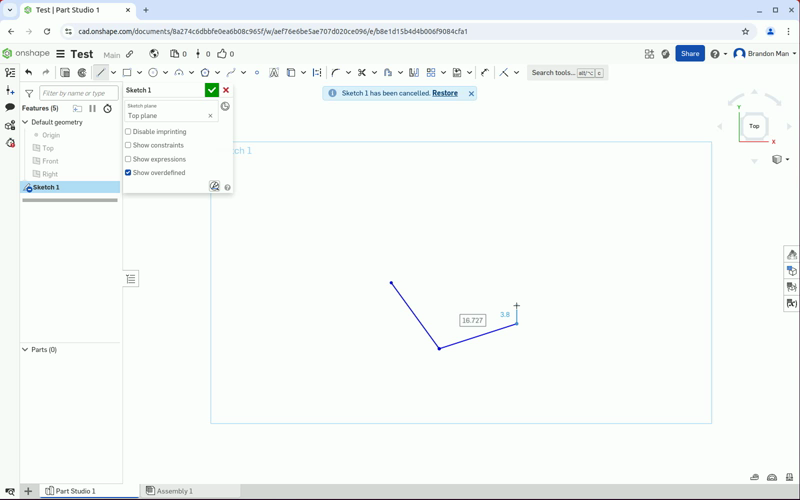
click(516, 305)
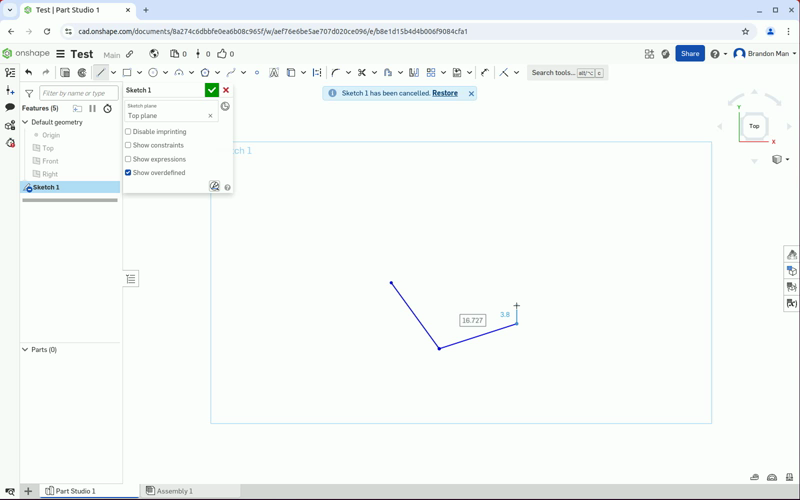
key_up(shift)
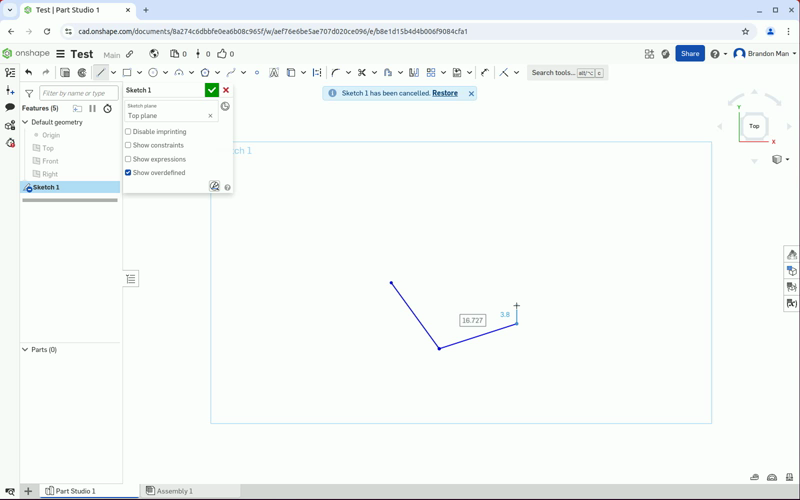
key_down(shift)
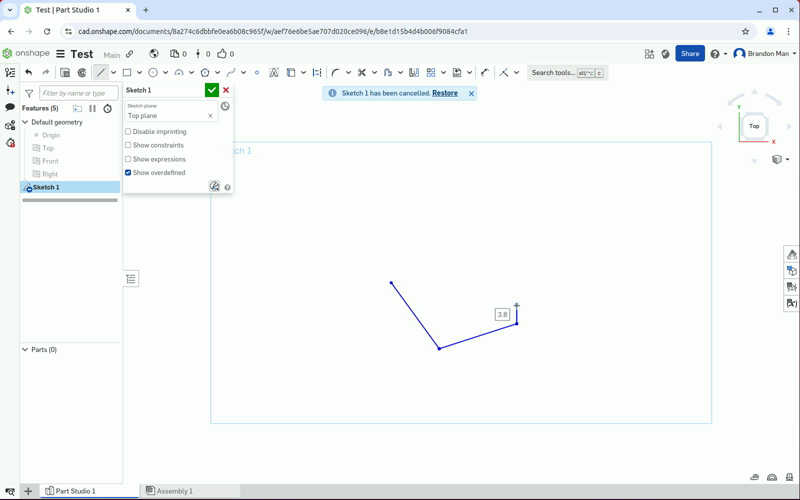
mouse_move(546, 305)
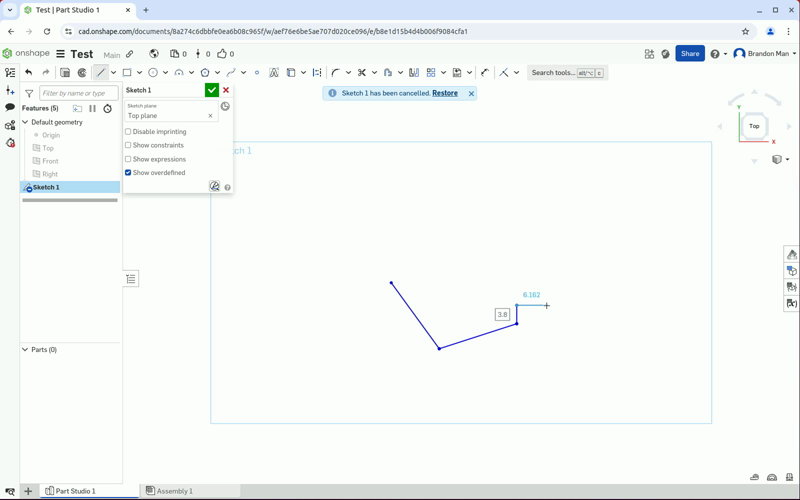
mouse_move(516, 282)
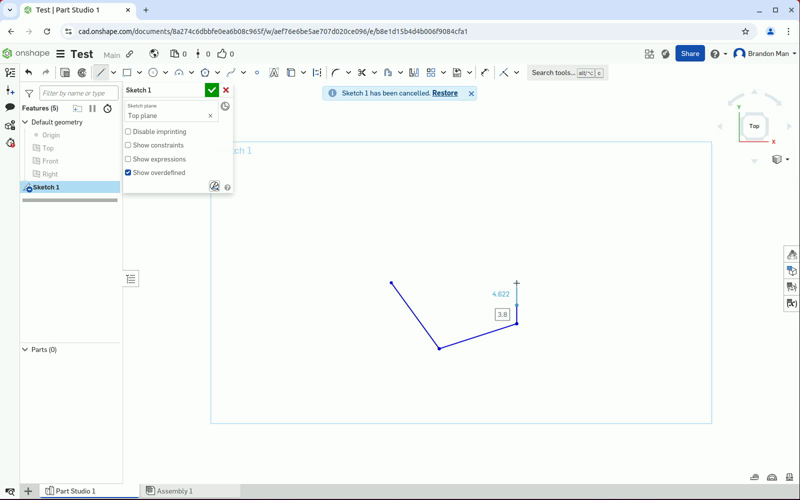
click(516, 282)
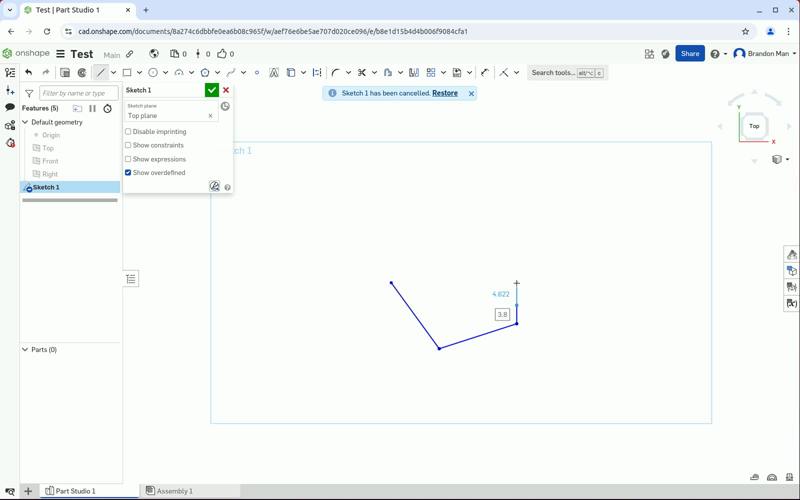
key_up(shift)
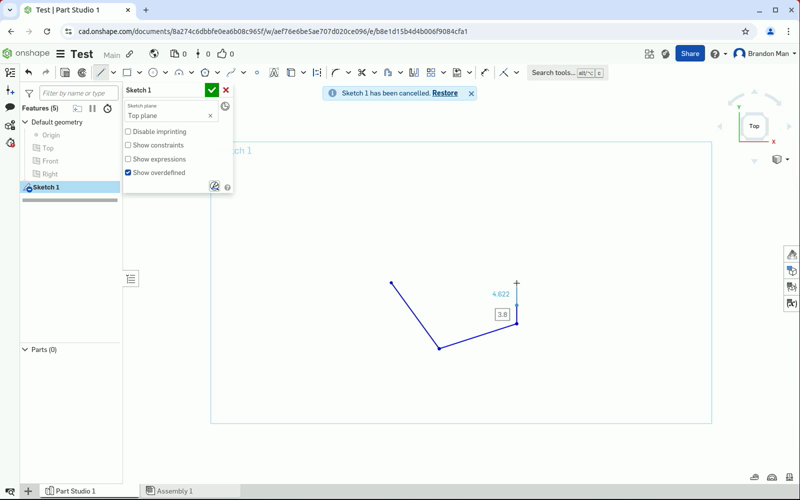
key_down(shift)
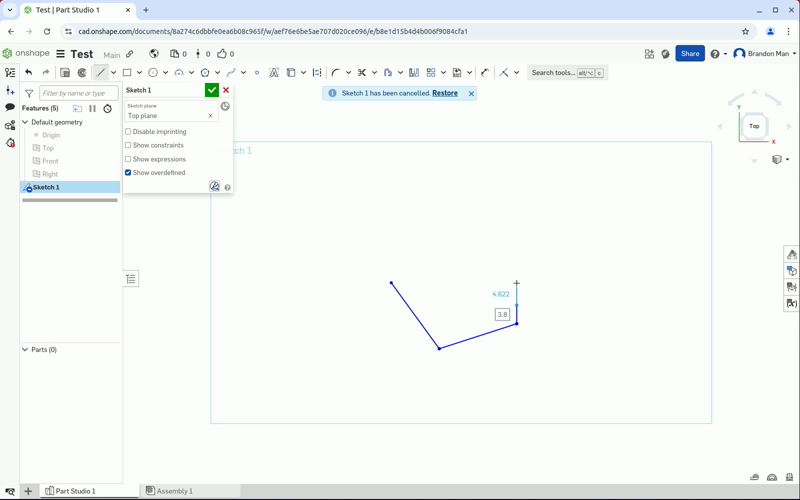
mouse_move(546, 282)
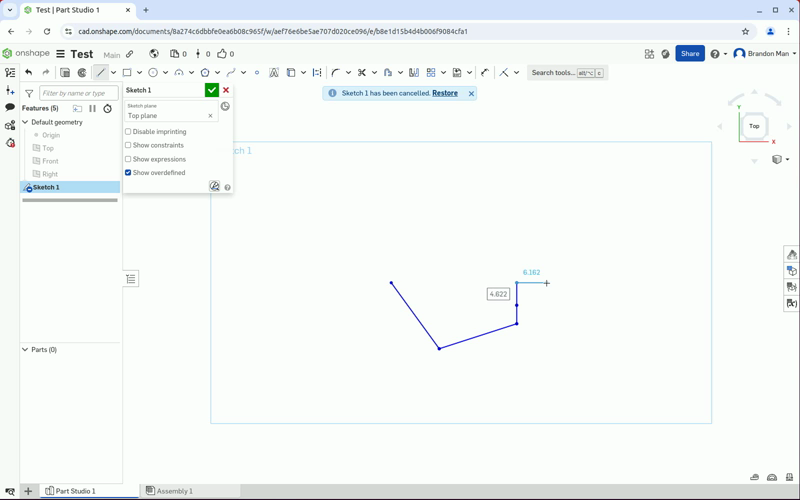
mouse_move(516, 260)
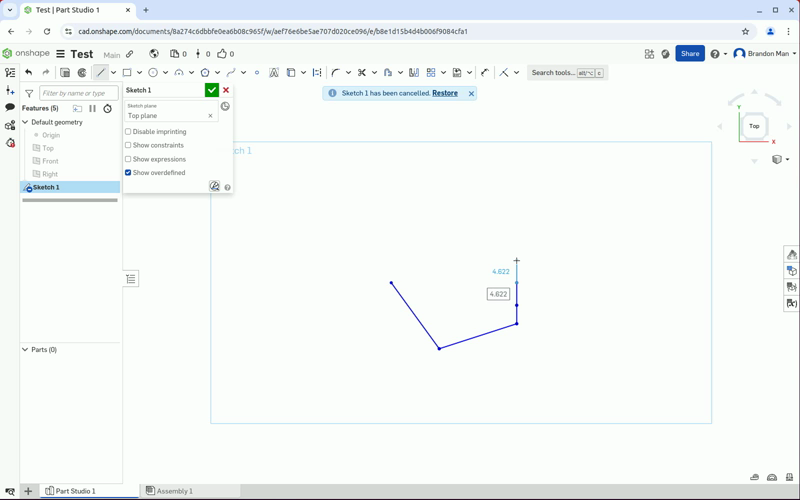
click(516, 260)
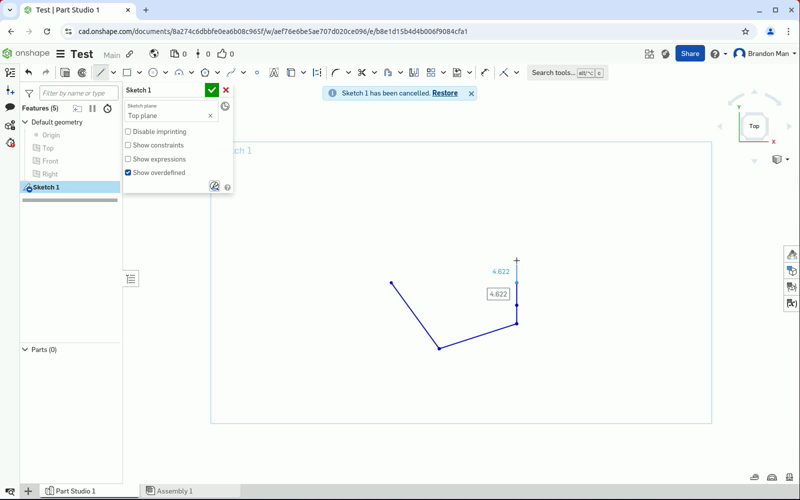
key_up(shift)
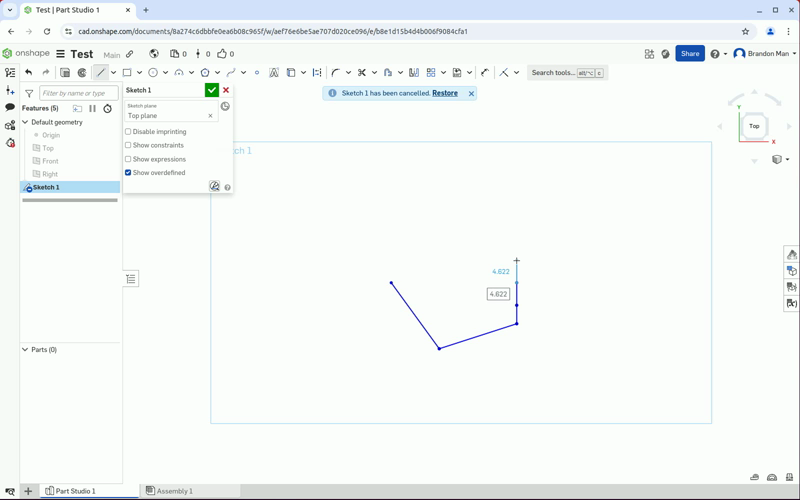
key_down(shift)
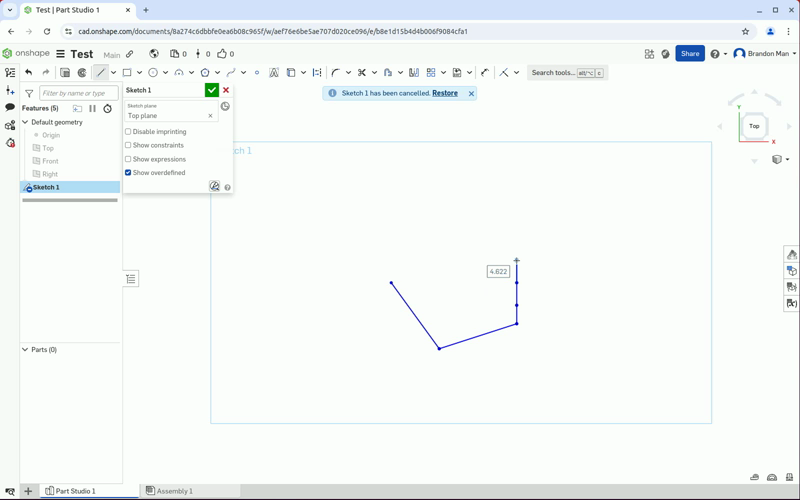
mouse_move(546, 260)
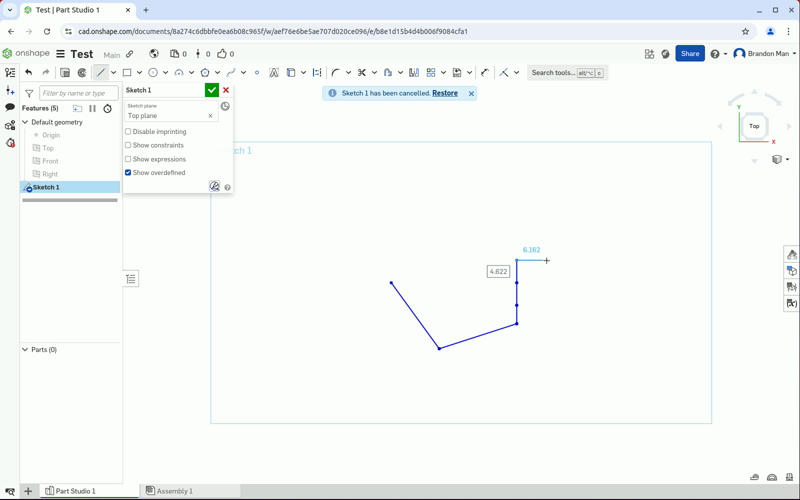
mouse_move(516, 242)
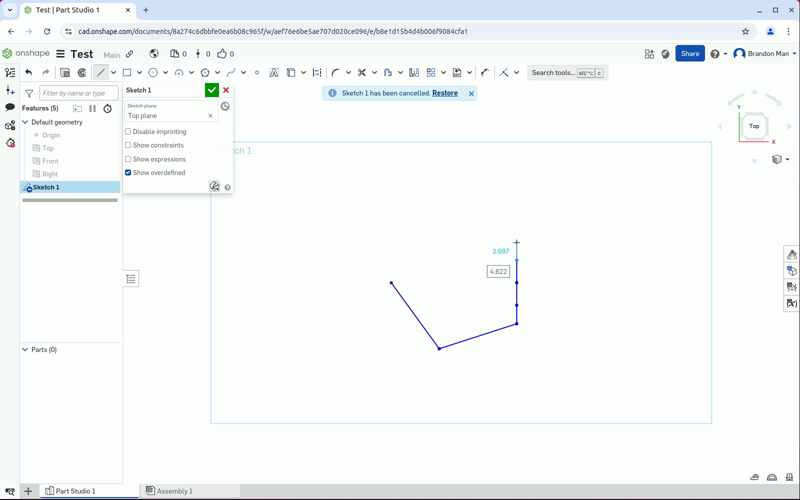
click(516, 242)
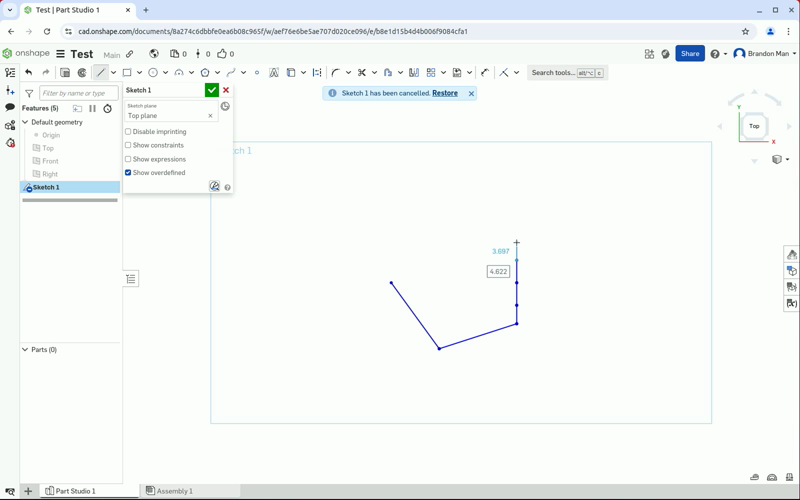
key_up(shift)
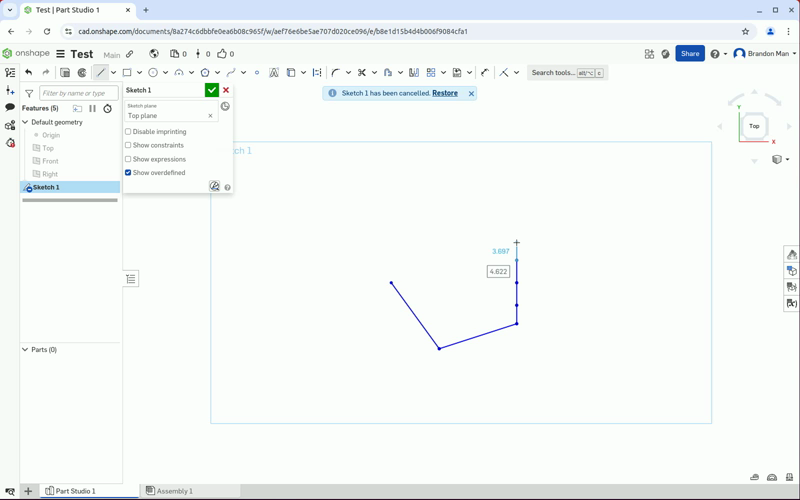
key_down(shift)
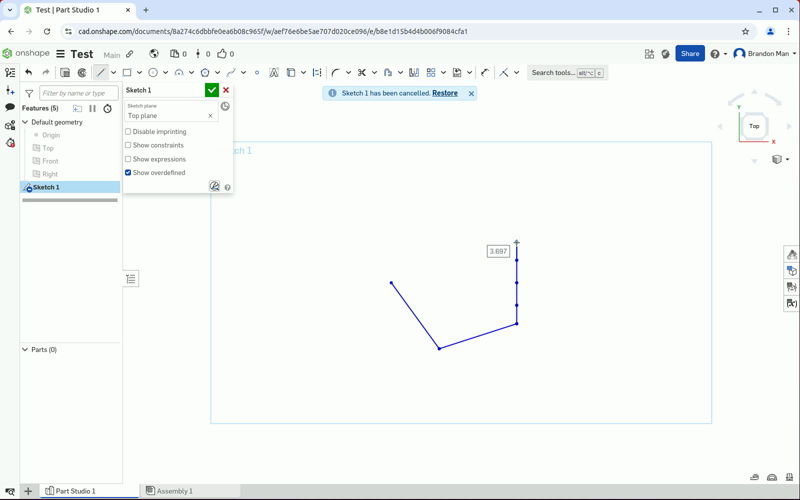
mouse_move(439, 216)
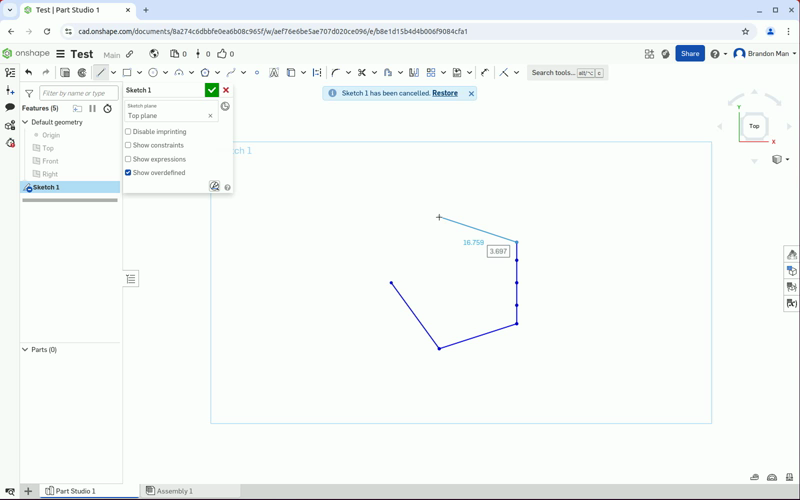
click(439, 216)
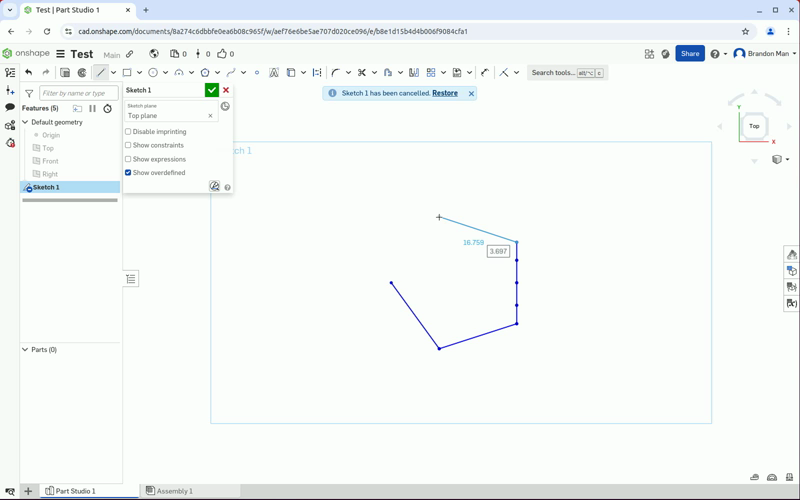
key_up(shift)
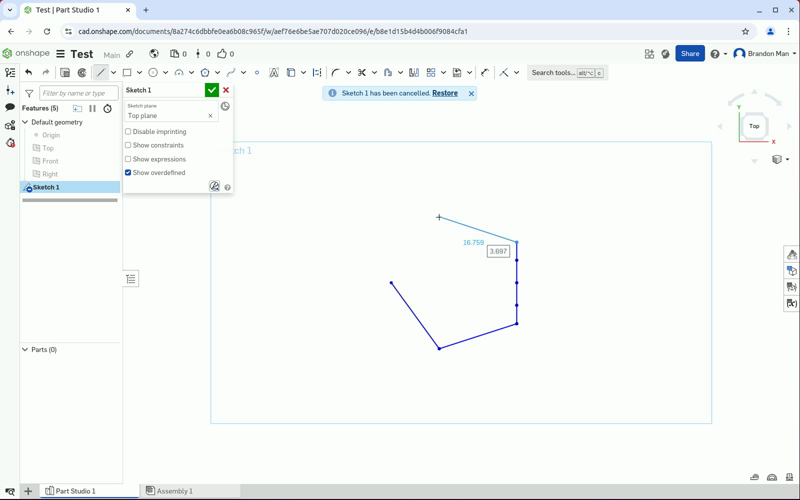
key_down(shift)
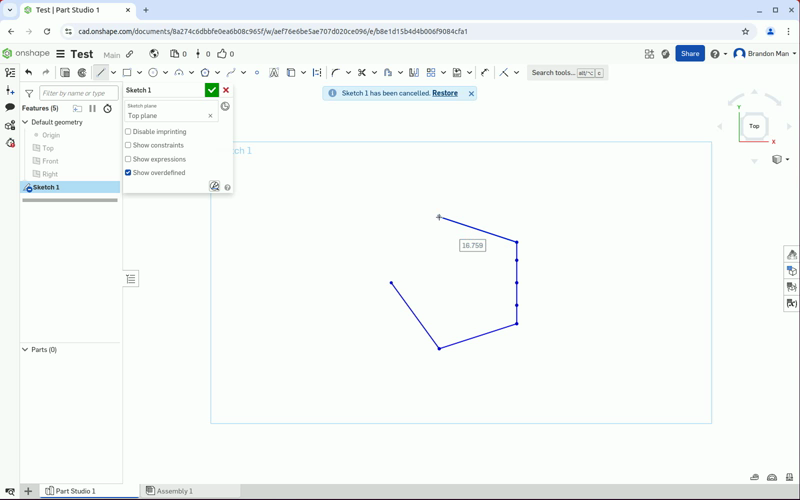
mouse_move(391, 282)
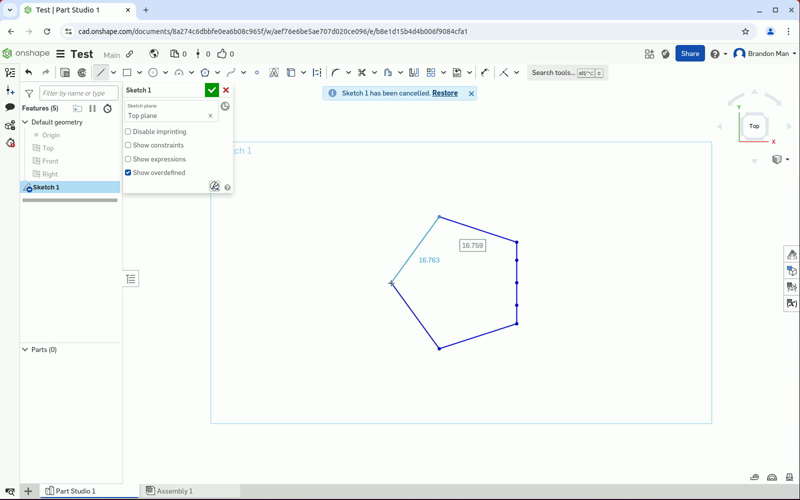
key_up(shift)
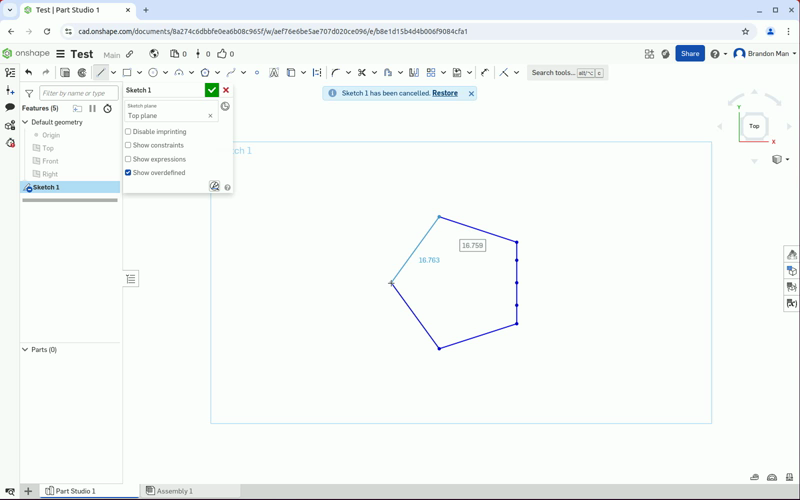
click(391, 282)
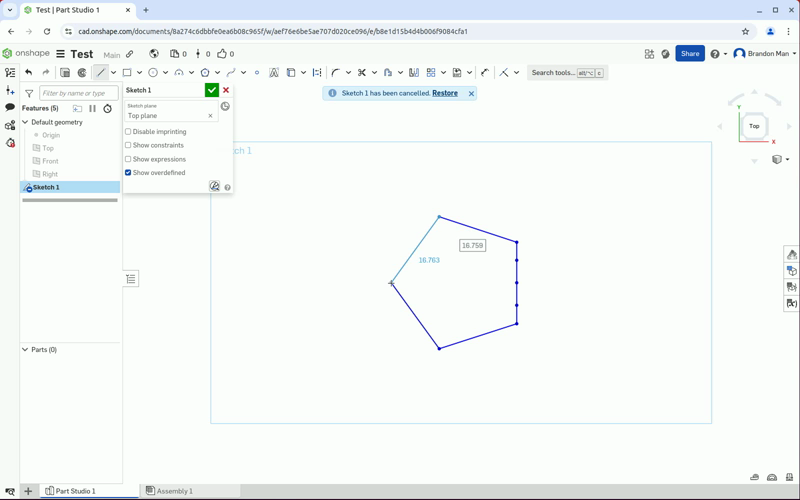
key(esc)
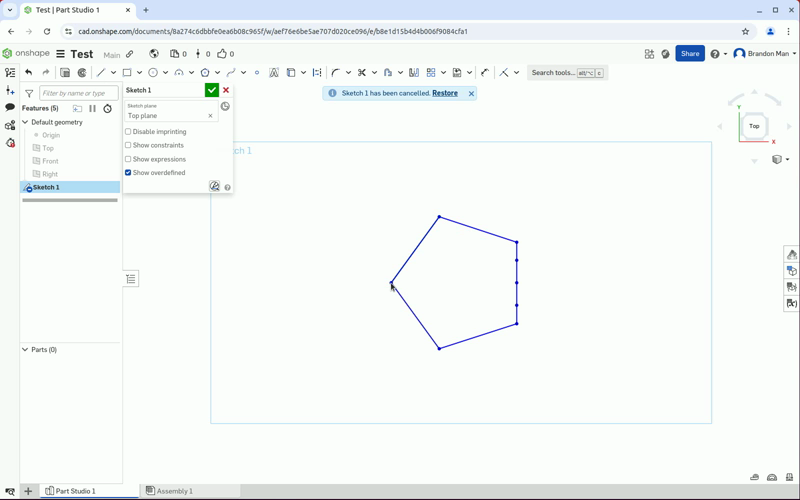
mouse_move(469, 276)
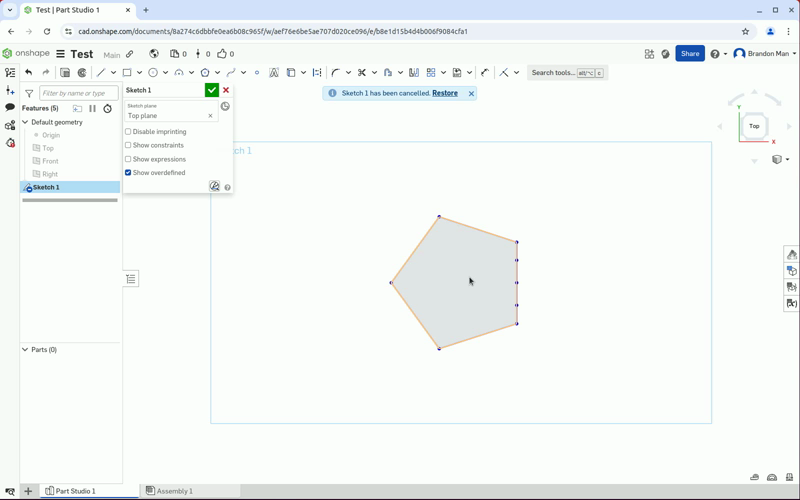
click(469, 276)
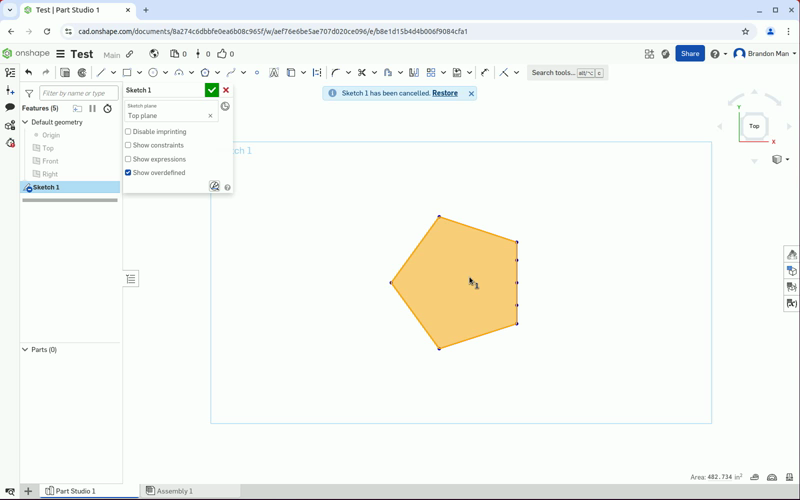
mouse_move(73, 352)
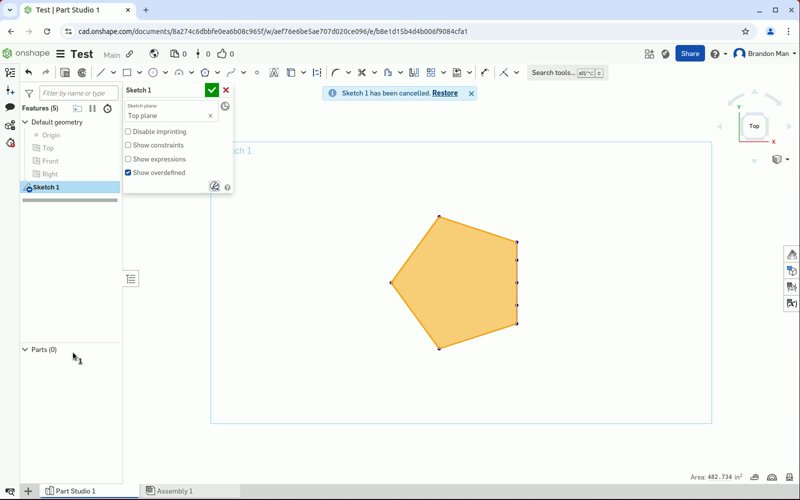
key(shift+y)
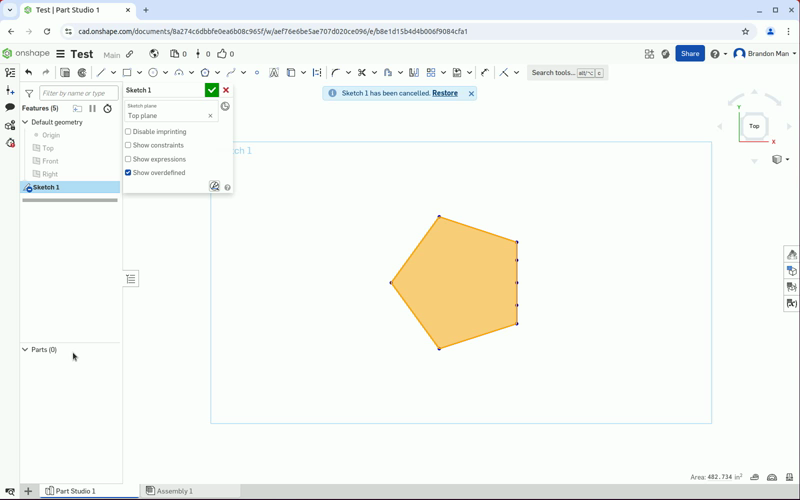
key(shift+e)
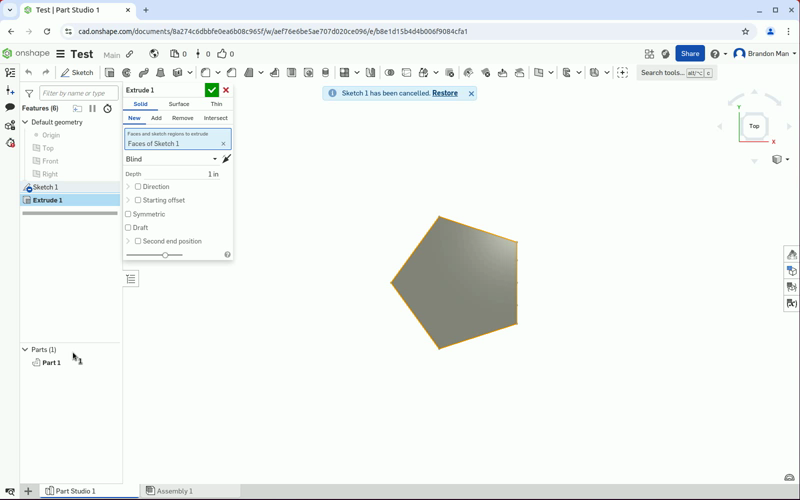
mouse_move(143, 106)
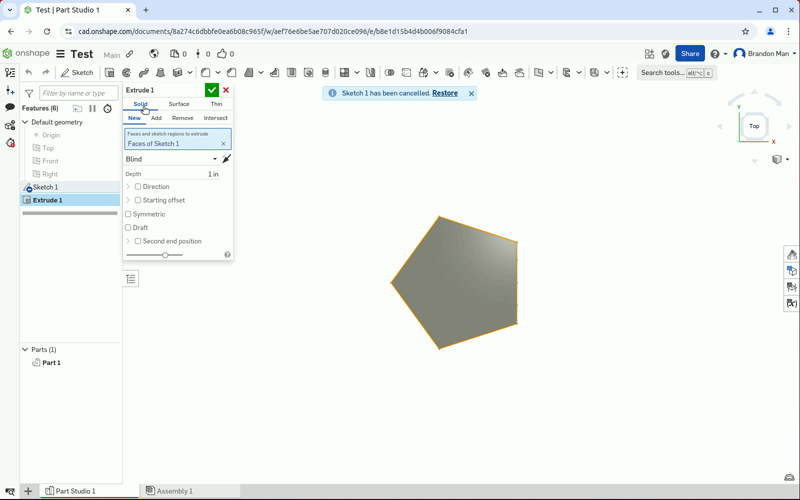
click(143, 106)
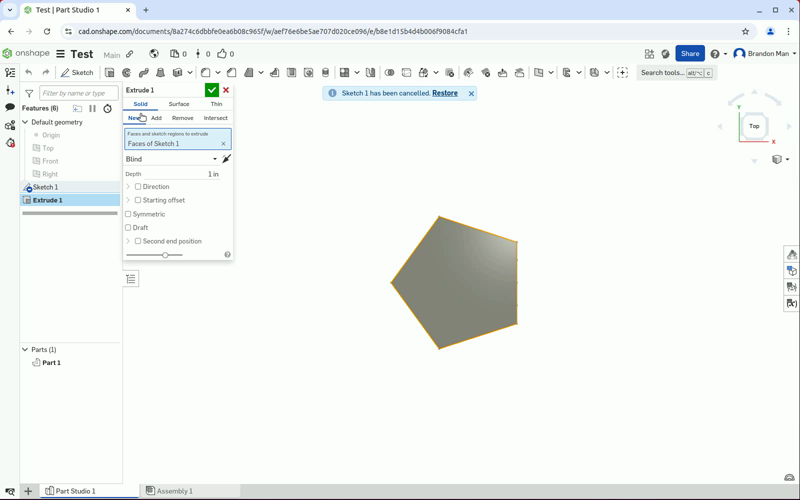
mouse_move(137, 120)
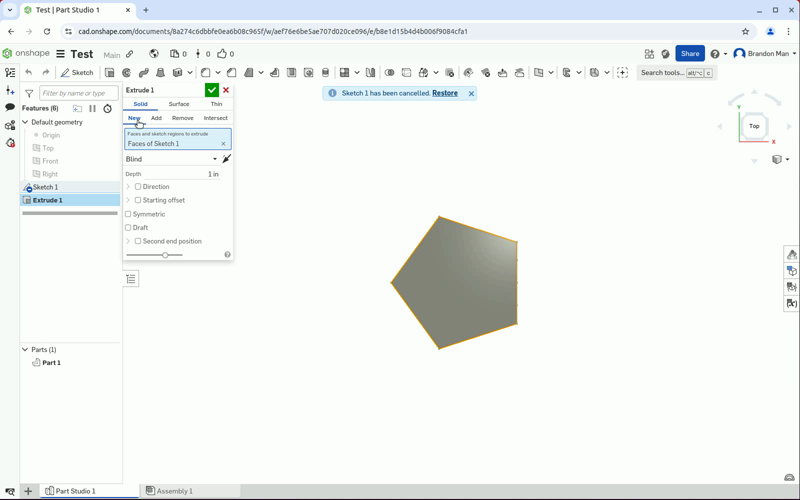
click(137, 120)
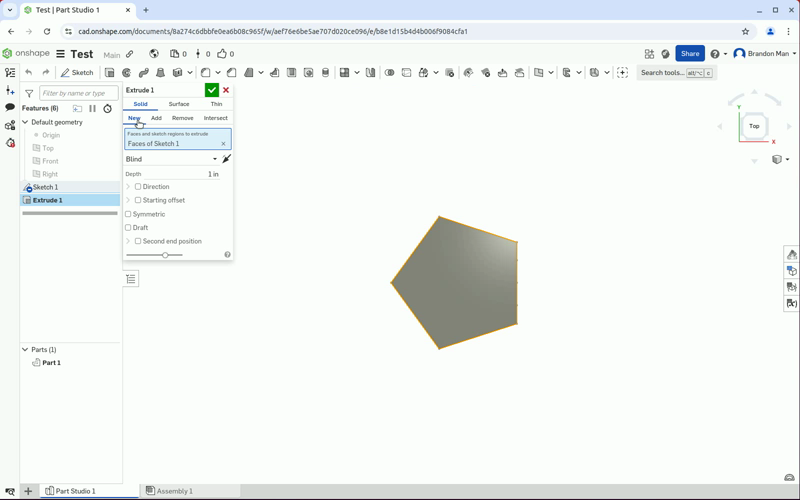
key(tab, 4)
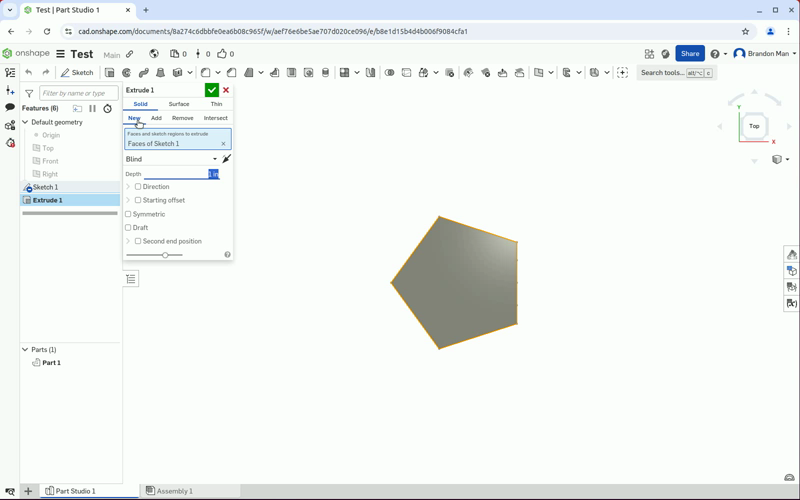
text(23.108)
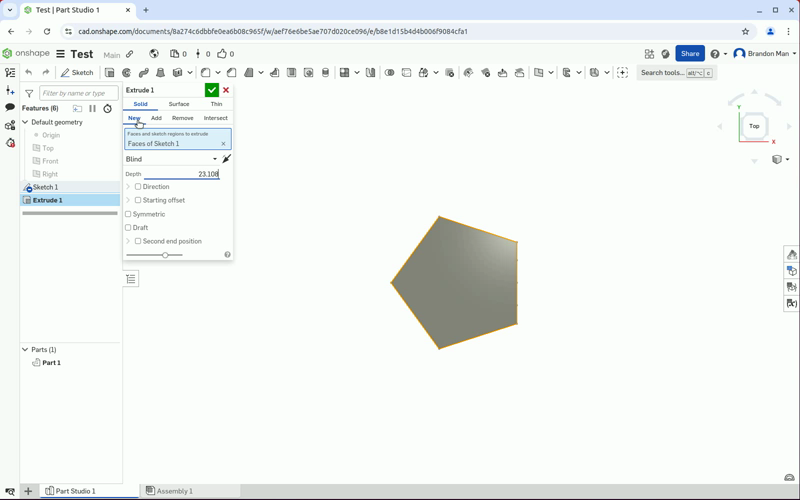
key(enter)
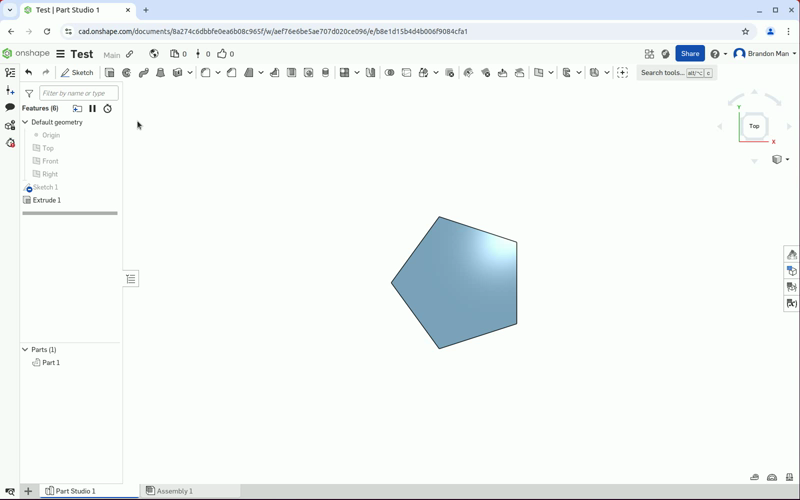
key(shift+h)
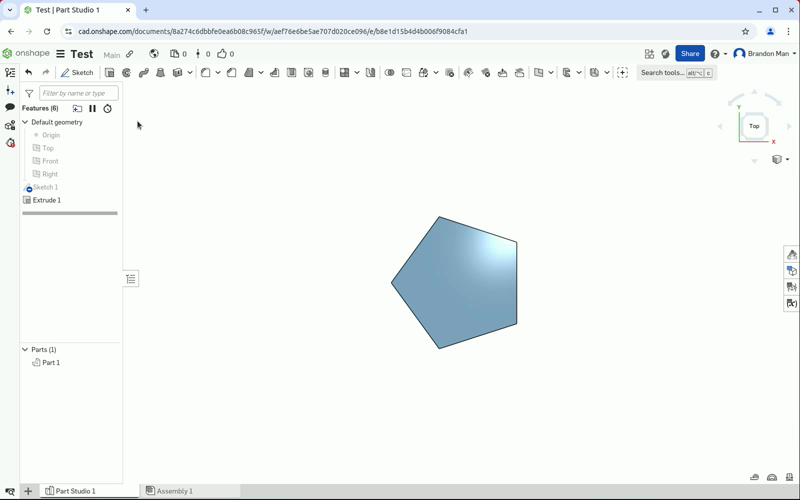
key(shift+h)
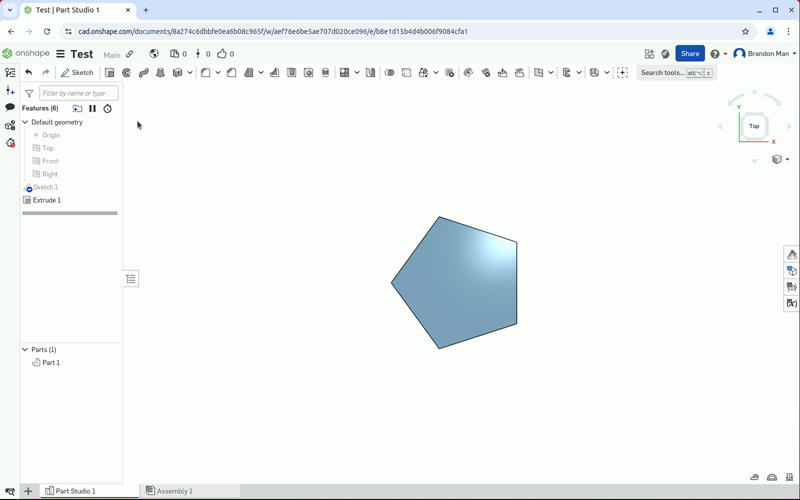
mouse_move(73, 189)
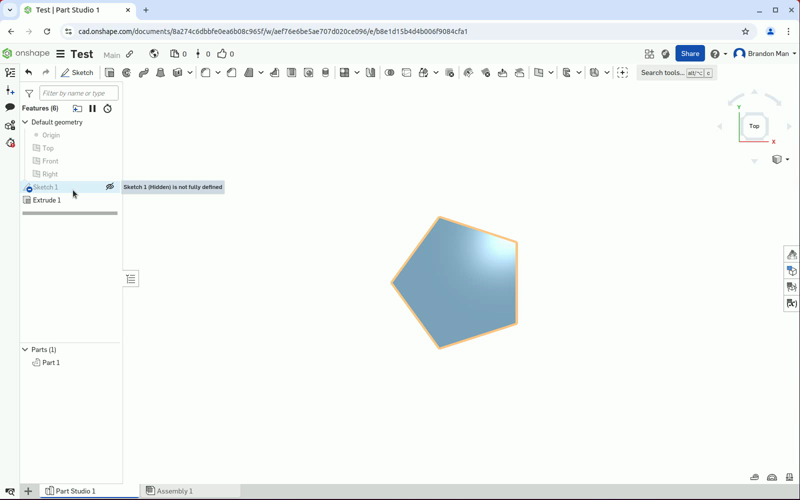
click(73, 189)
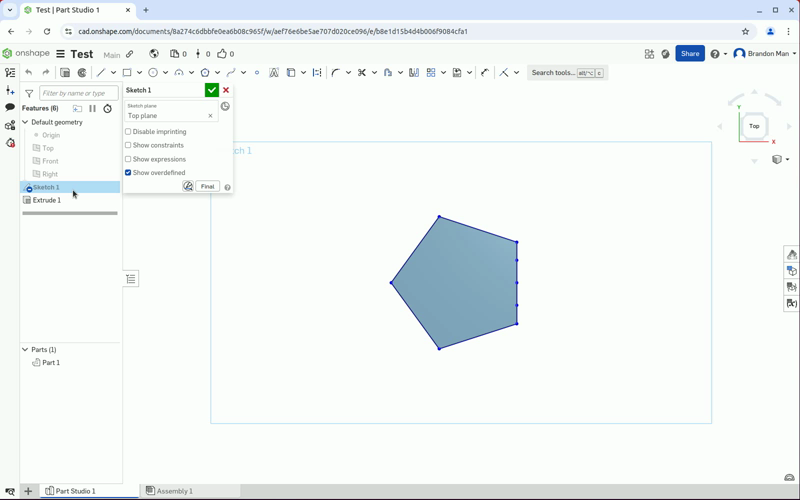
mouse_move(229, 92)
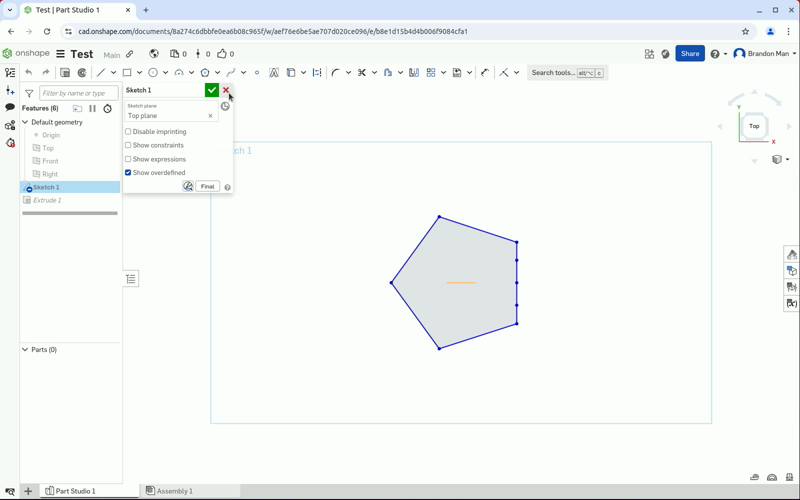
click(229, 92)
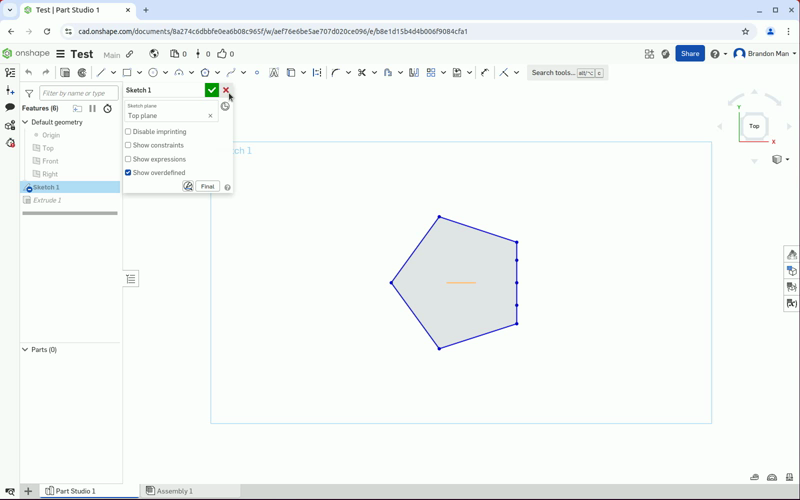
key(shift+s)
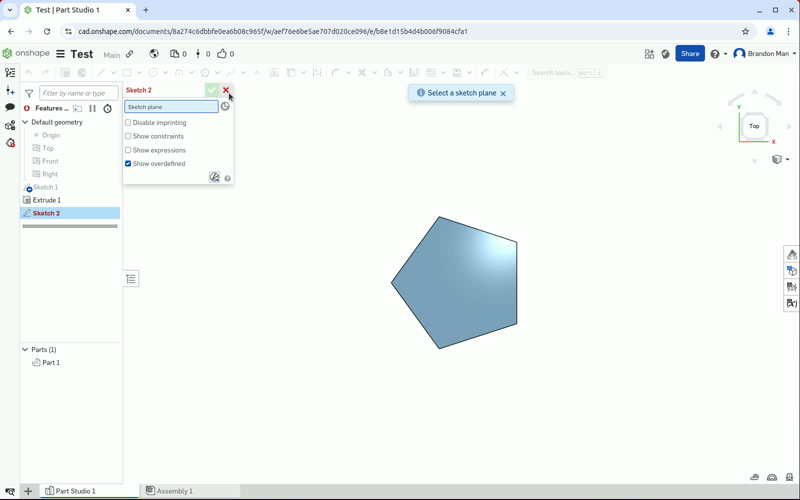
mouse_move(73, 150)
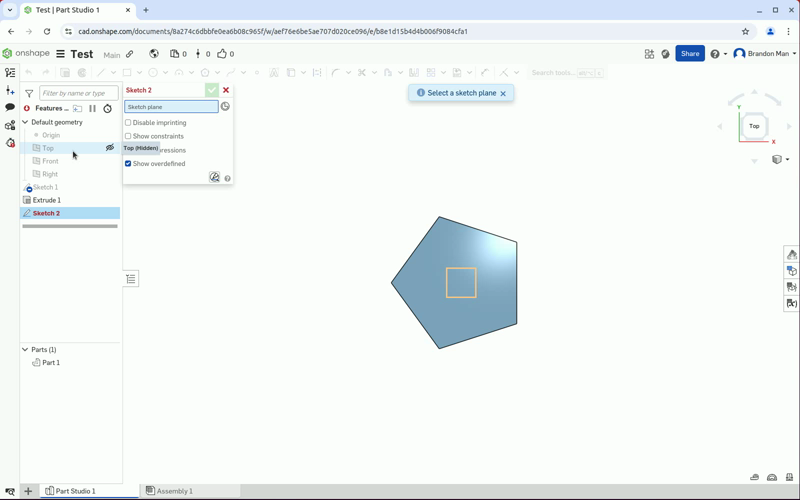
click(73, 150)
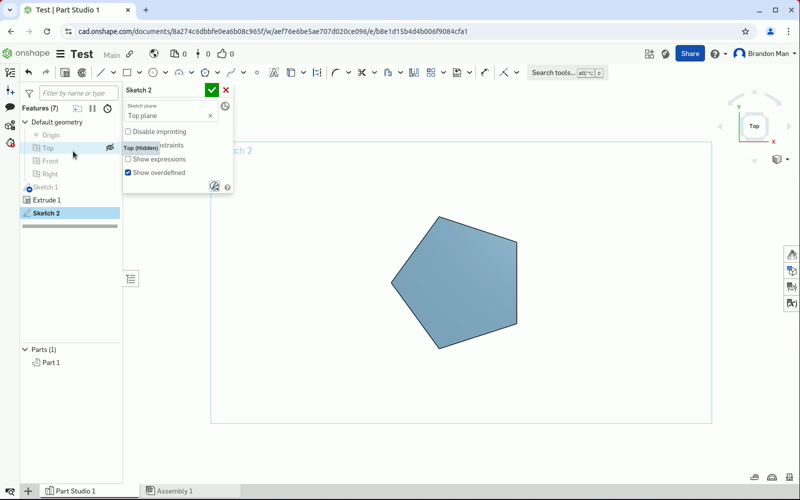
mouse_move(73, 352)
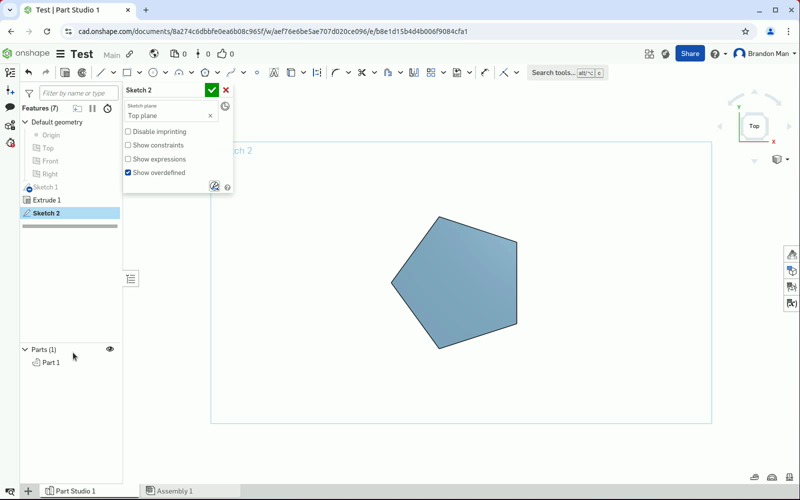
key(y)
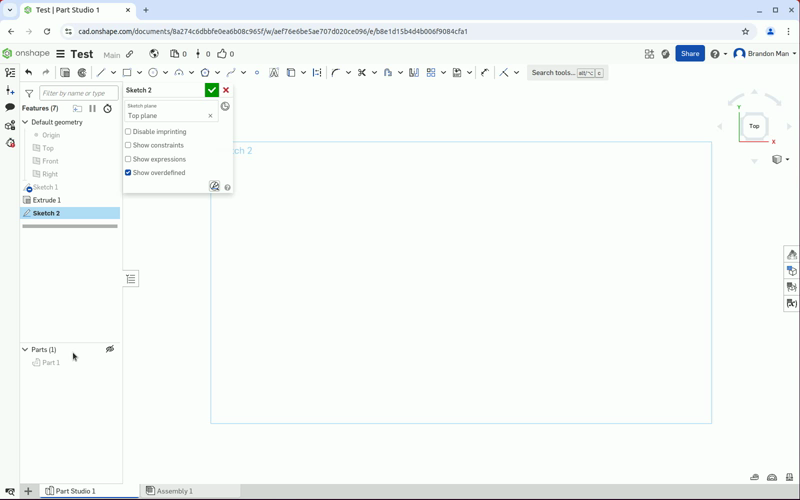
key(l)
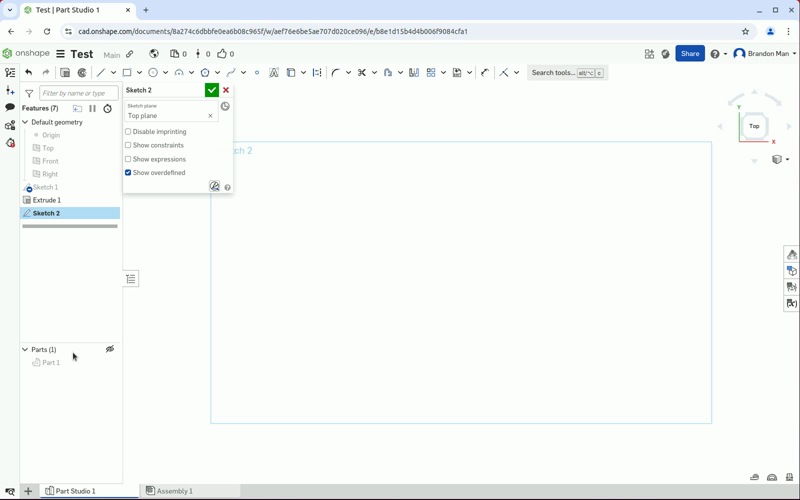
key_down(shift)
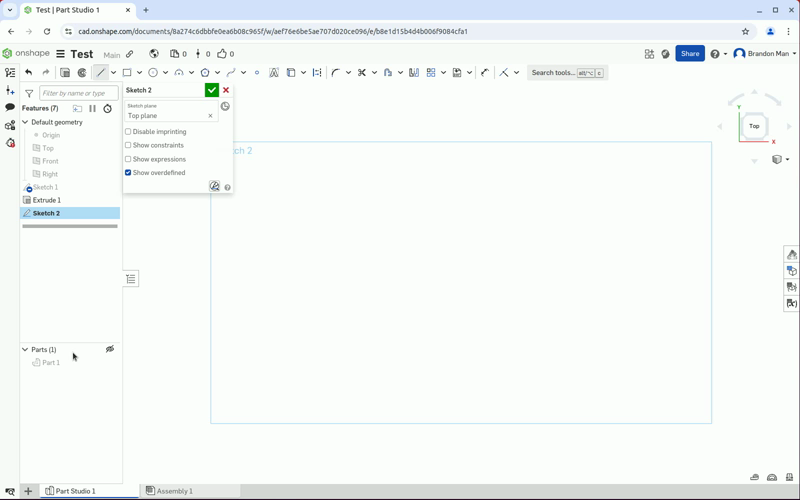
mouse_move(516, 260)
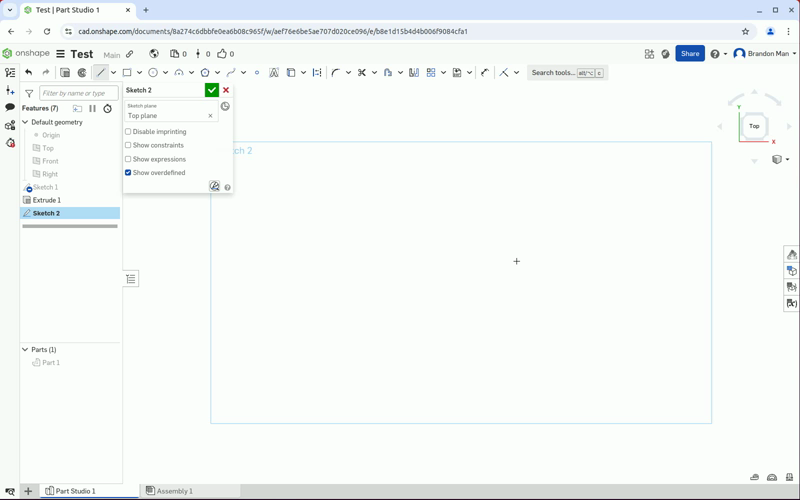
click(516, 260)
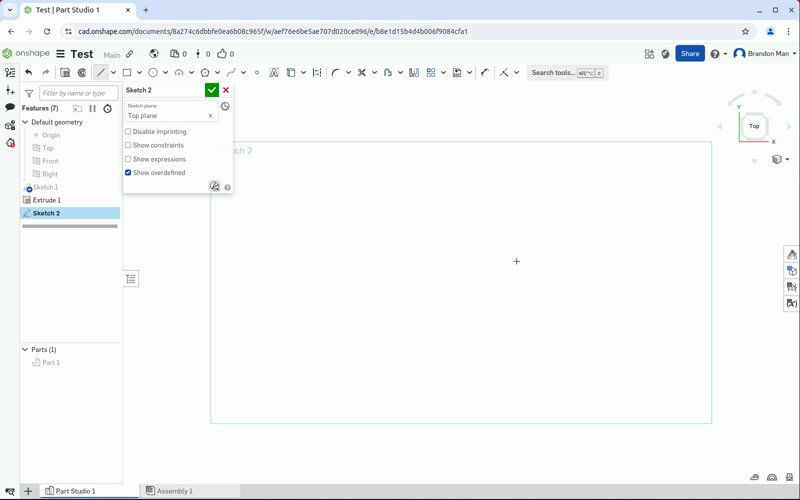
key_up(shift)
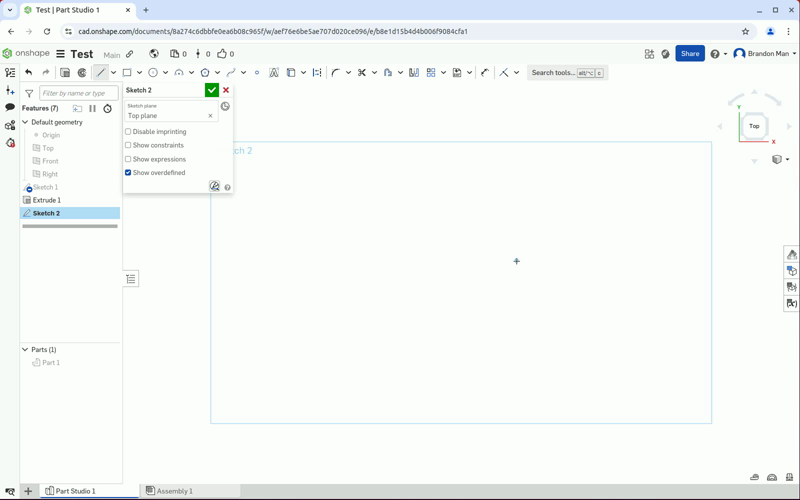
key_down(shift)
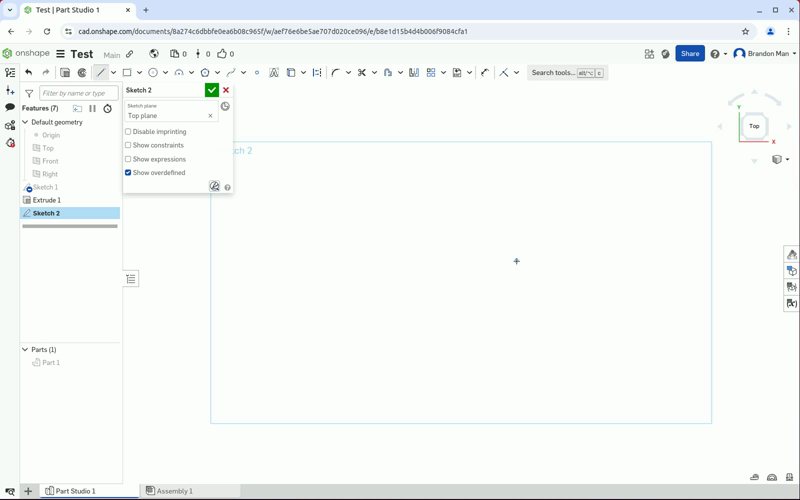
mouse_move(546, 260)
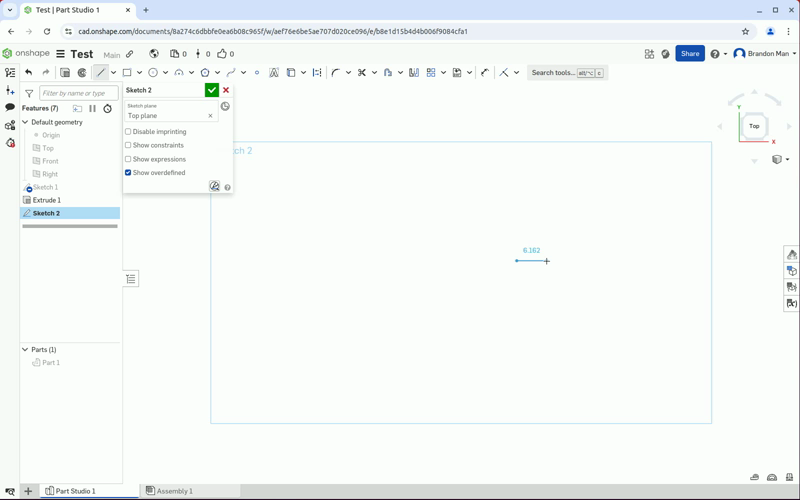
mouse_move(536, 260)
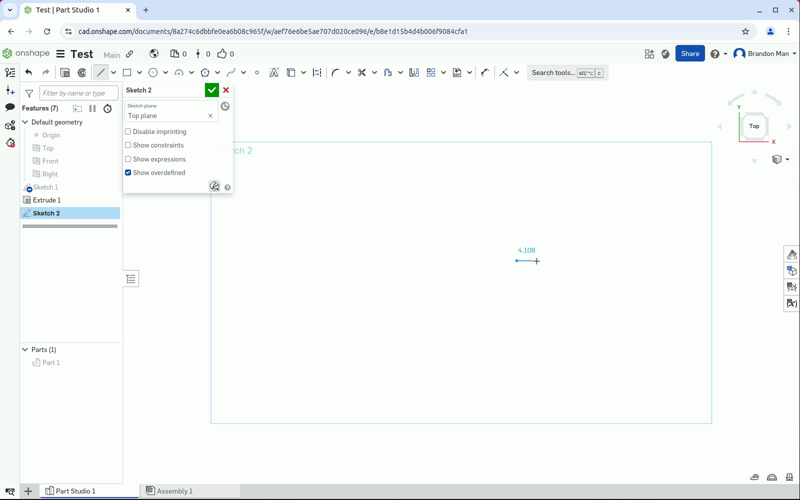
click(536, 260)
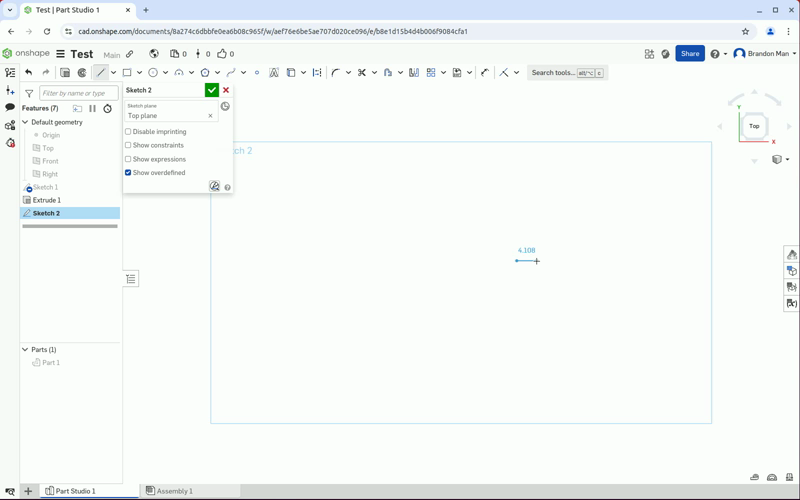
key_up(shift)
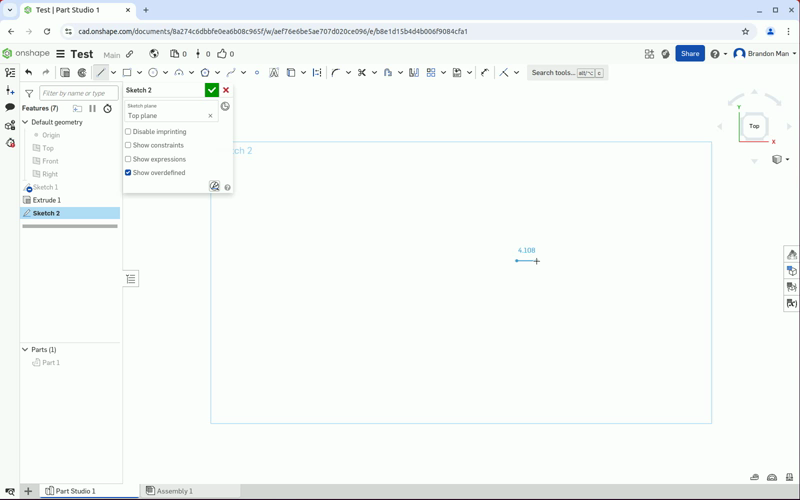
key_down(shift)
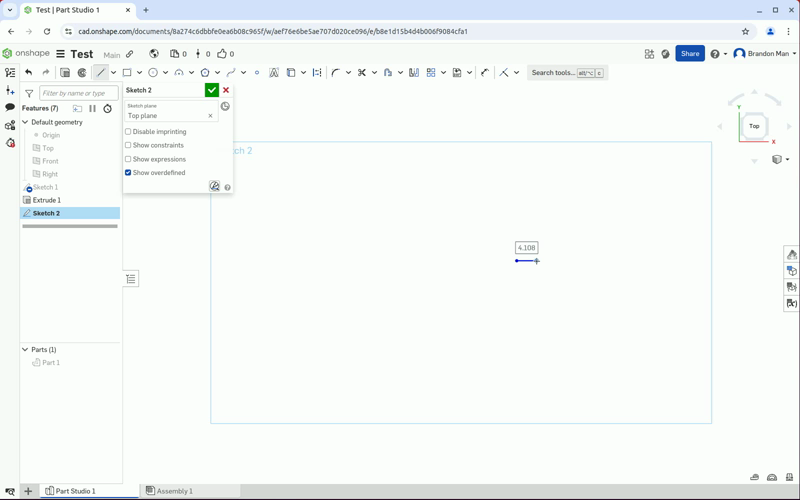
mouse_move(566, 260)
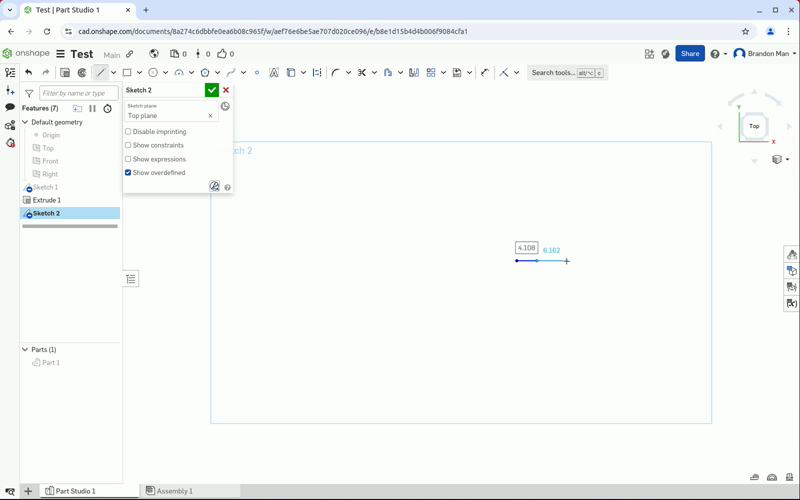
mouse_move(536, 240)
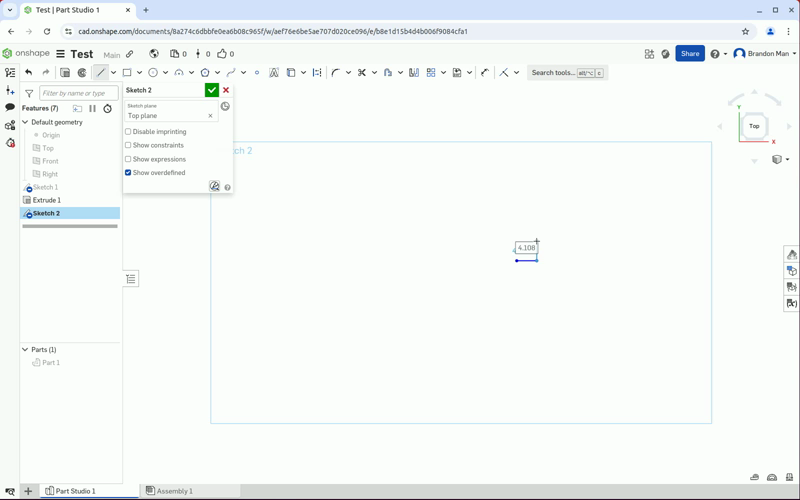
click(536, 240)
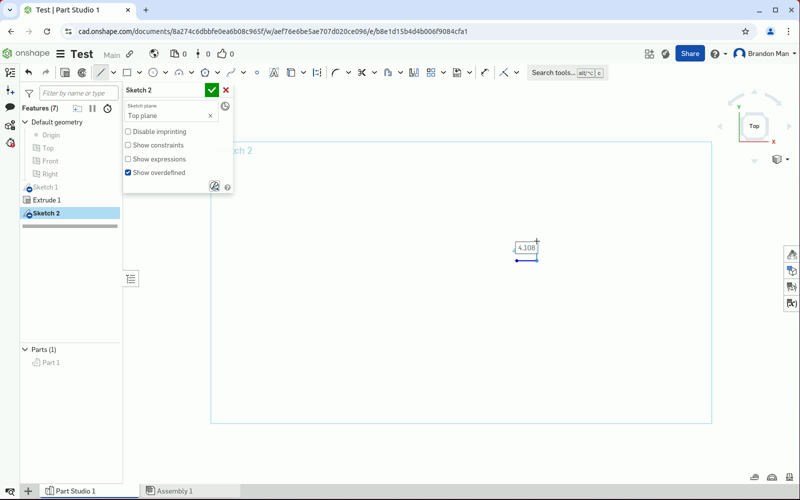
key_up(shift)
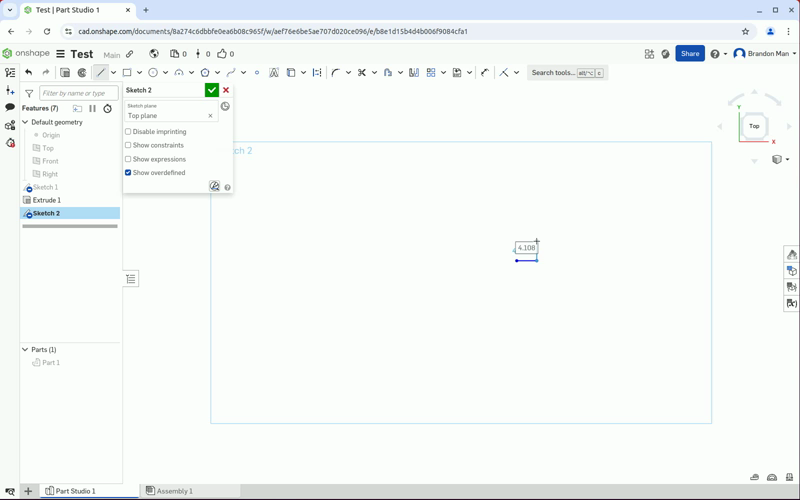
key_down(shift)
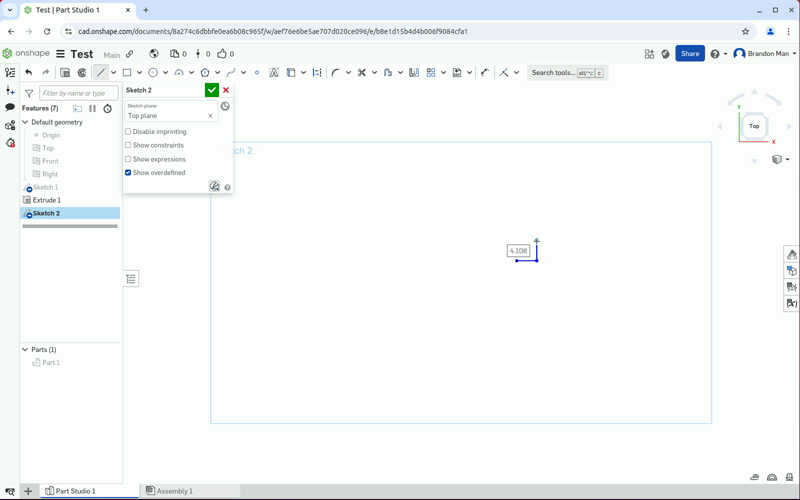
mouse_move(566, 240)
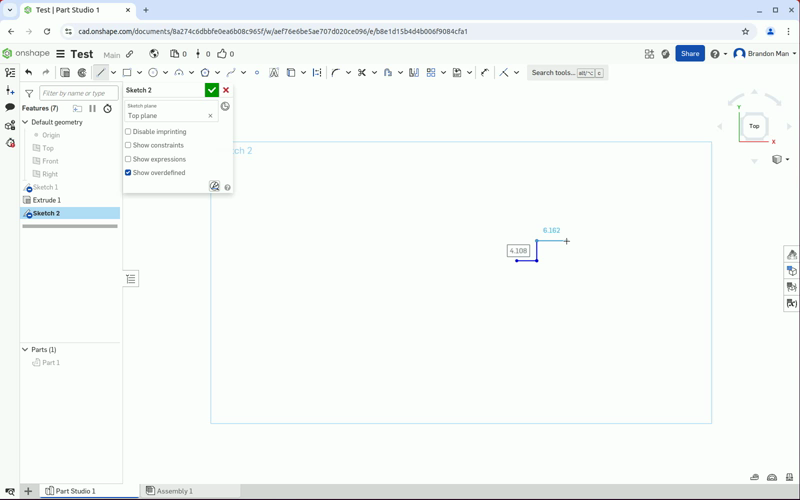
mouse_move(516, 240)
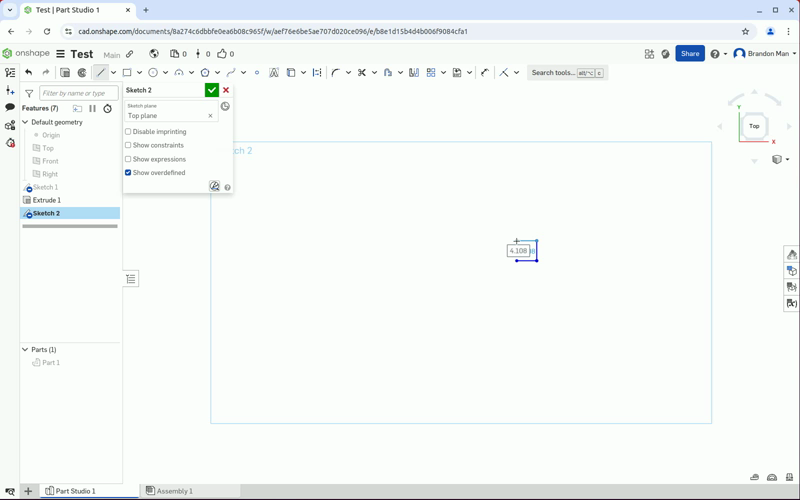
click(516, 240)
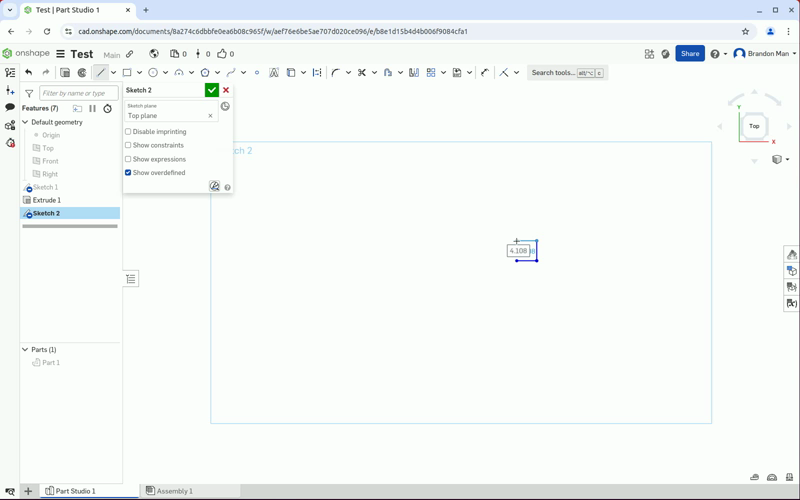
key_up(shift)
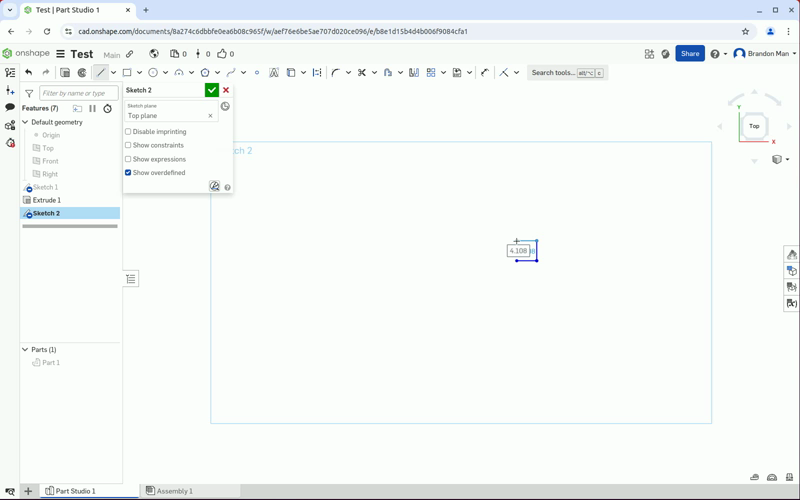
mouse_move(546, 240)
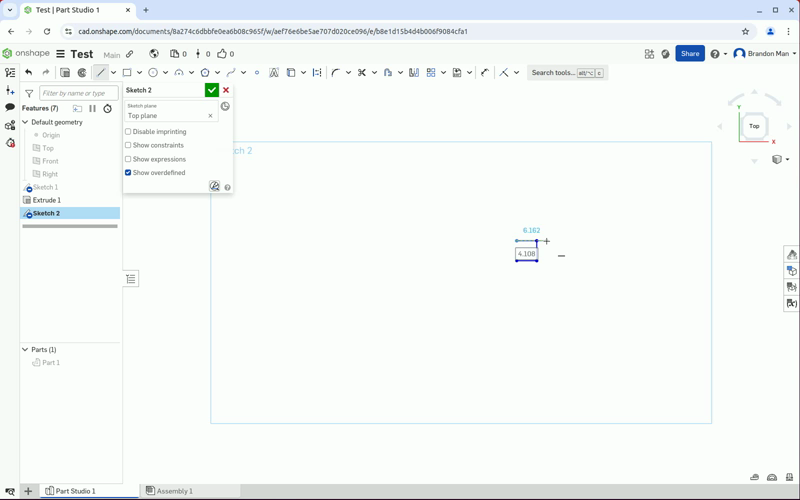
key_down(shift)
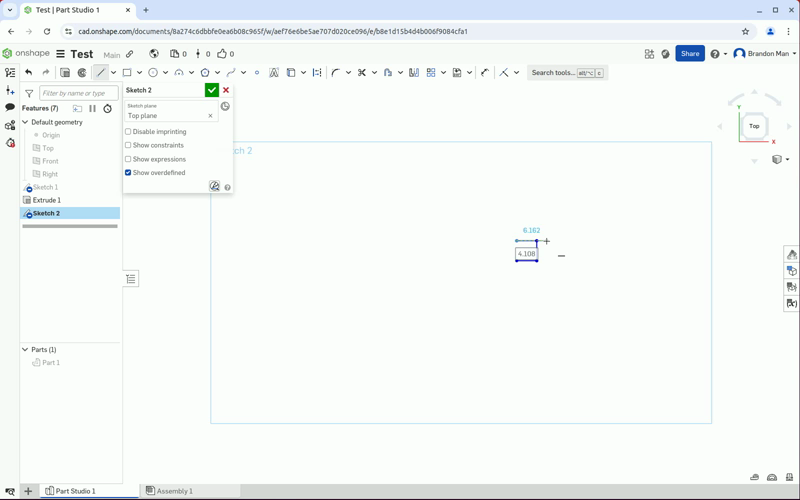
mouse_move(516, 260)
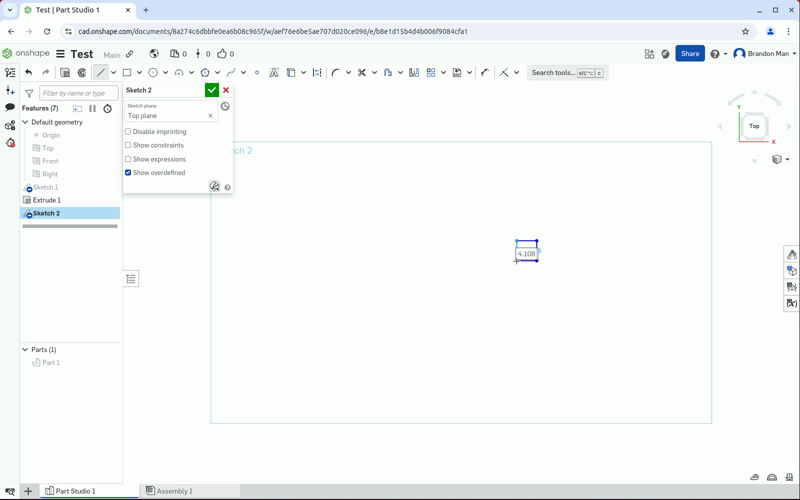
key_up(shift)
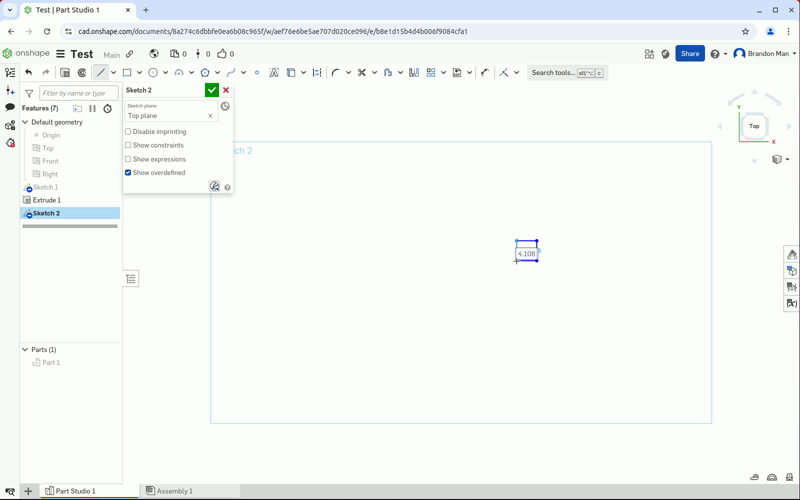
click(516, 260)
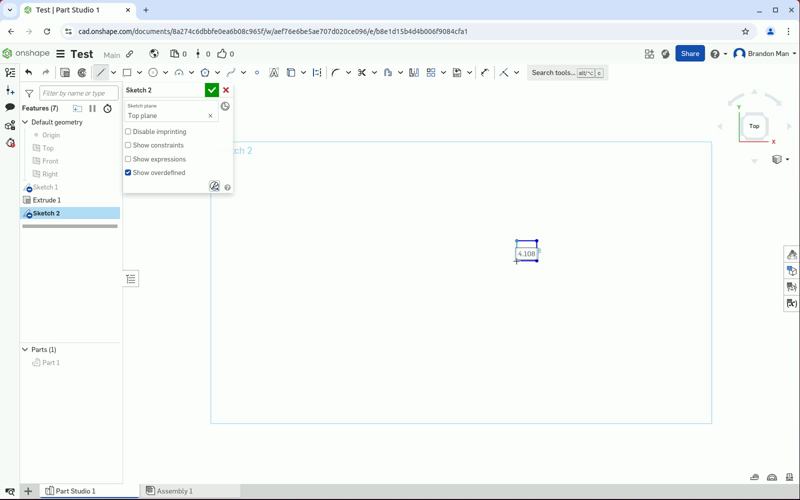
key(esc)
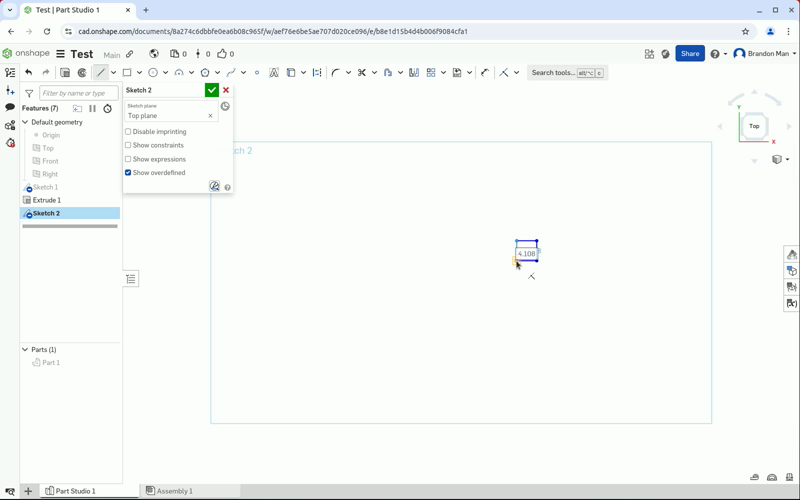
mouse_move(521, 259)
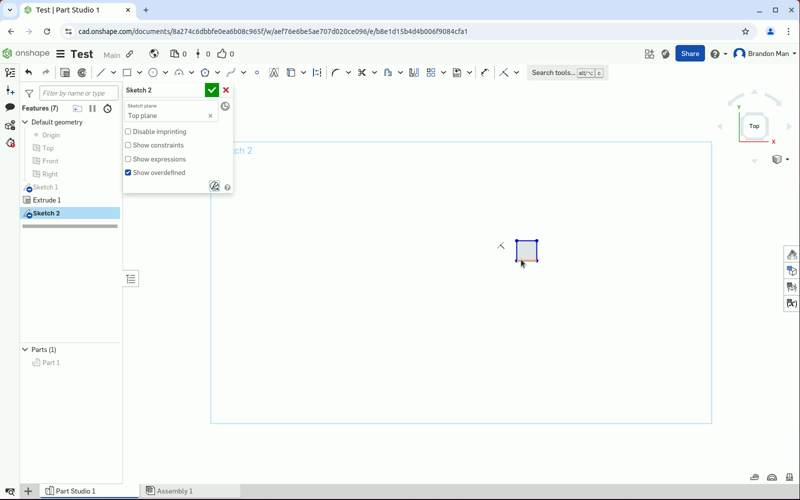
scroll(6)
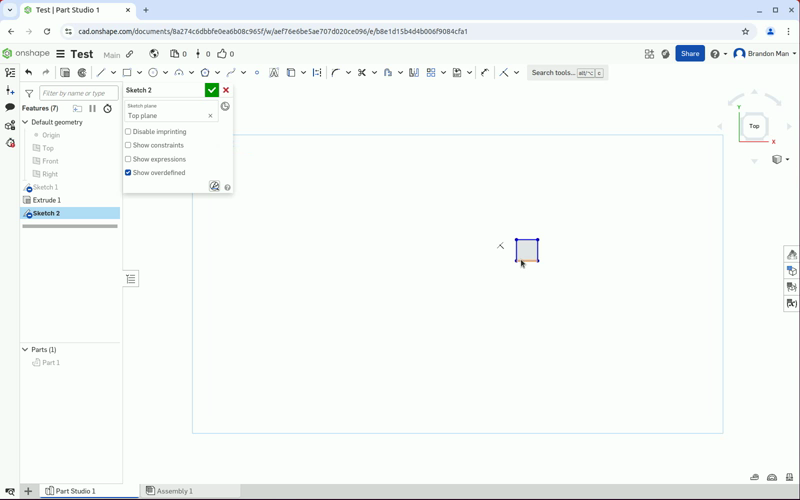
scroll(6)
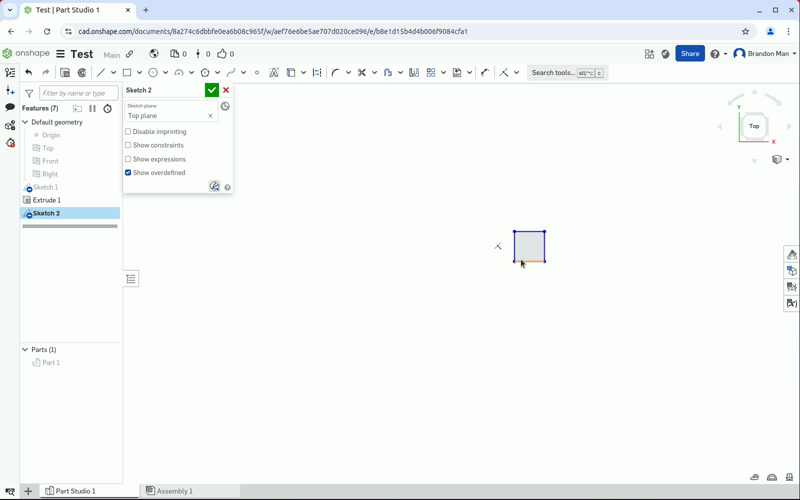
scroll(6)
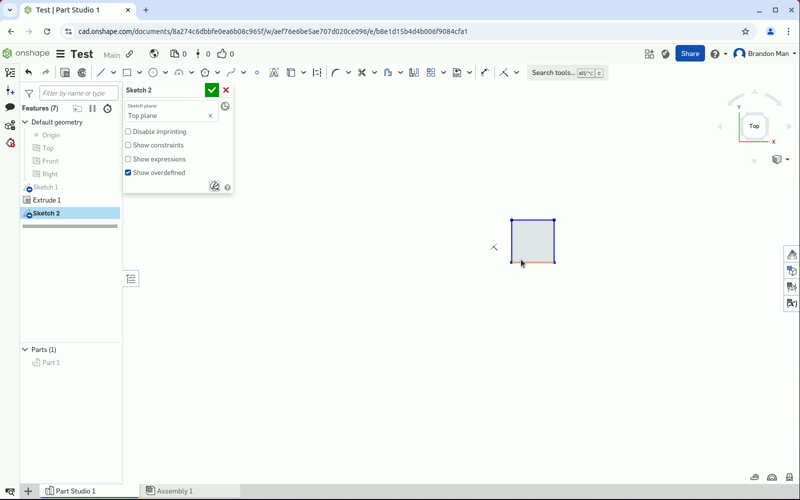
scroll(6)
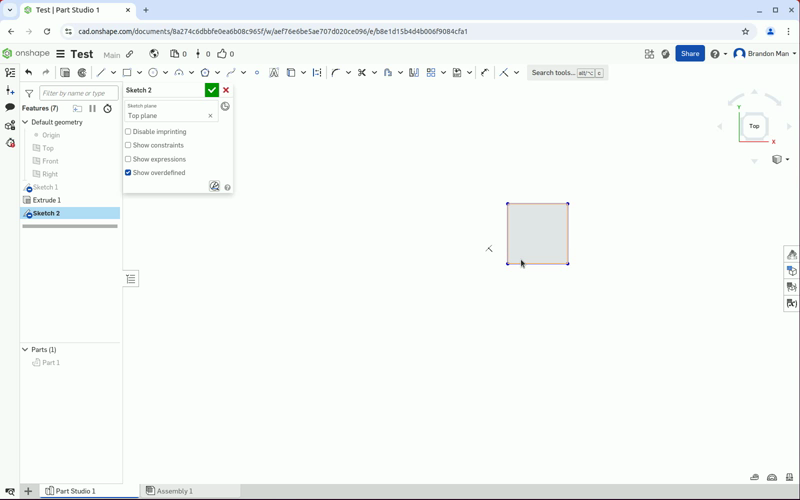
scroll(6)
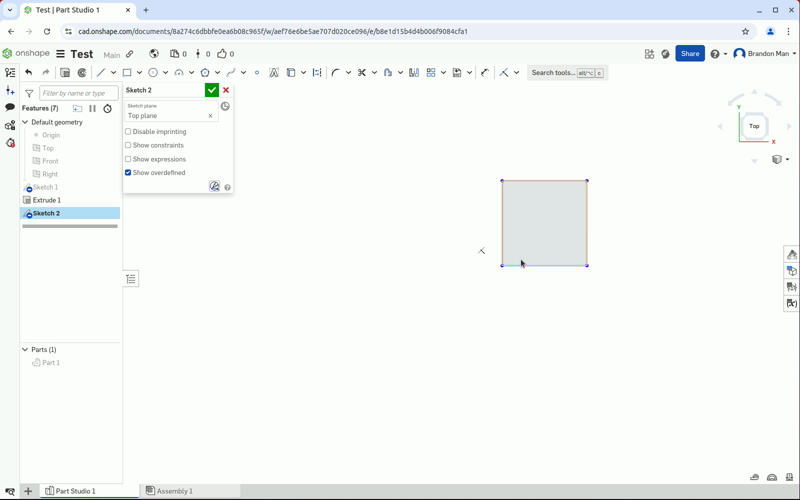
scroll(6)
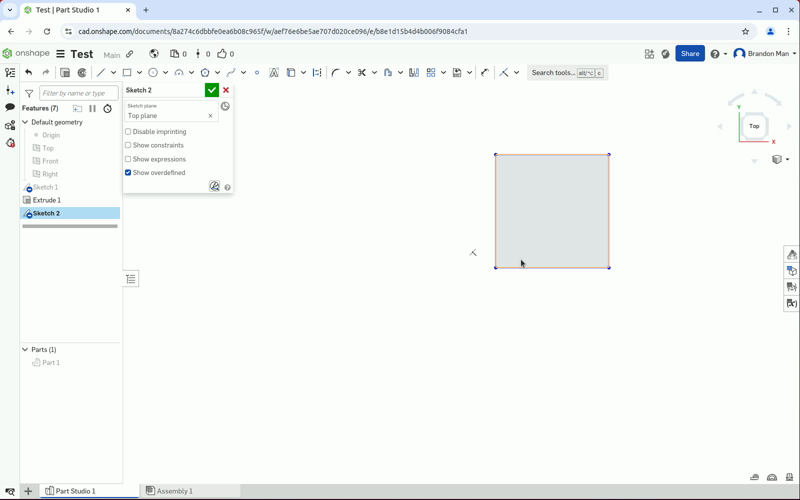
scroll(6)
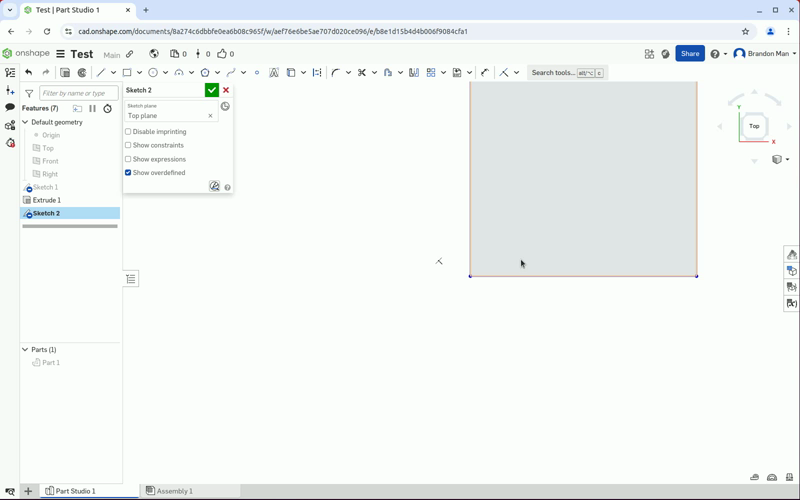
click(521, 259)
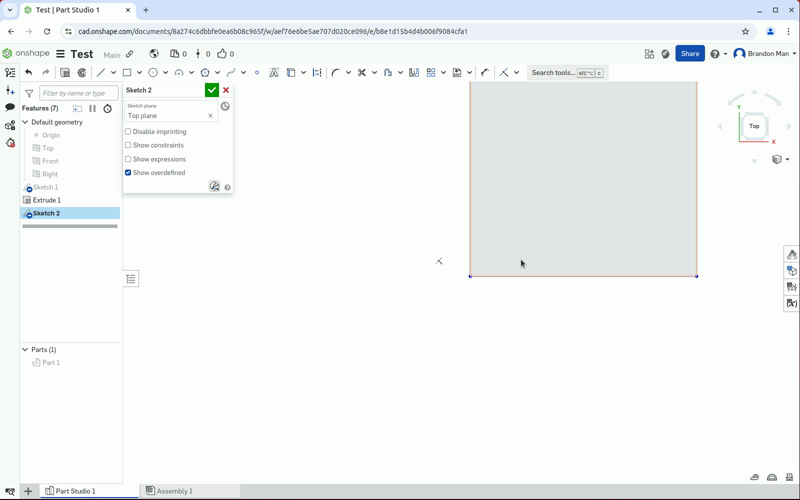
scroll(-6)
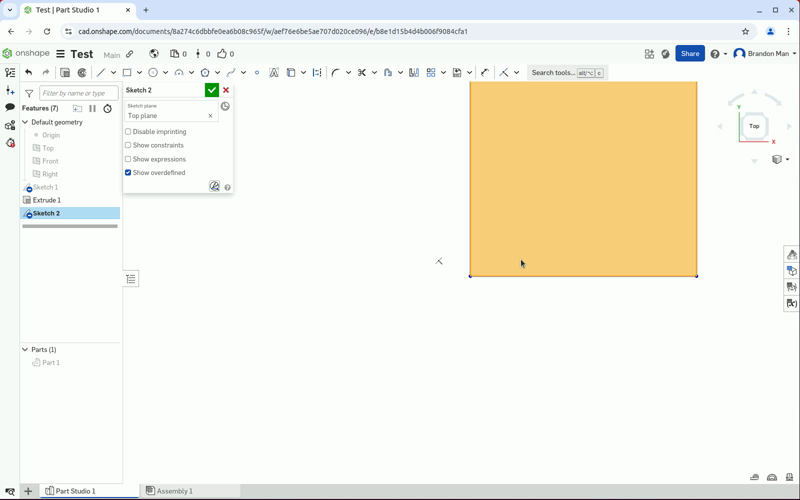
scroll(-6)
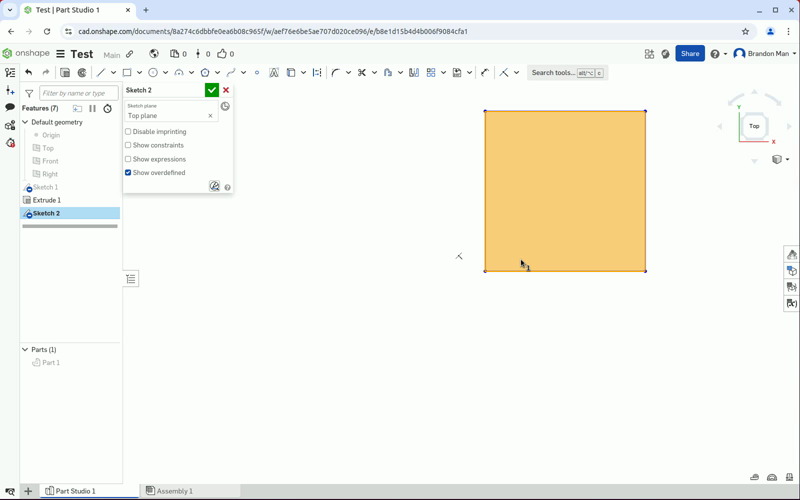
scroll(-6)
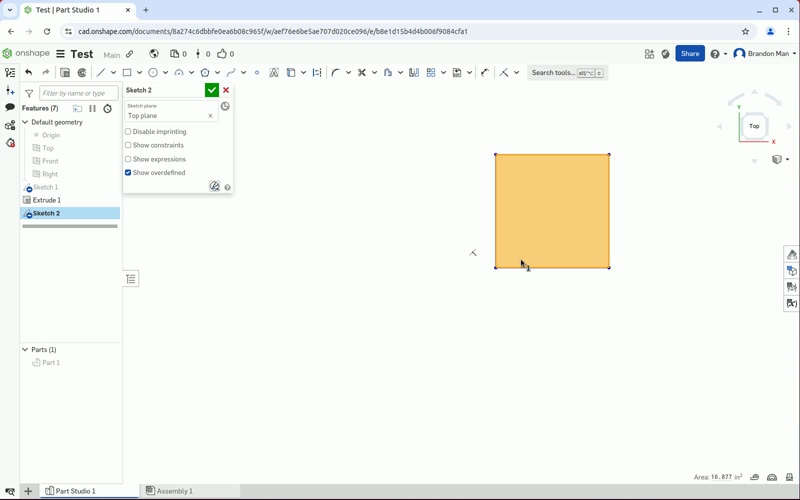
scroll(-6)
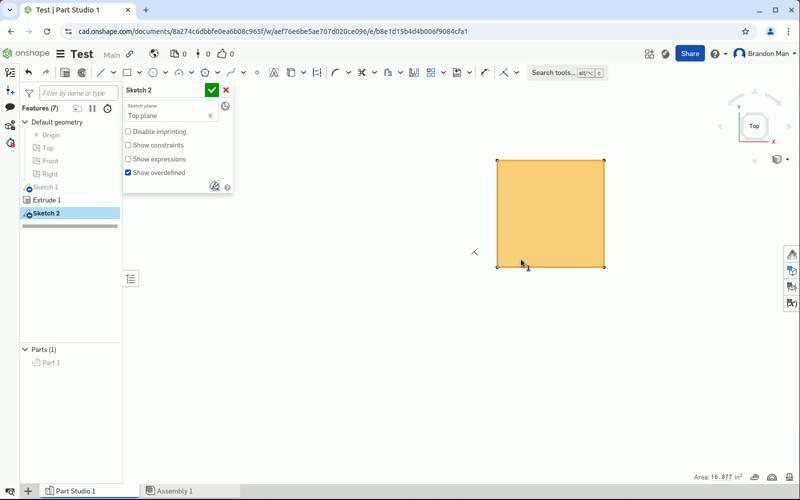
scroll(-6)
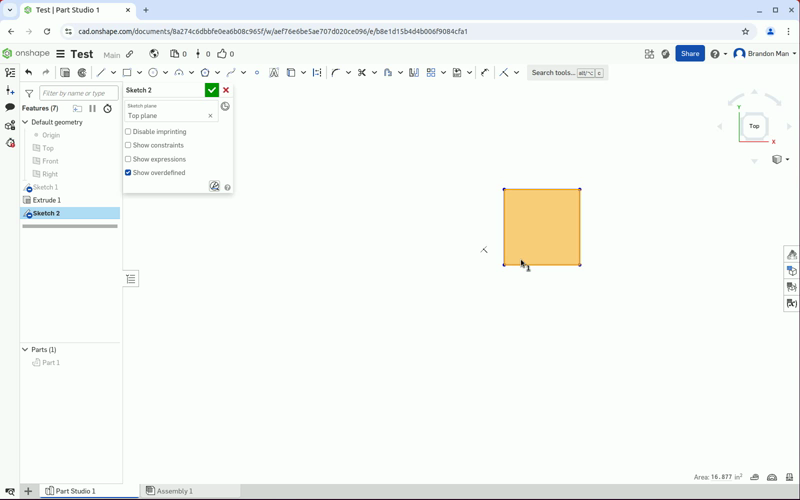
scroll(-6)
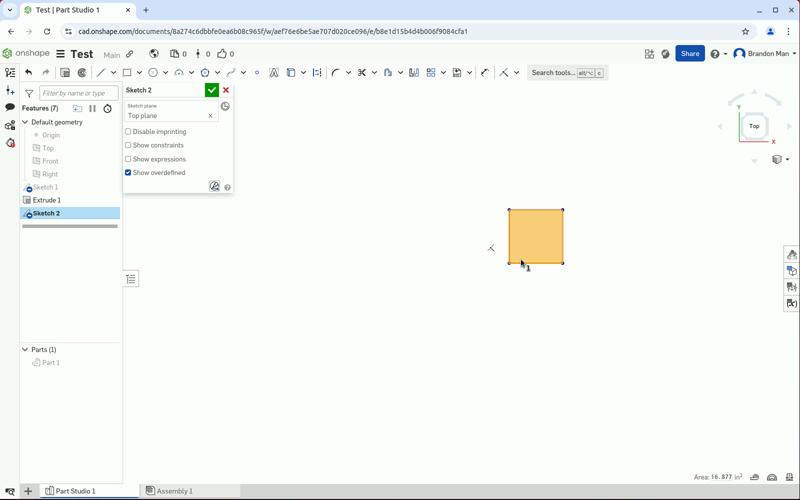
scroll(-6)
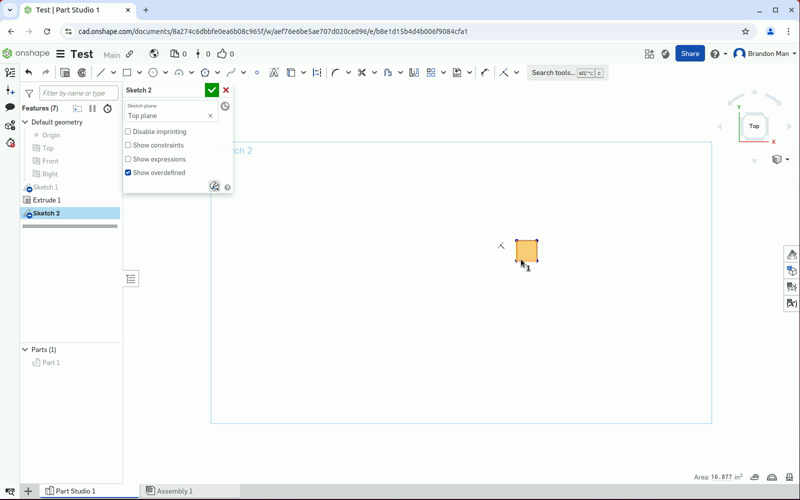
mouse_move(73, 352)
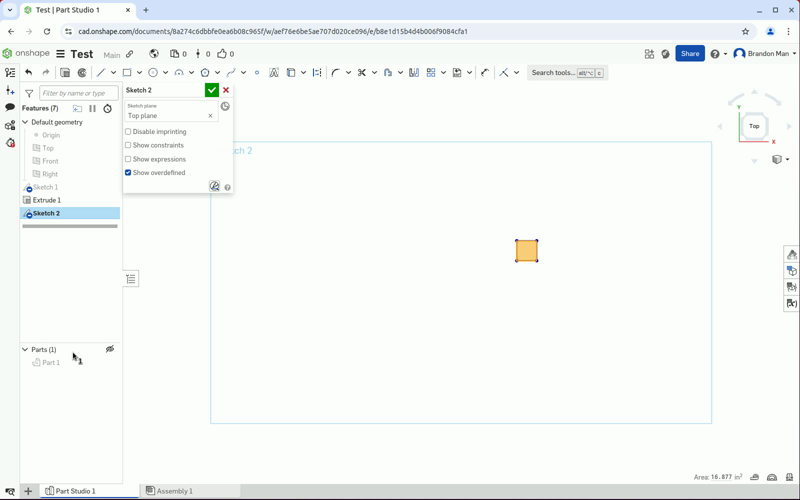
key(shift+y)
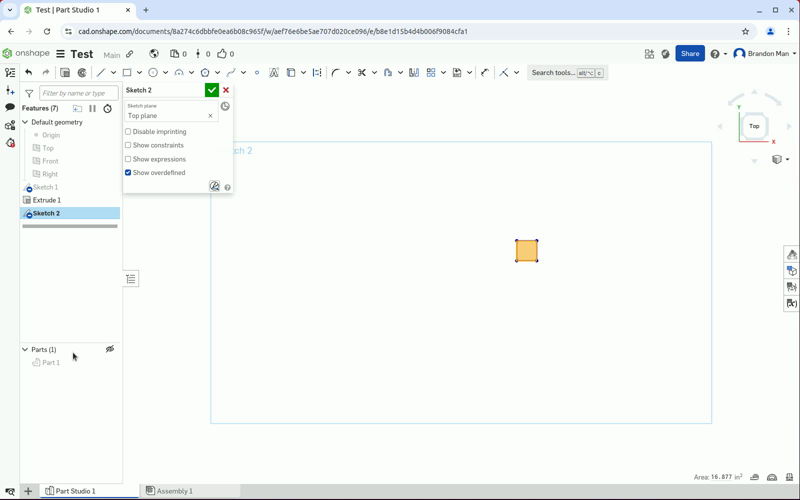
key(shift+e)
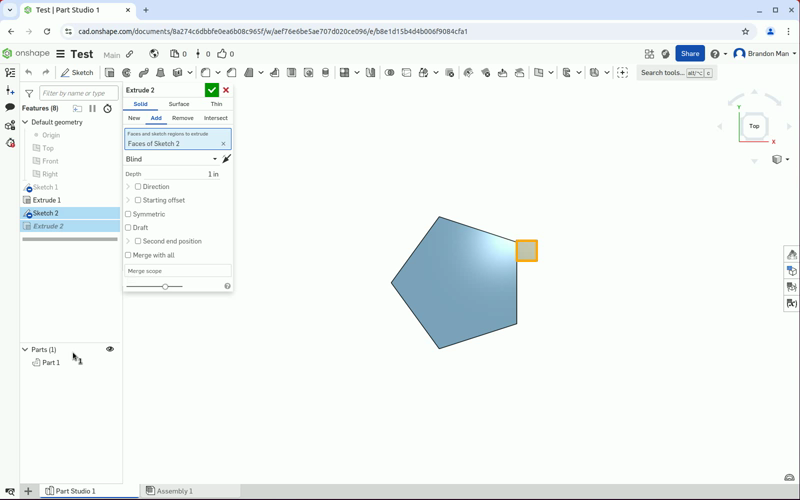
mouse_move(143, 106)
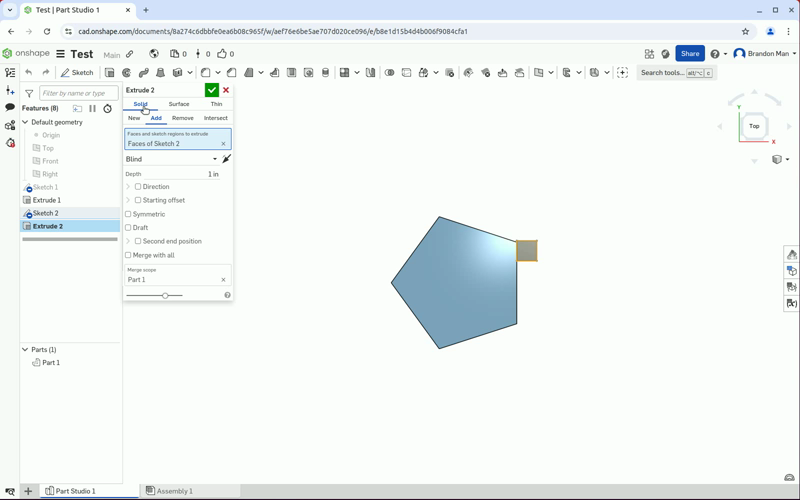
click(143, 106)
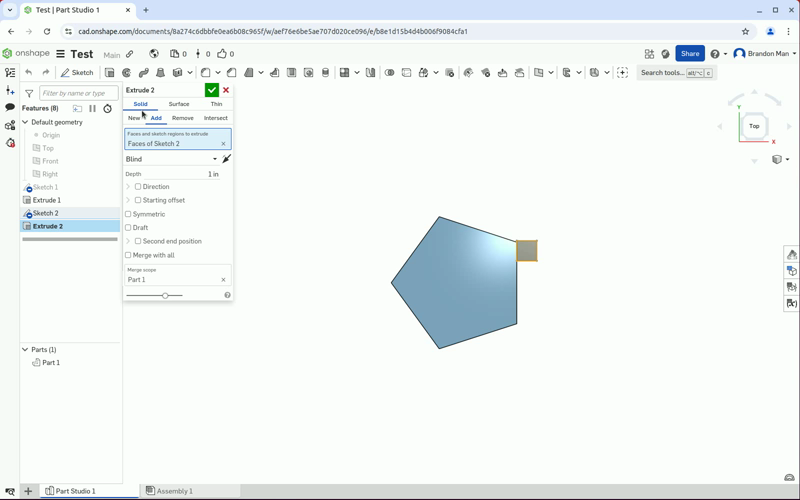
mouse_move(137, 120)
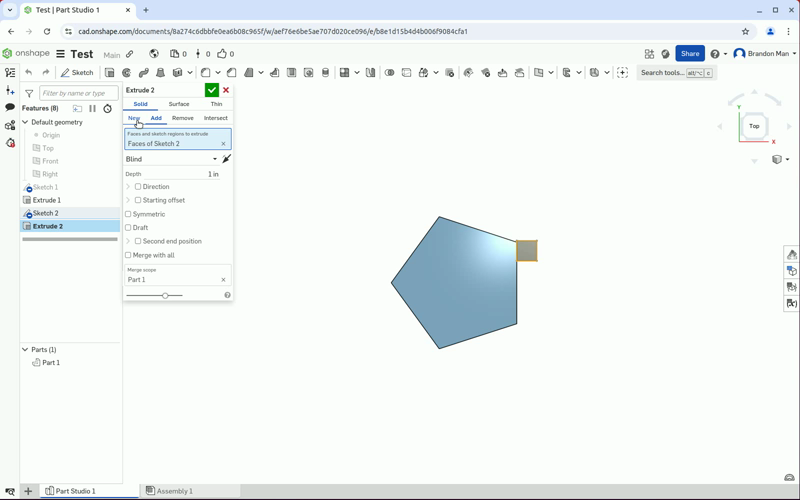
click(137, 120)
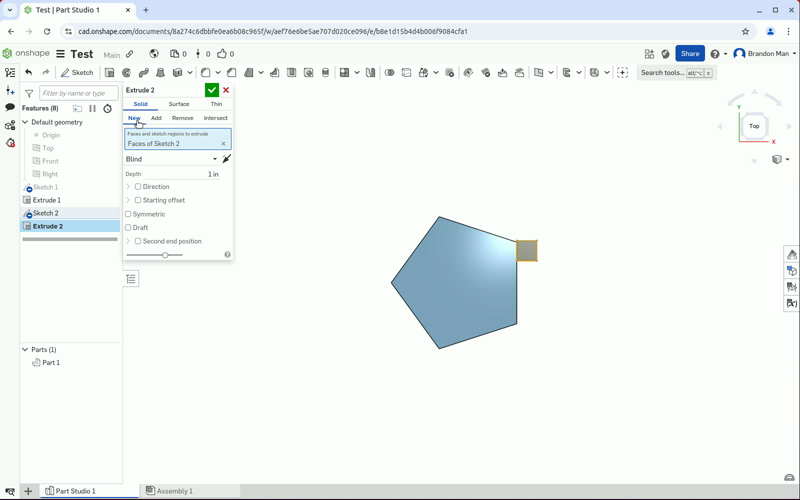
key(tab, 4)
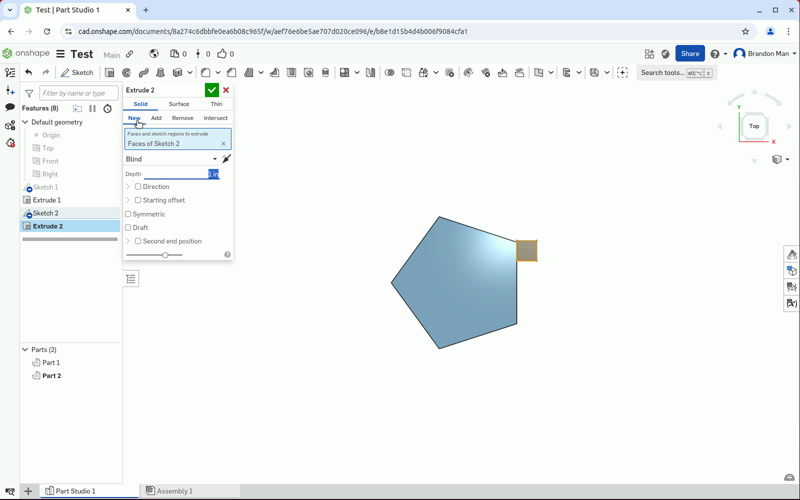
text(23.108)
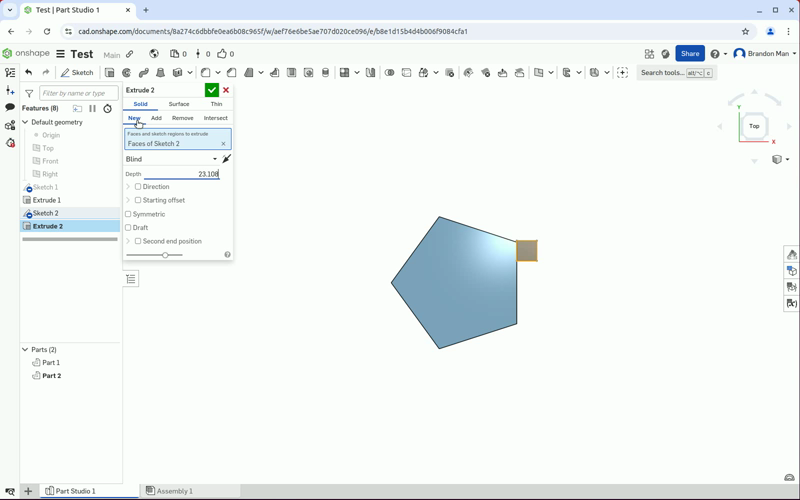
key(enter)
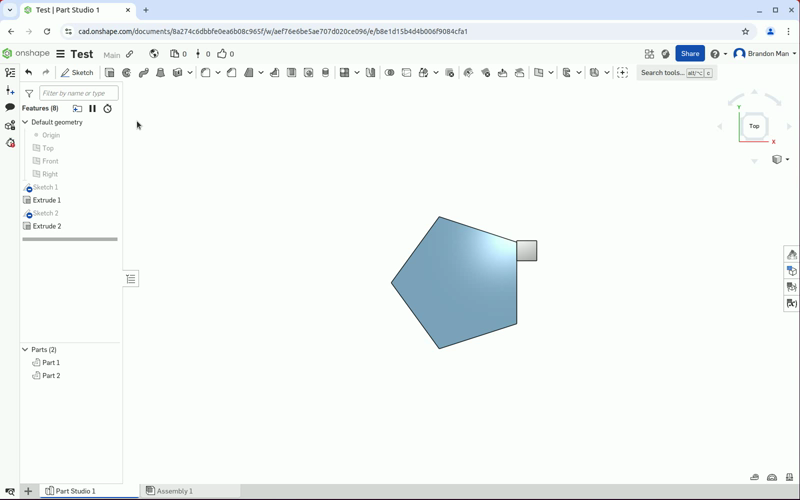
key(shift+h)
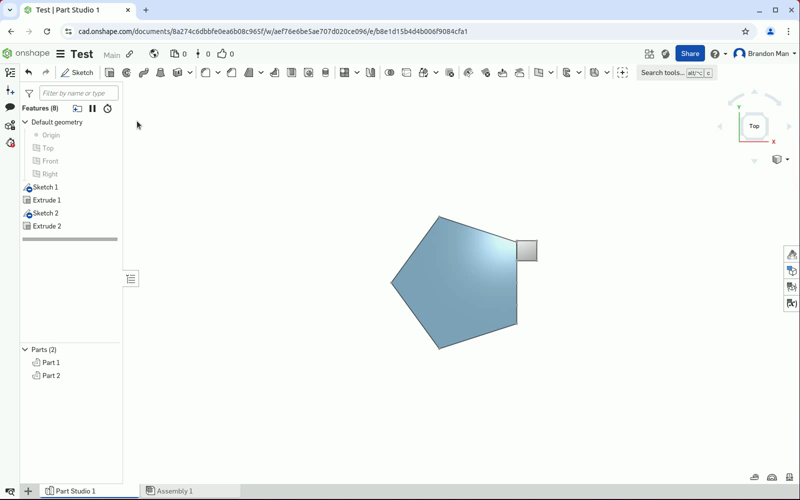
key(shift+h)
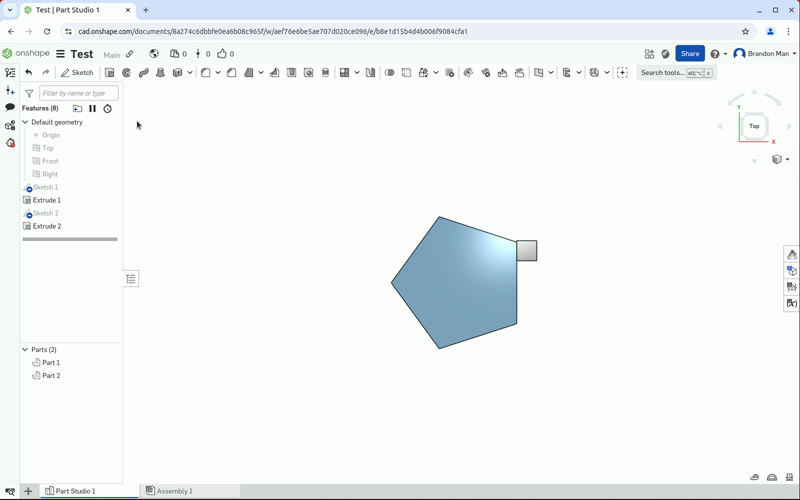
mouse_move(73, 189)
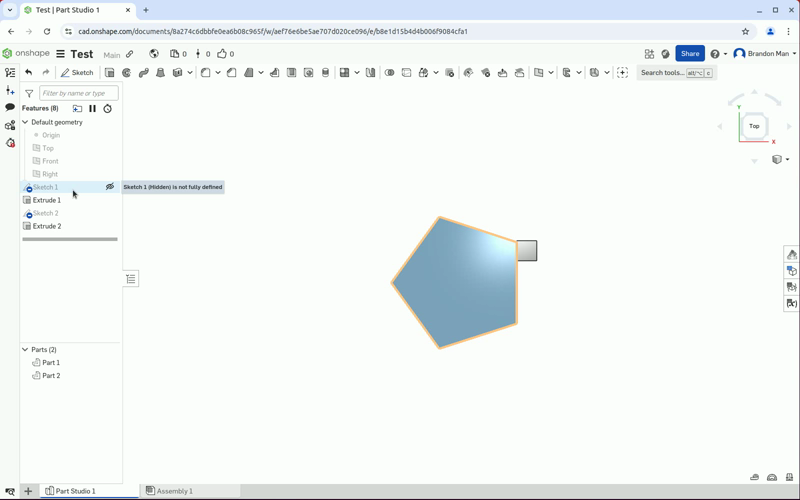
click(73, 189)
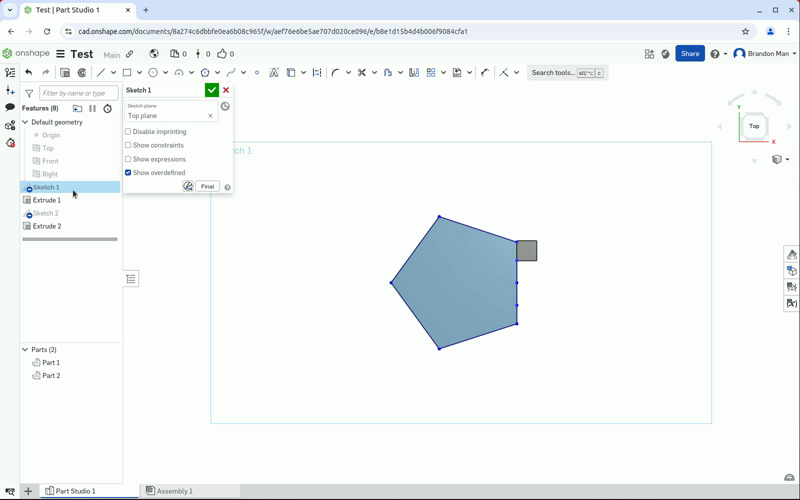
mouse_move(229, 92)
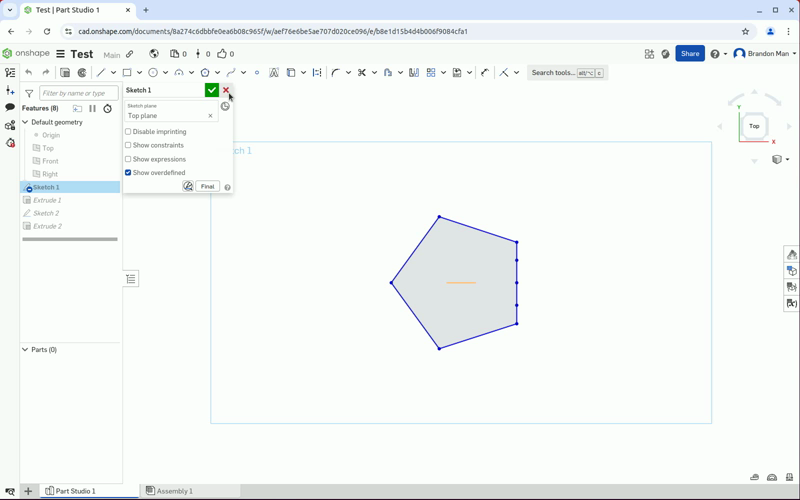
click(229, 92)
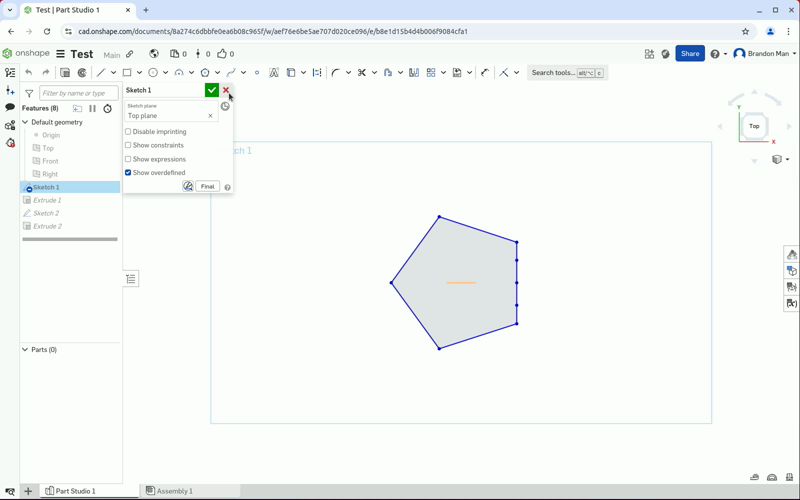
key(shift+s)
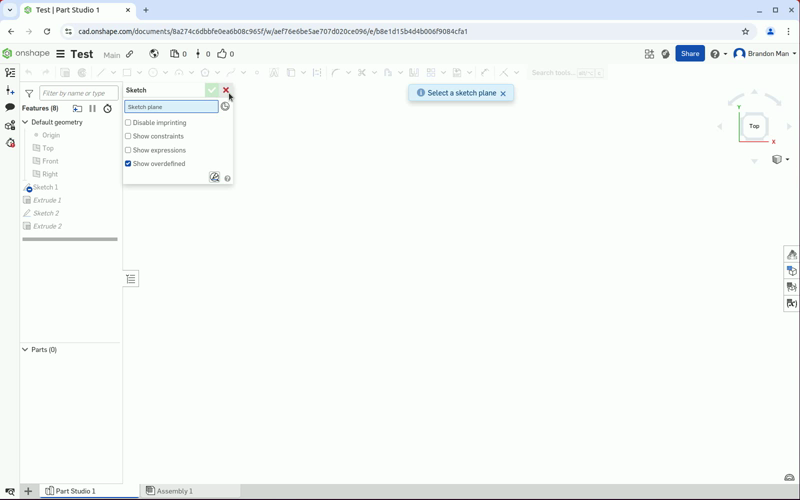
mouse_move(73, 150)
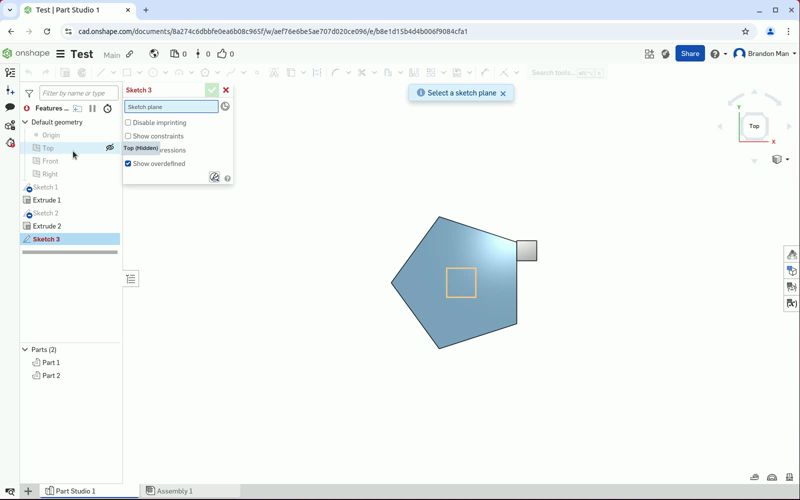
click(73, 150)
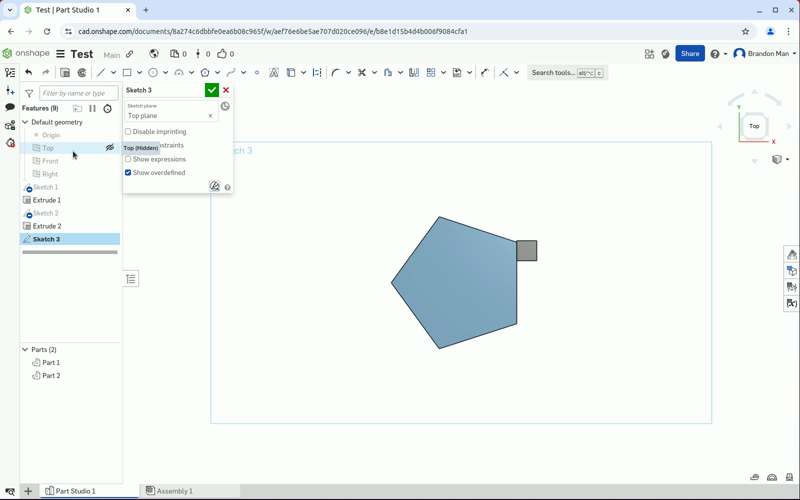
mouse_move(73, 352)
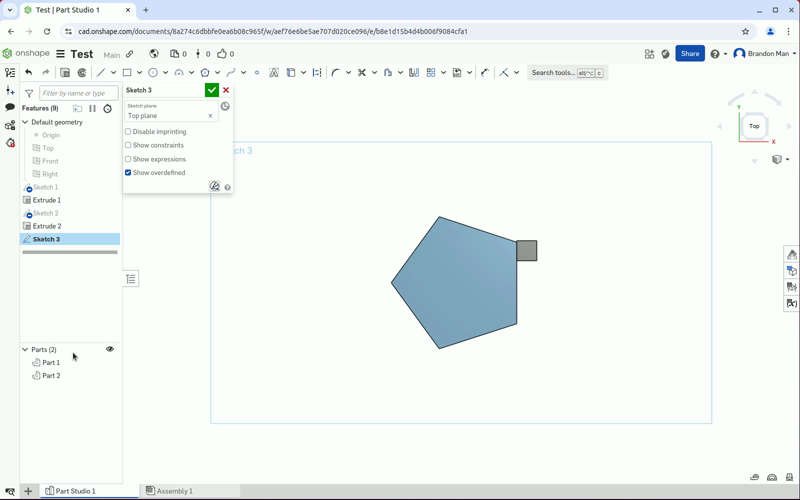
key(y)
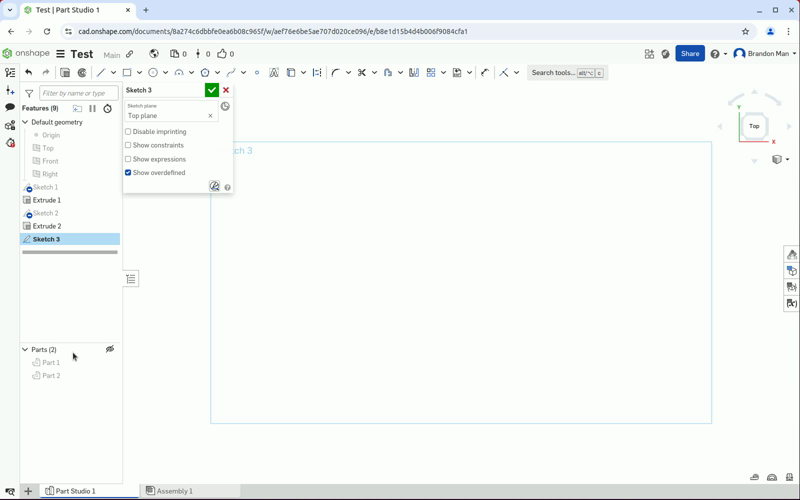
key(l)
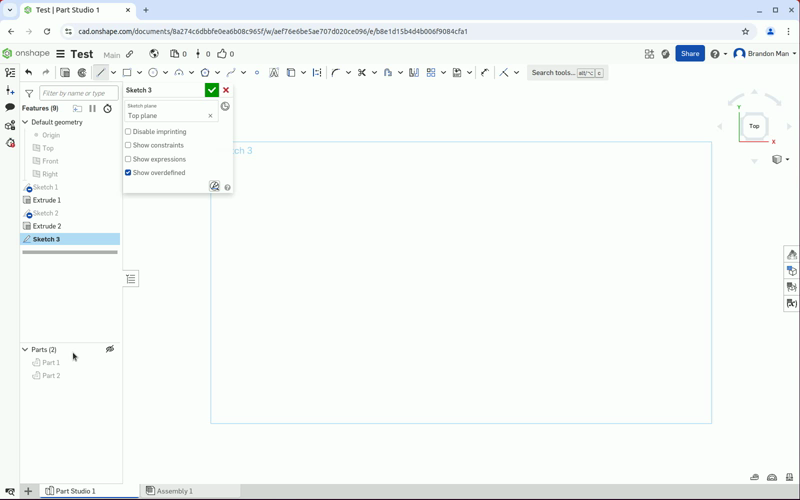
key_down(shift)
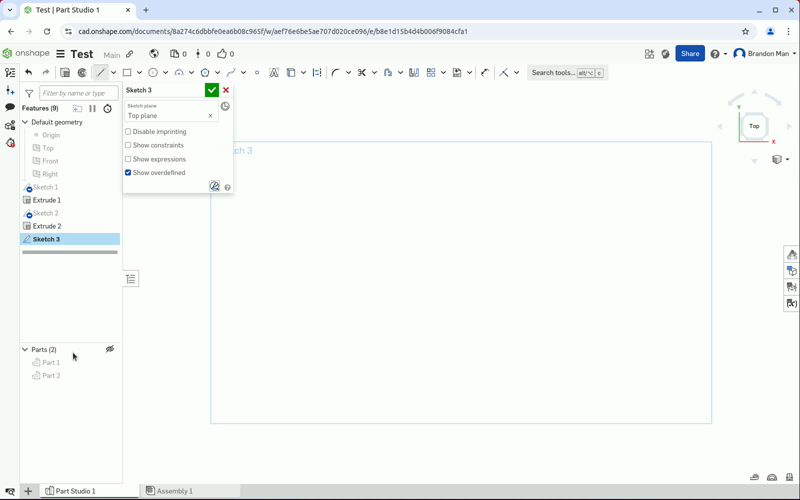
mouse_move(516, 324)
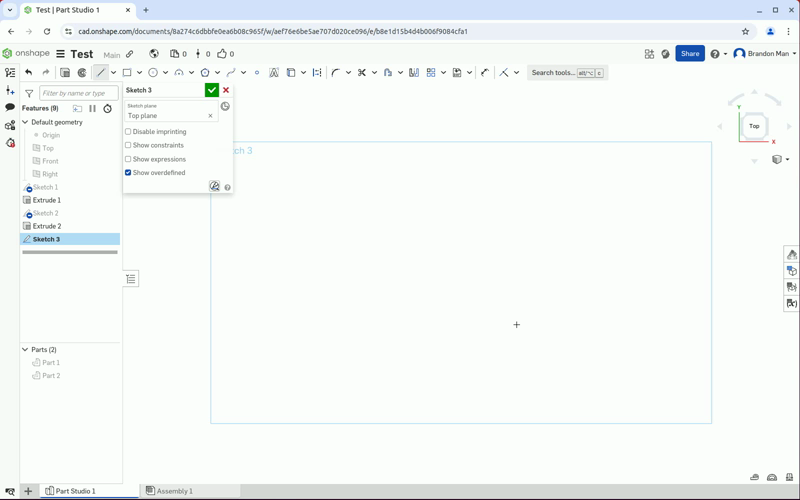
click(516, 324)
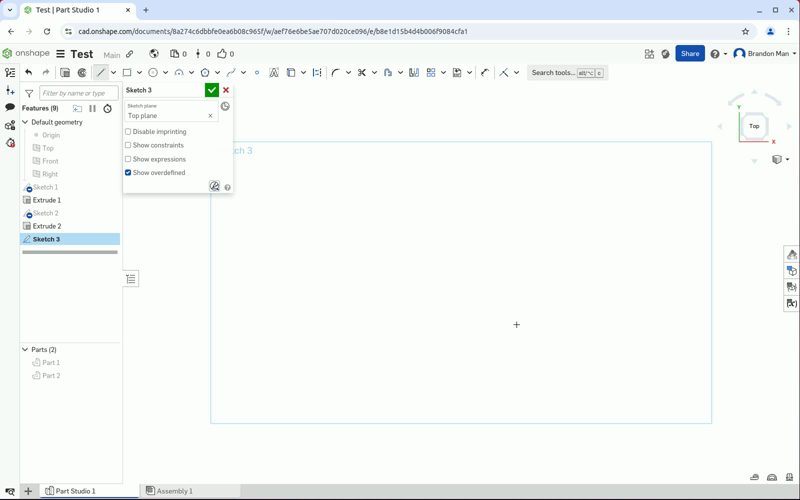
key_up(shift)
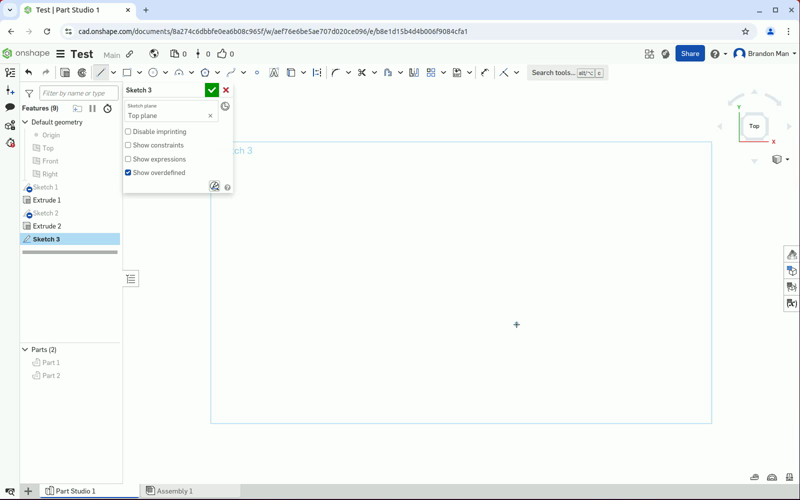
key_down(shift)
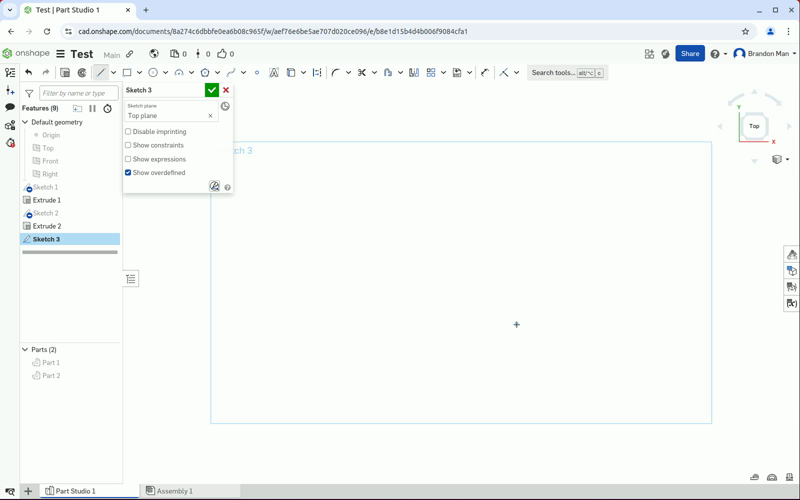
mouse_move(546, 324)
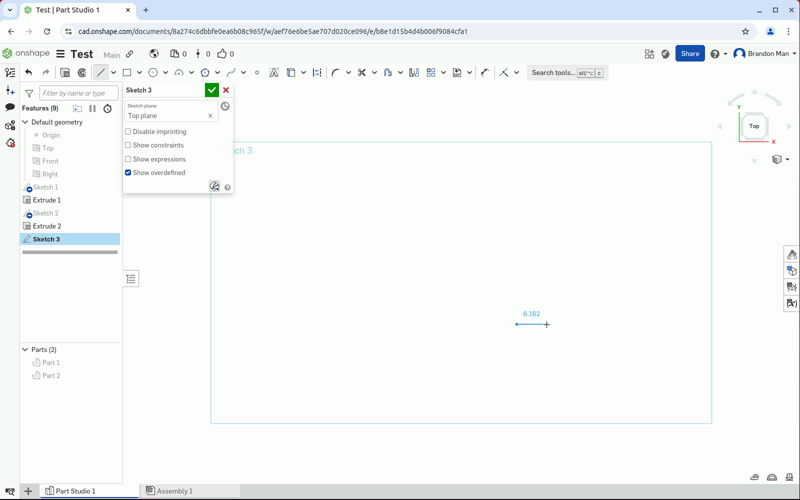
mouse_move(536, 324)
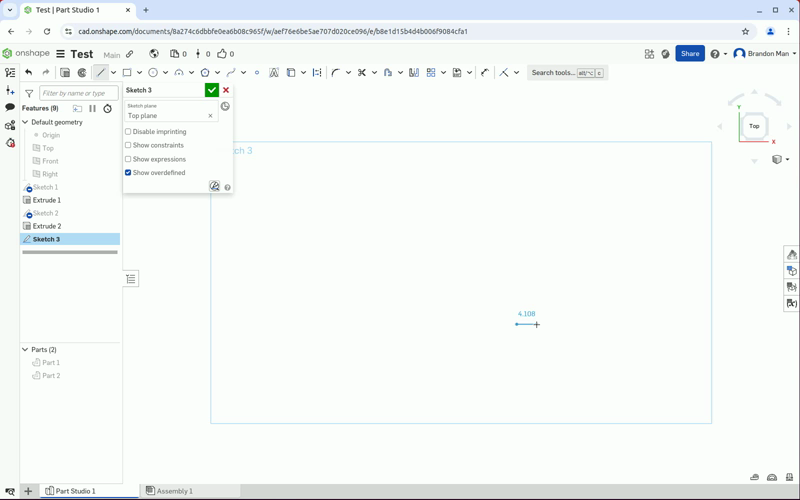
click(536, 324)
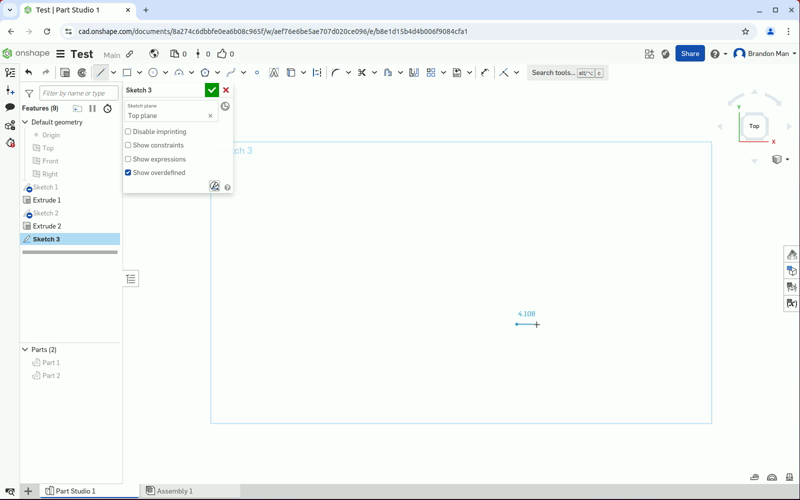
key_up(shift)
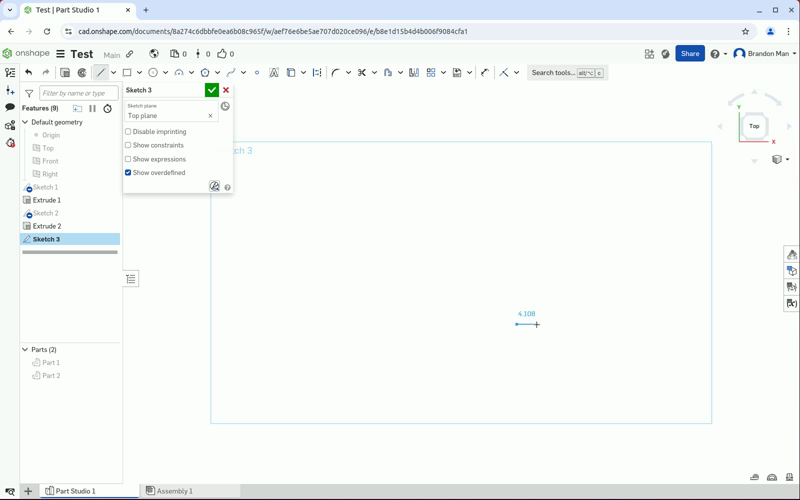
key_down(shift)
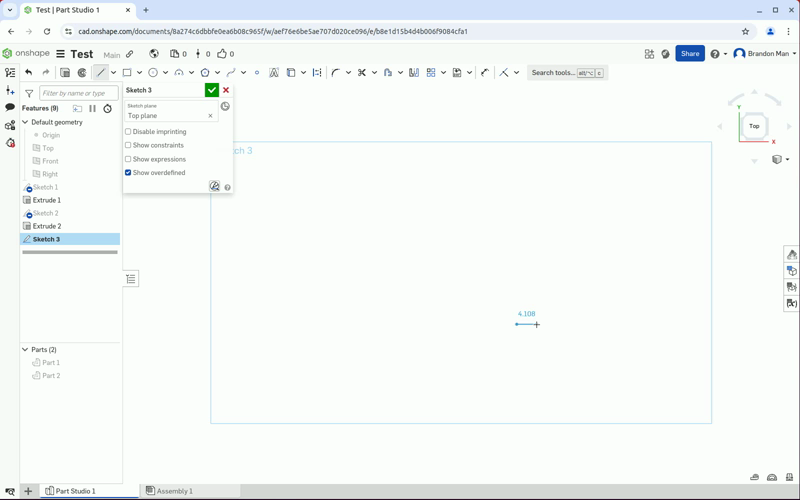
mouse_move(566, 324)
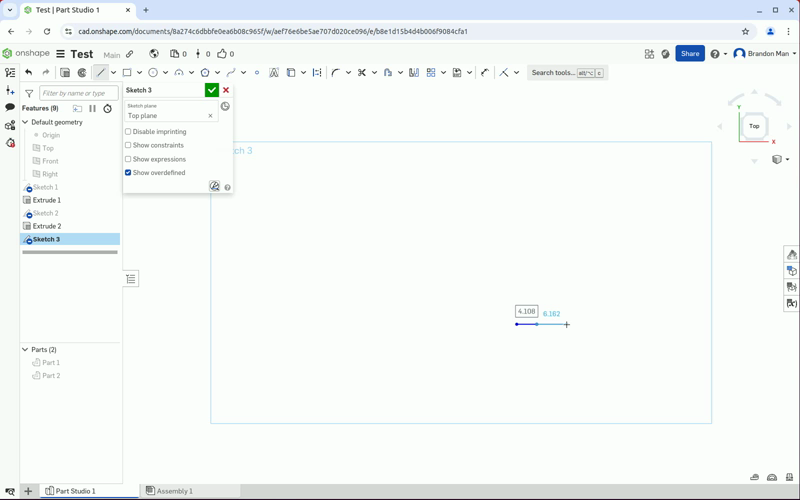
mouse_move(536, 304)
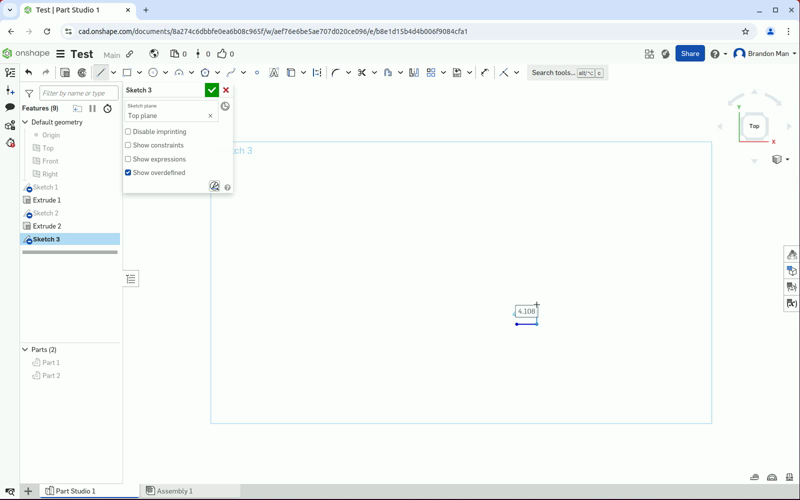
click(536, 304)
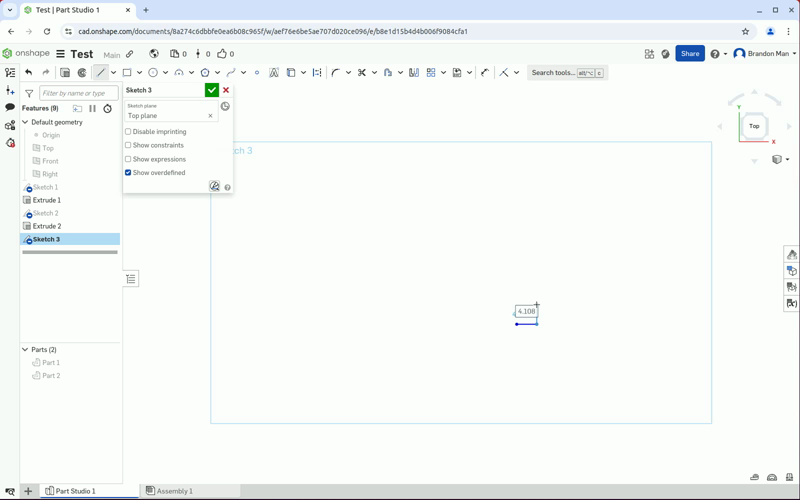
key_up(shift)
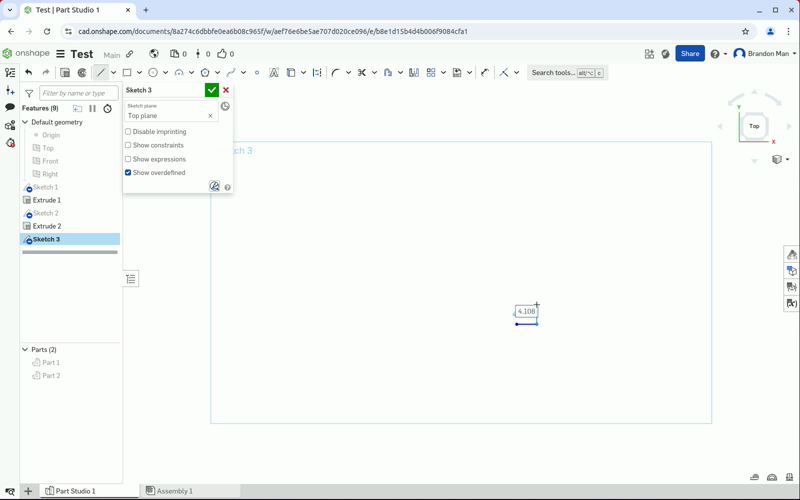
key_down(shift)
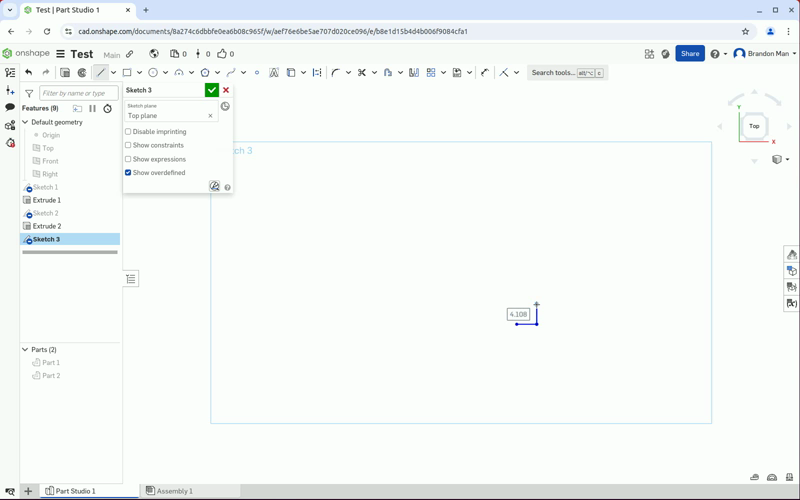
mouse_move(566, 304)
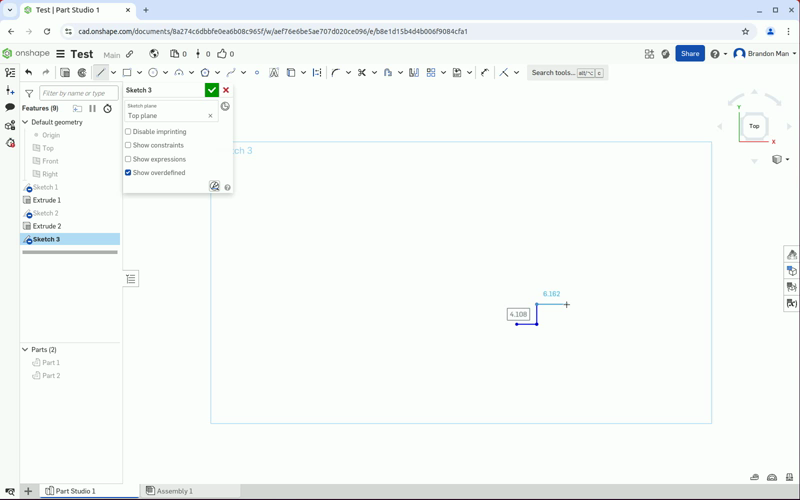
mouse_move(516, 304)
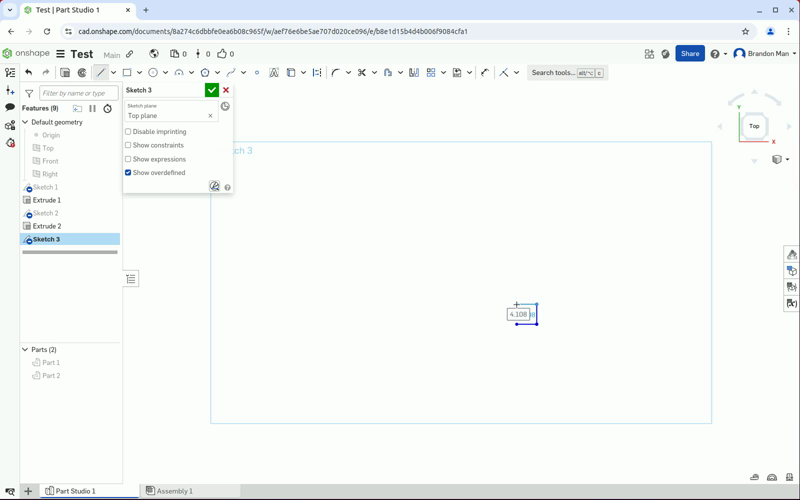
click(516, 304)
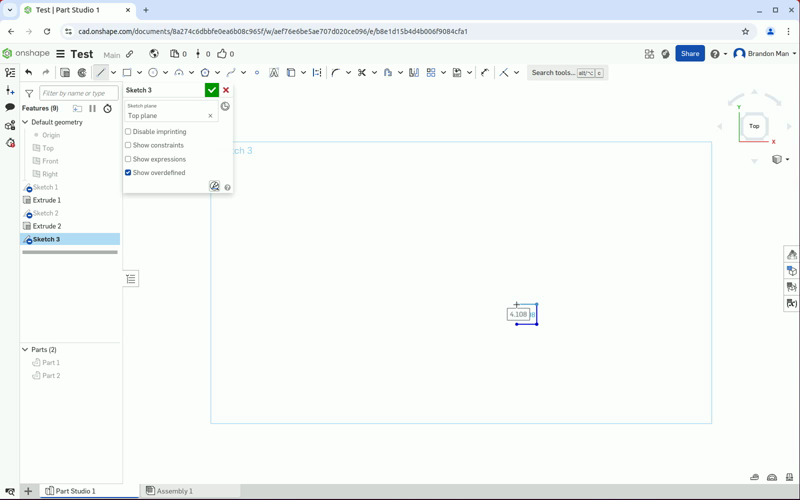
key_up(shift)
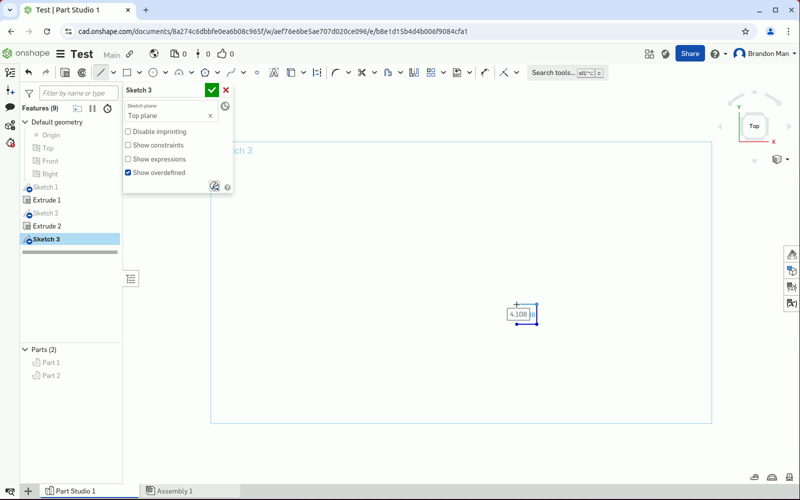
mouse_move(546, 304)
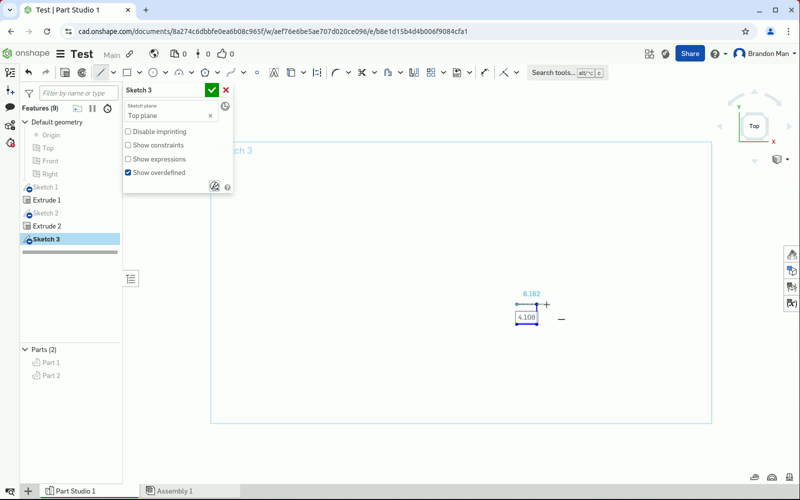
key_down(shift)
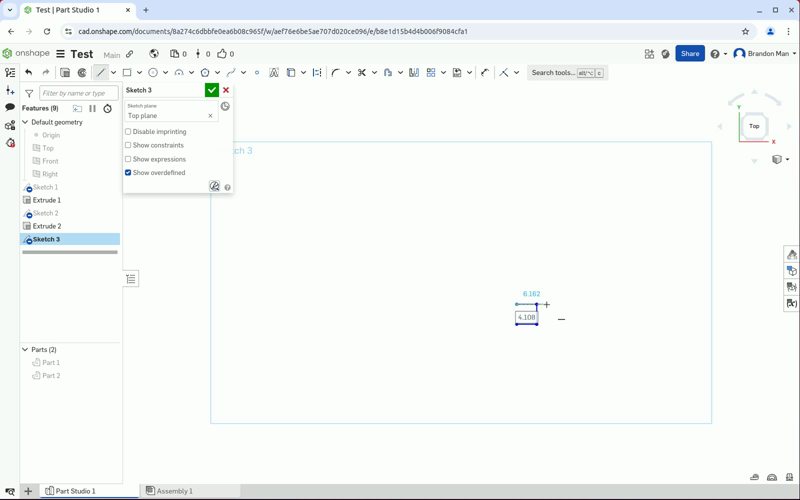
mouse_move(516, 324)
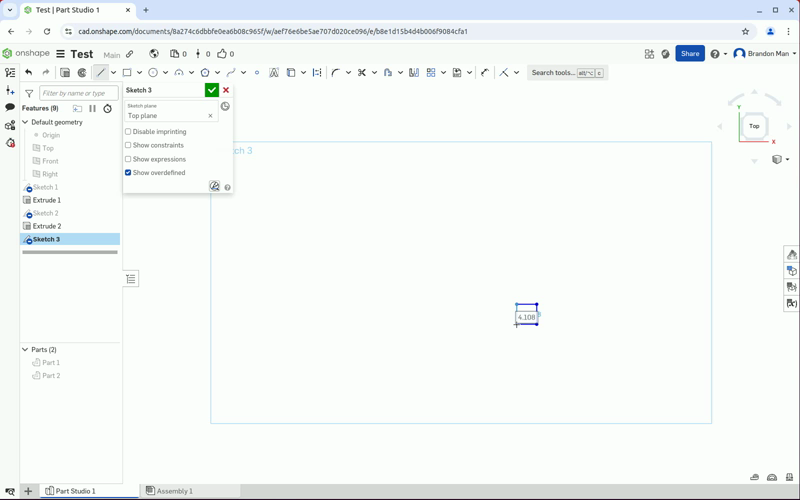
key_up(shift)
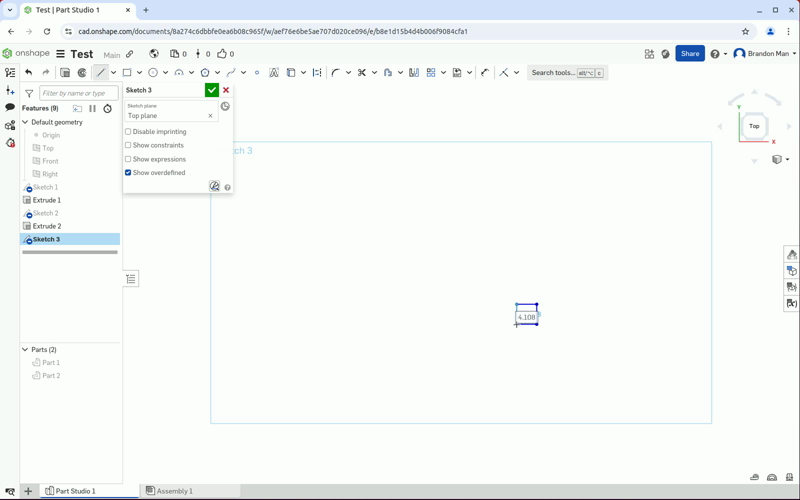
click(516, 324)
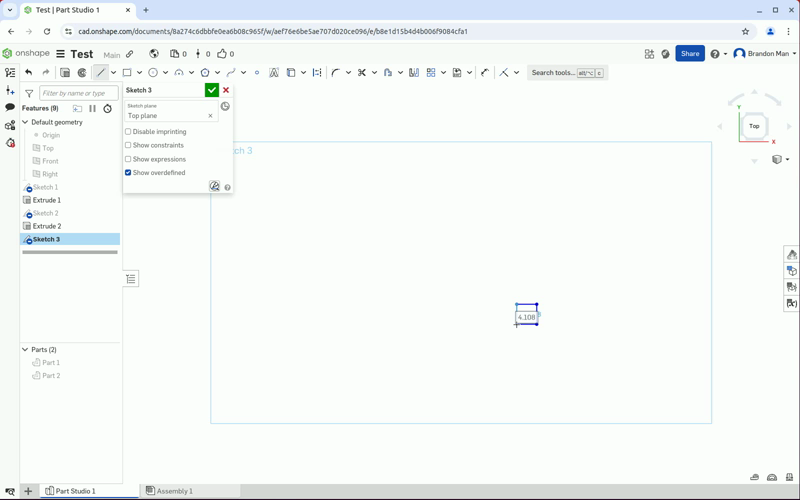
key(esc)
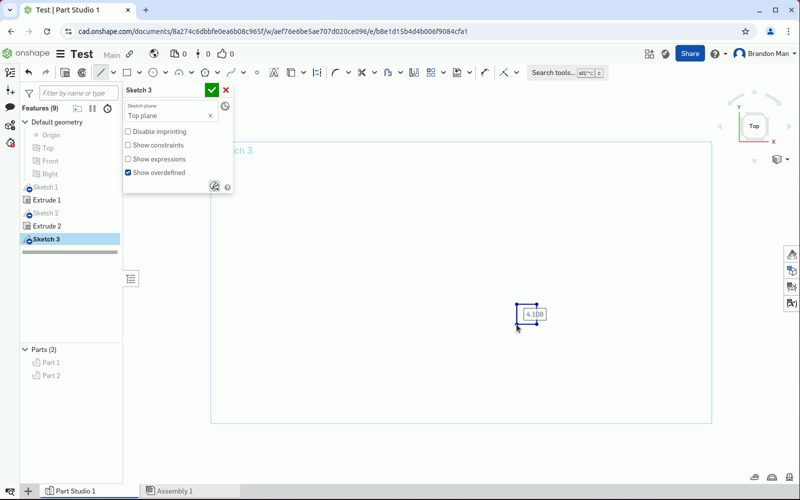
mouse_move(528, 306)
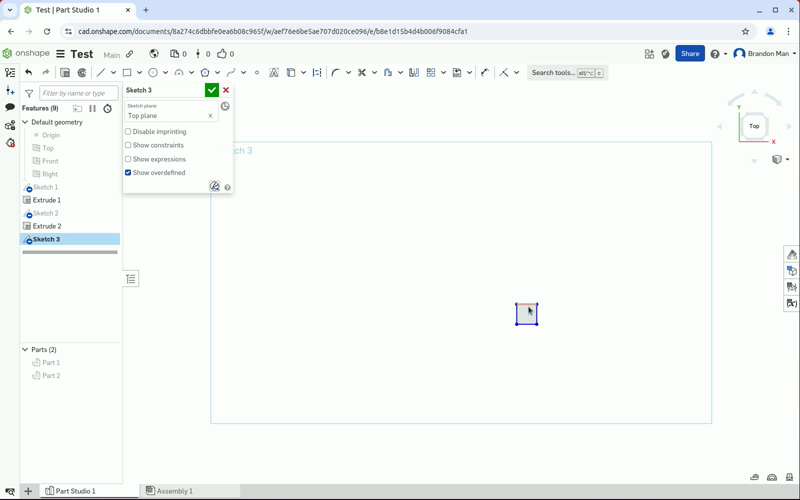
scroll(6)
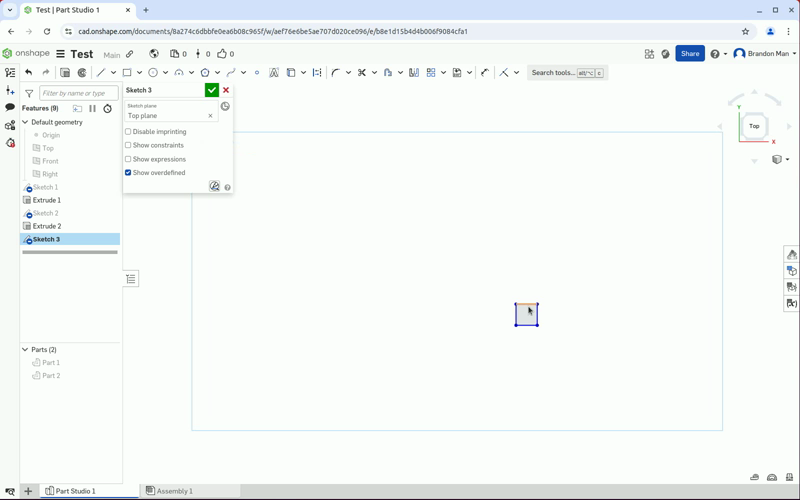
scroll(6)
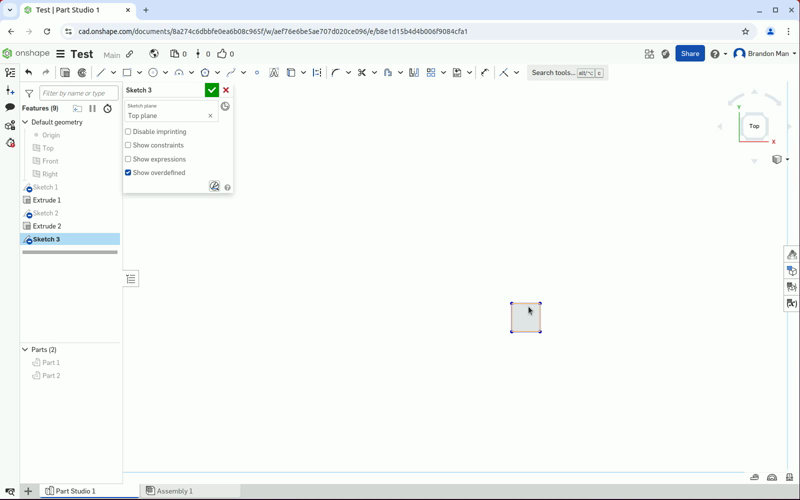
scroll(6)
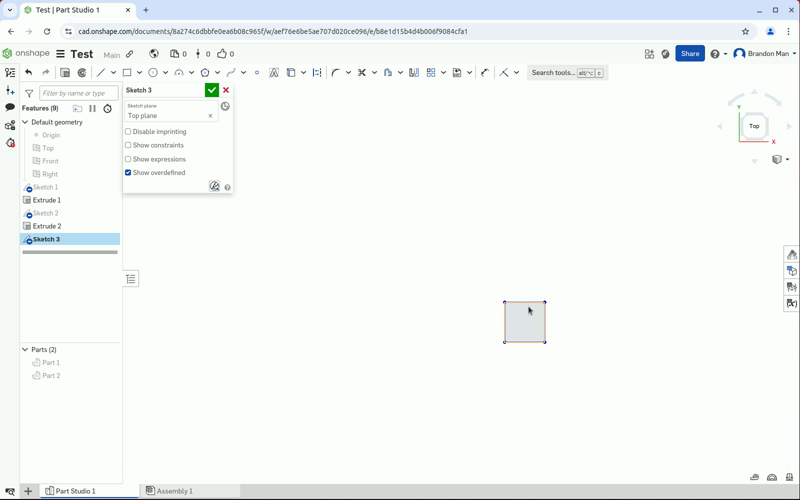
scroll(6)
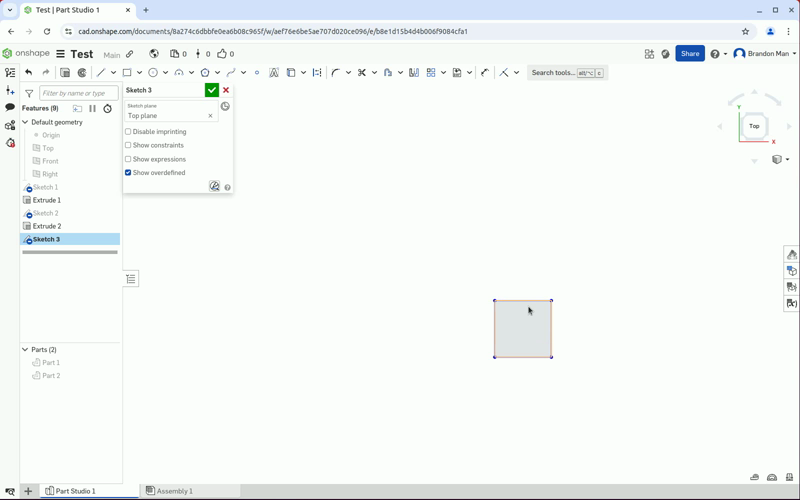
scroll(6)
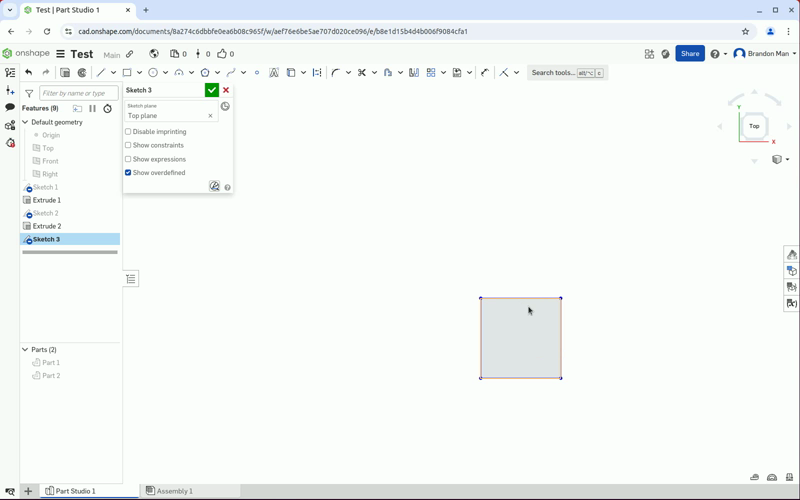
scroll(6)
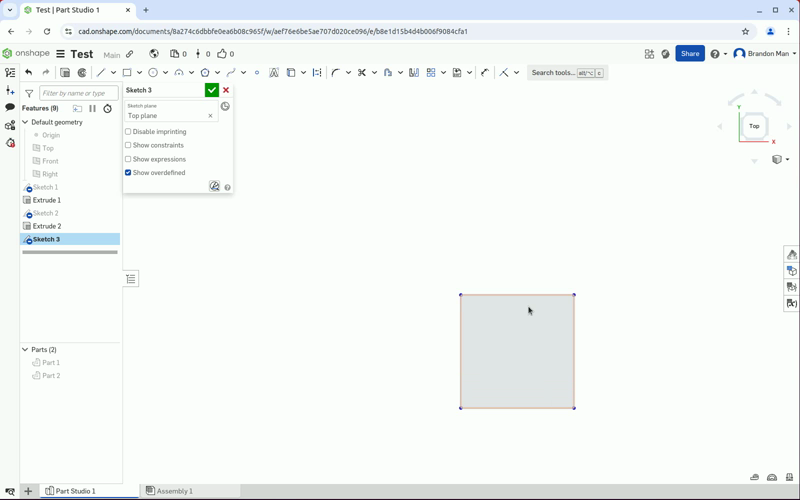
scroll(6)
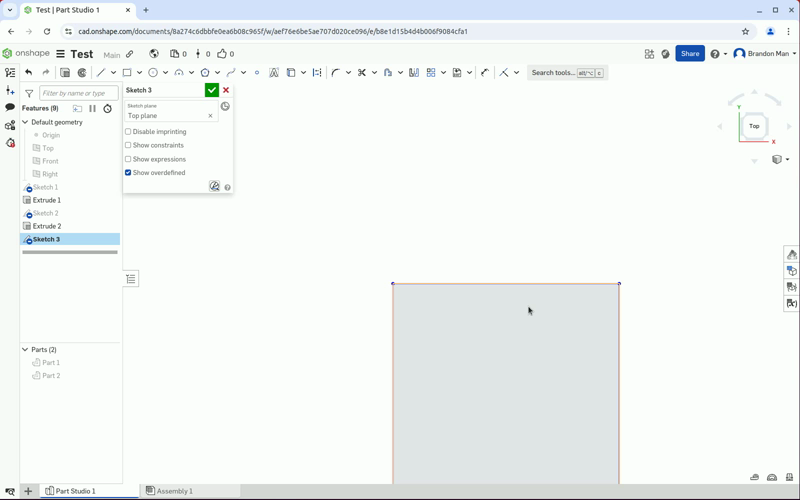
click(528, 306)
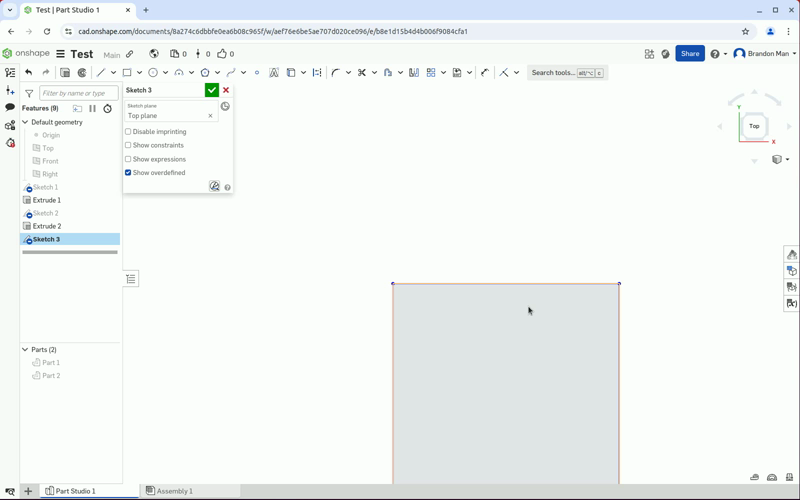
scroll(-6)
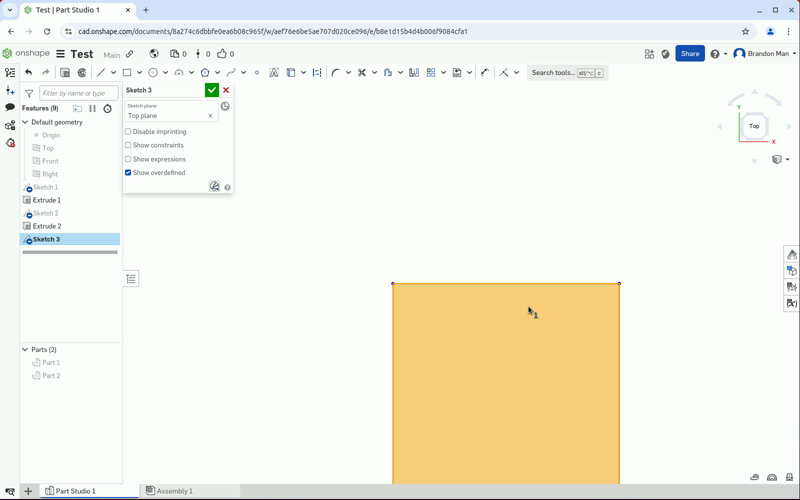
scroll(-6)
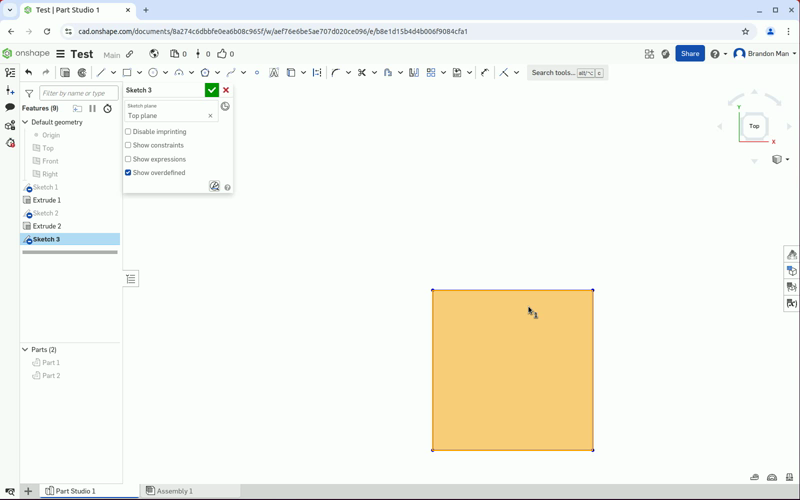
scroll(-6)
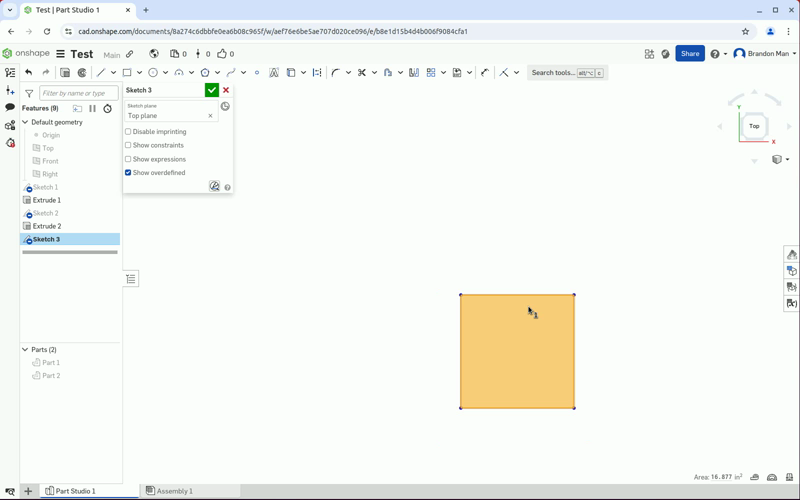
scroll(-6)
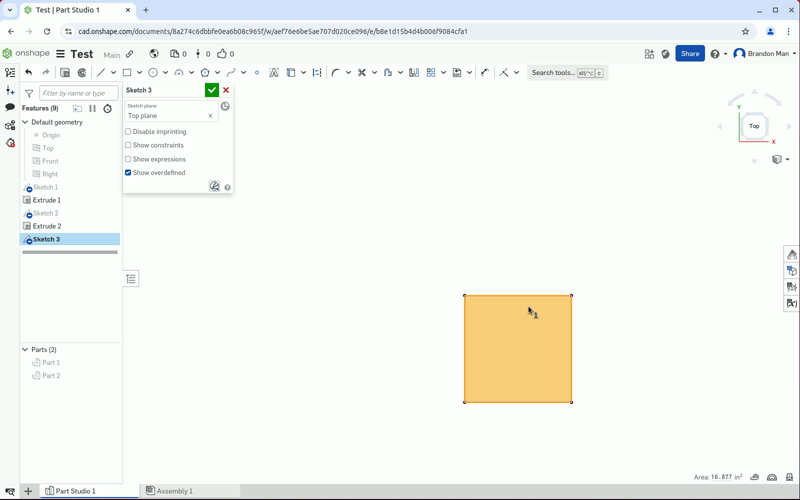
scroll(-6)
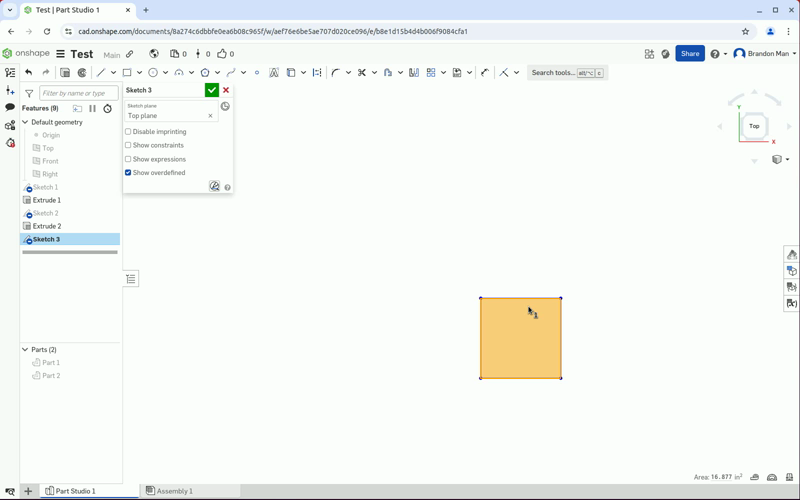
scroll(-6)
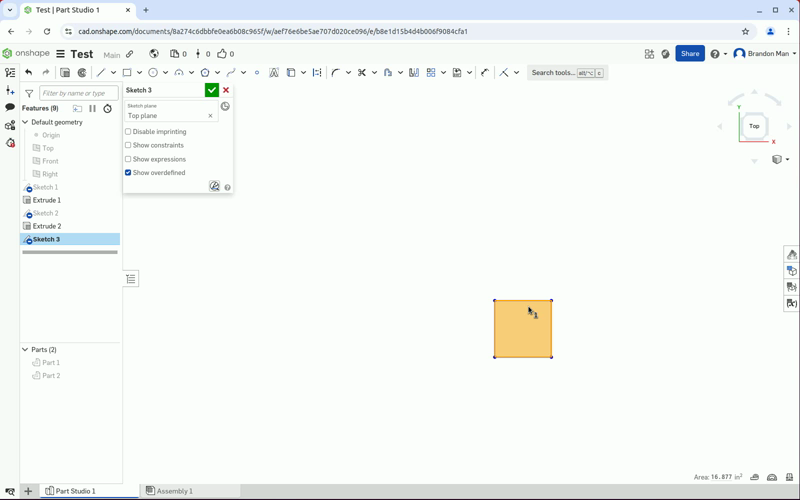
scroll(-6)
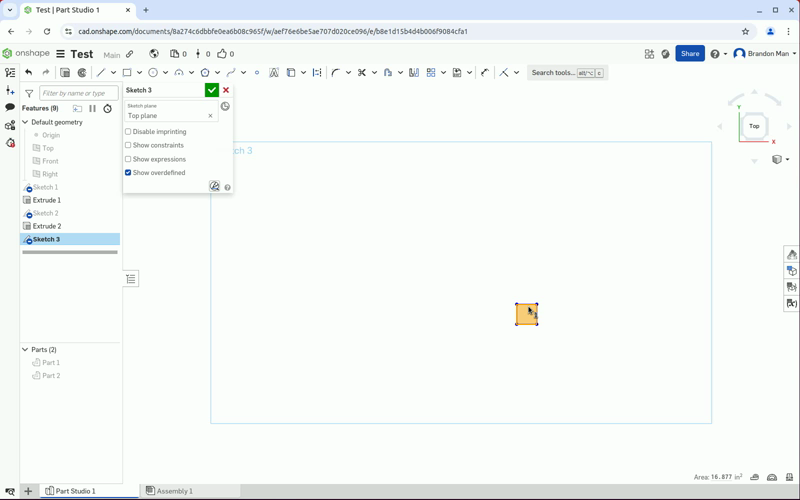
mouse_move(73, 352)
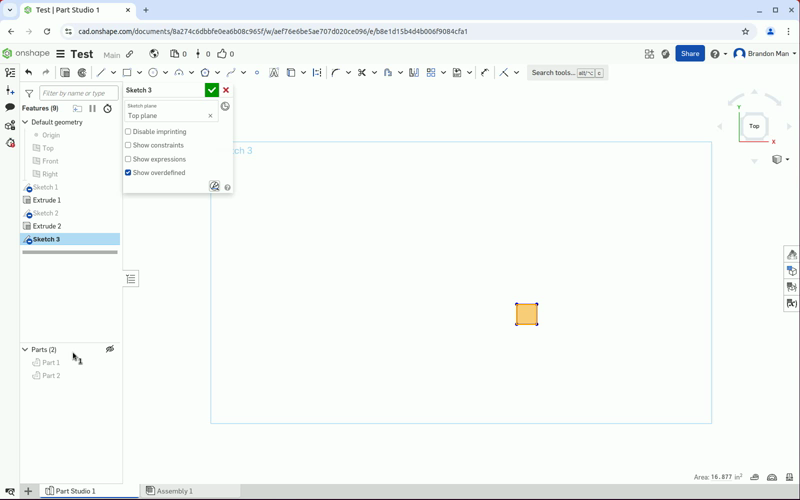
key(shift+y)
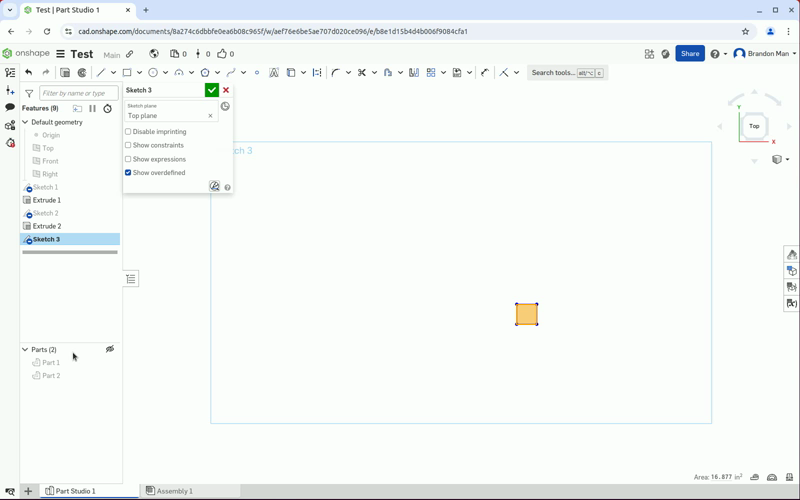
key(shift+e)
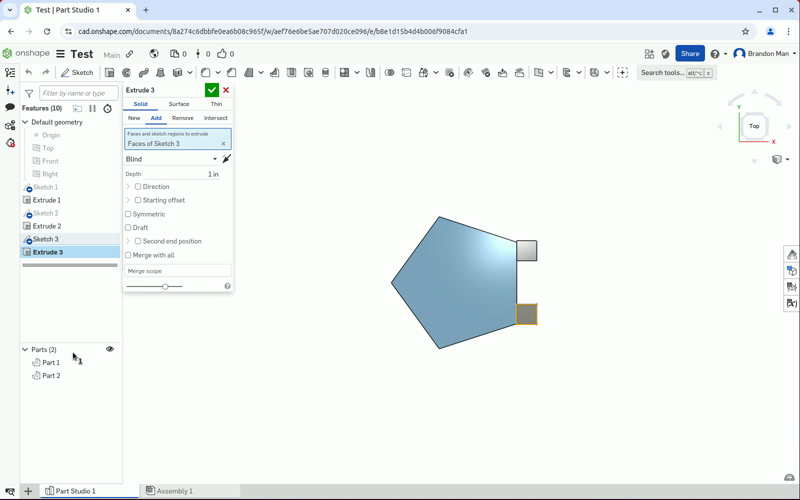
mouse_move(143, 106)
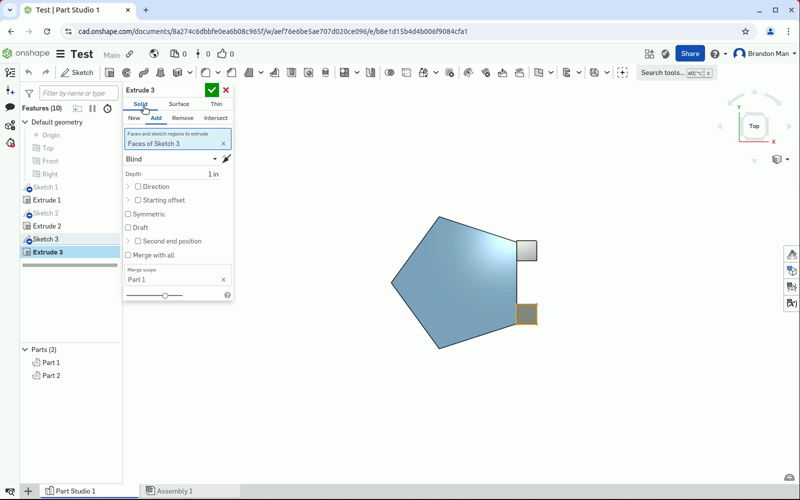
click(143, 106)
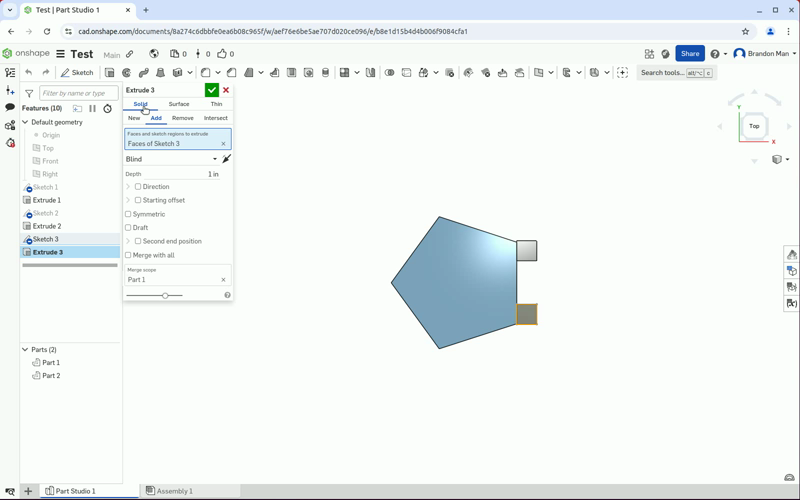
mouse_move(137, 120)
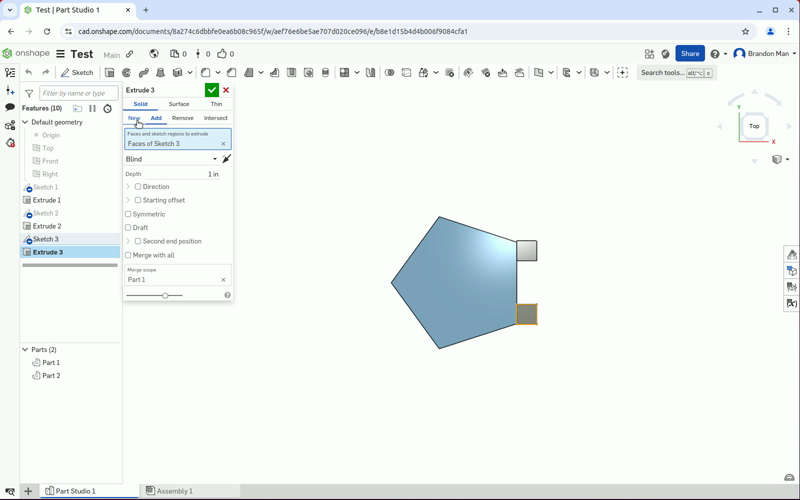
click(137, 120)
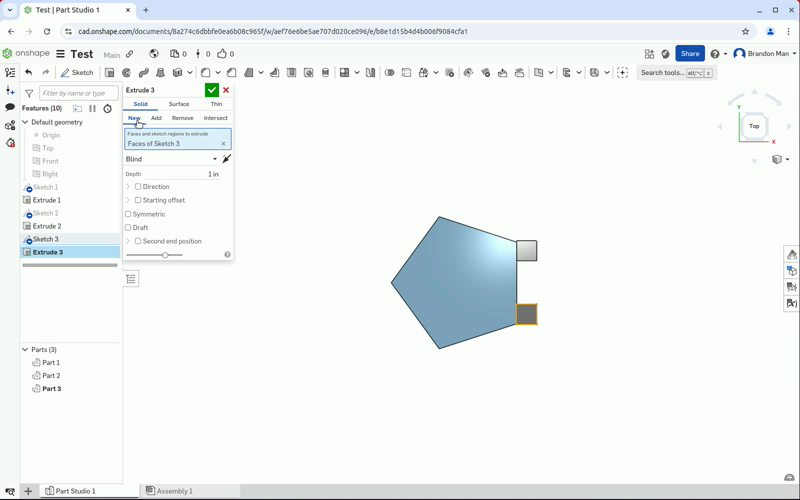
key(tab, 4)
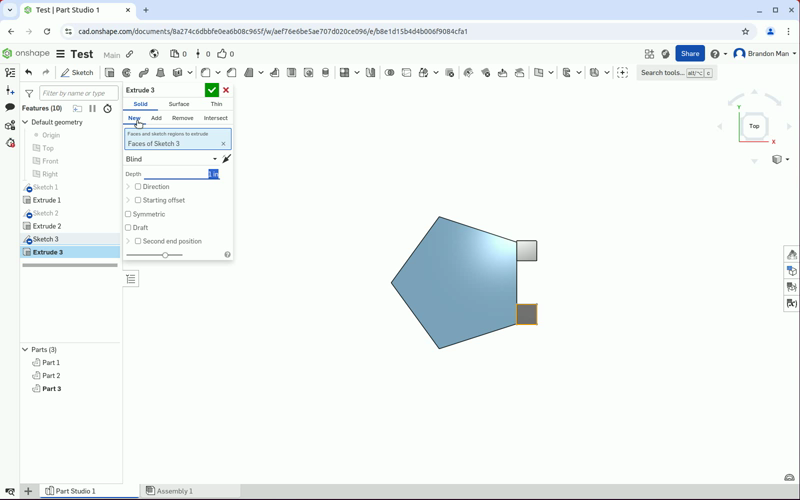
text(23.108)
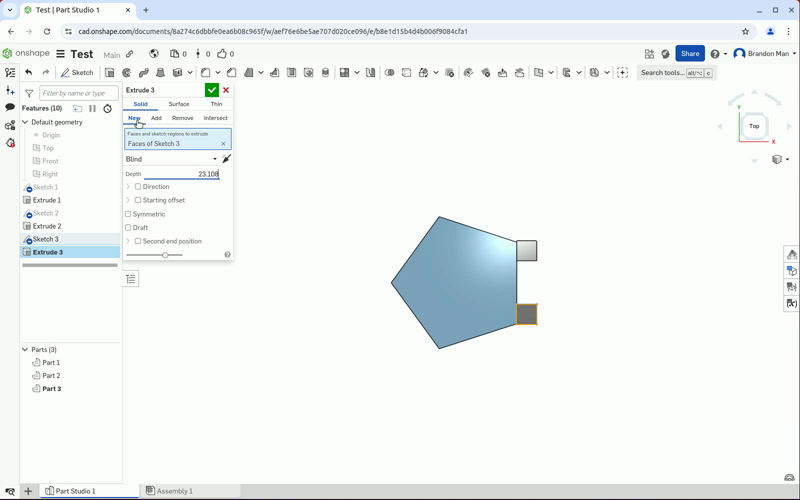
key(enter)
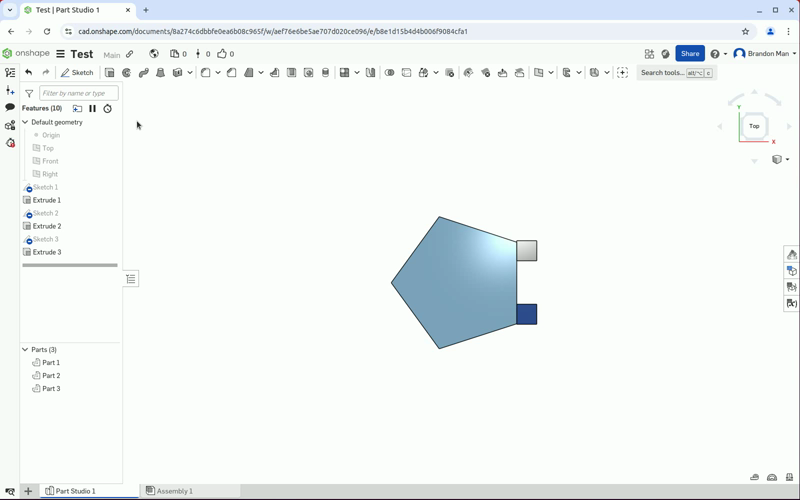
key(shift+h)
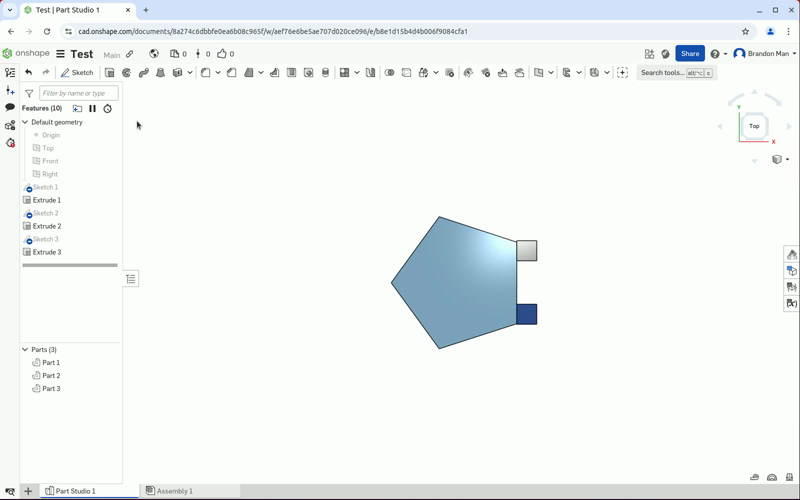
key(shift+h)
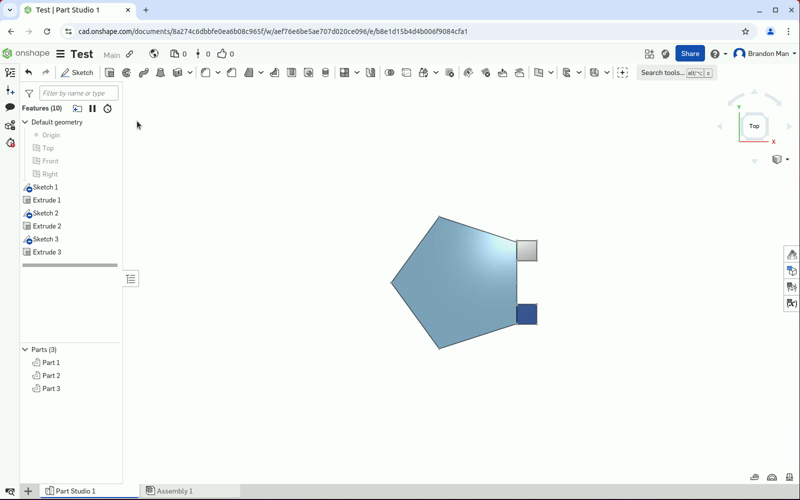
key(shift+7)
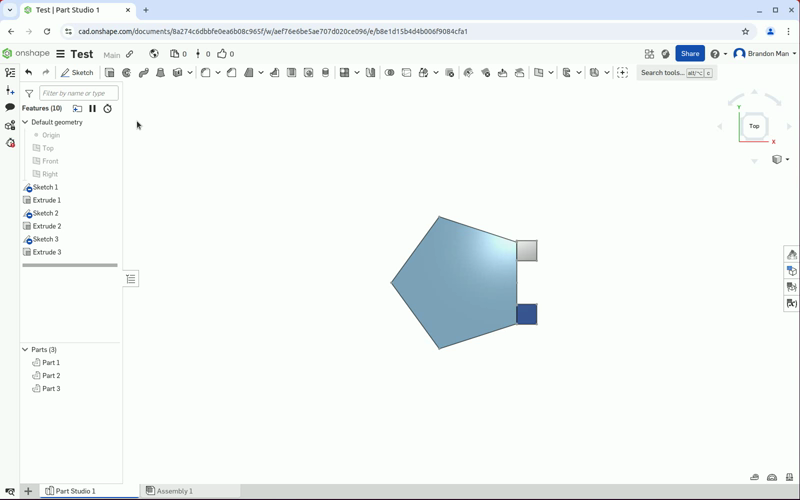
key(up, 3)
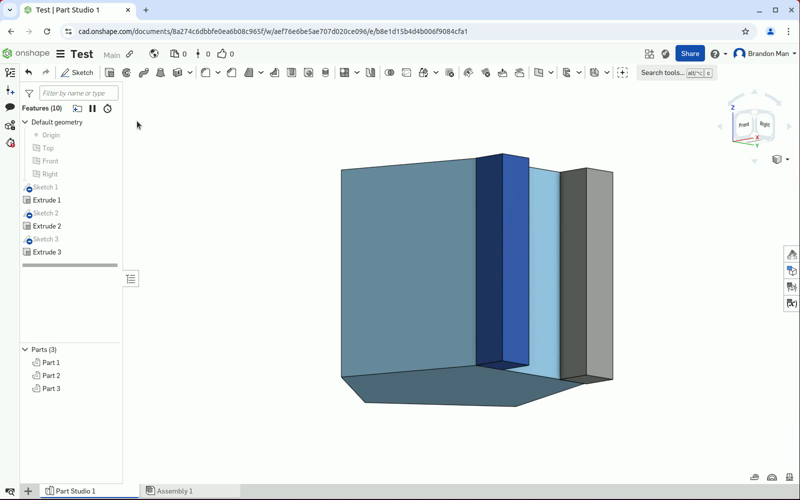
key(left, 3)
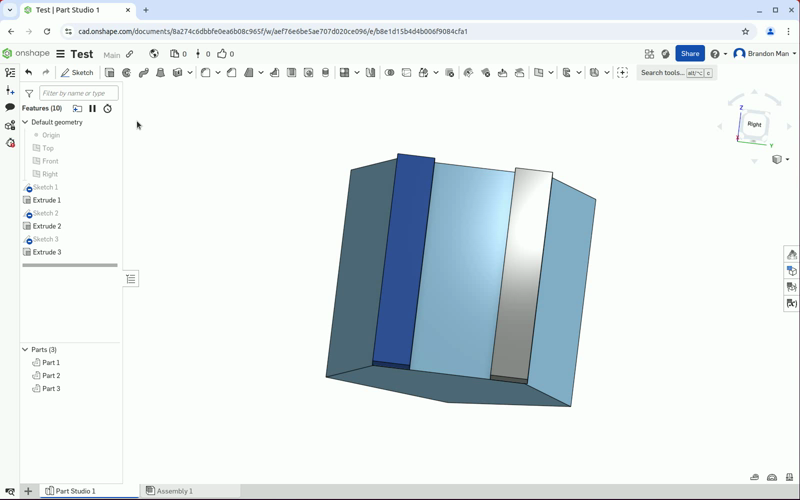
key(right, 3)
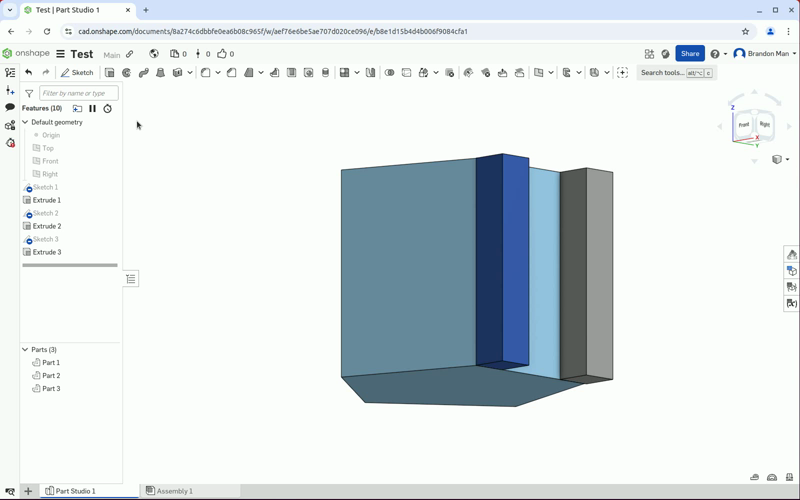
key(down, 3)
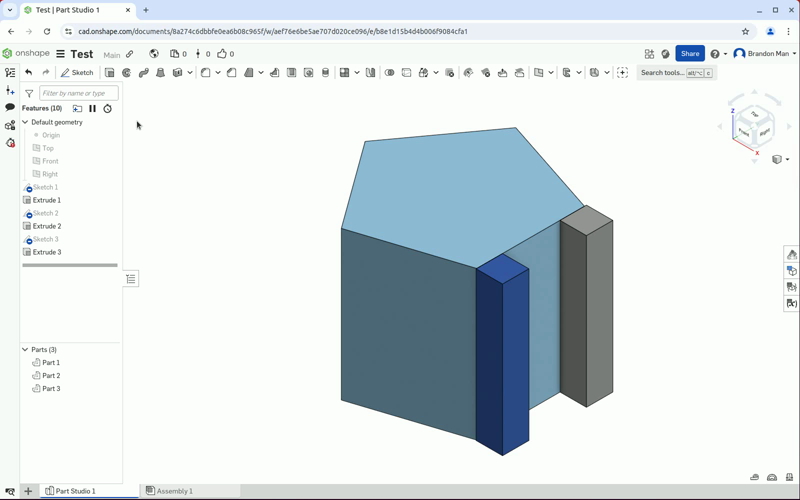
mouse_move(73, 189)
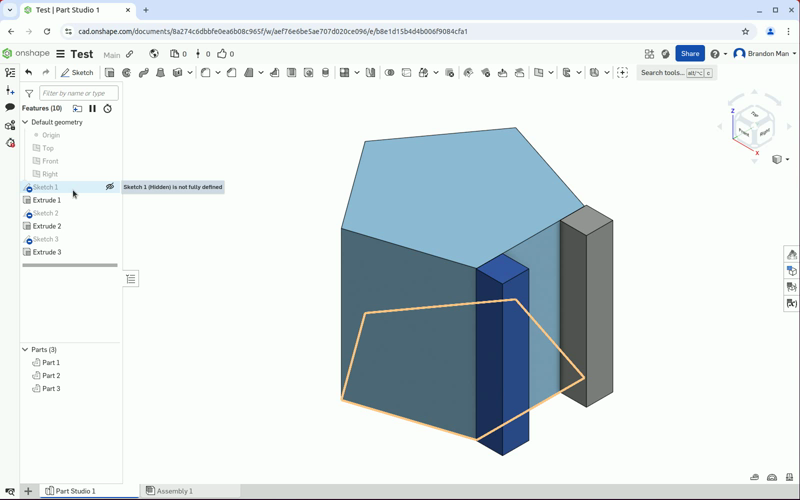
click(73, 189)